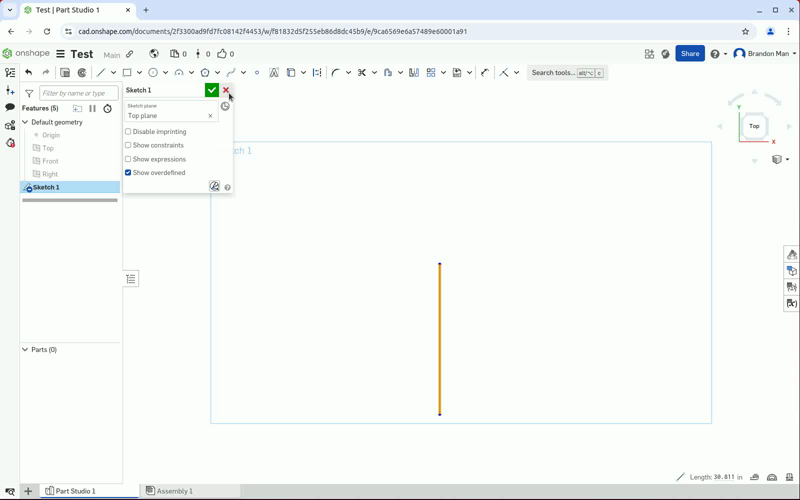
key(shift+h)
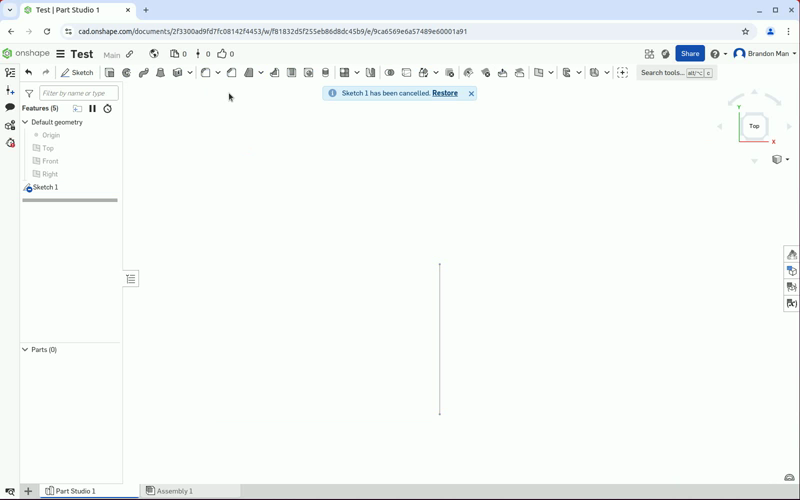
key(shift+s)
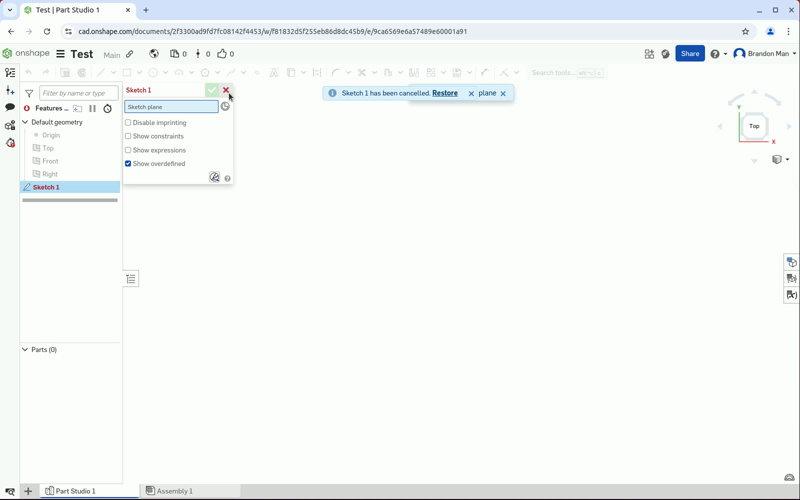
mouse_move(73, 150)
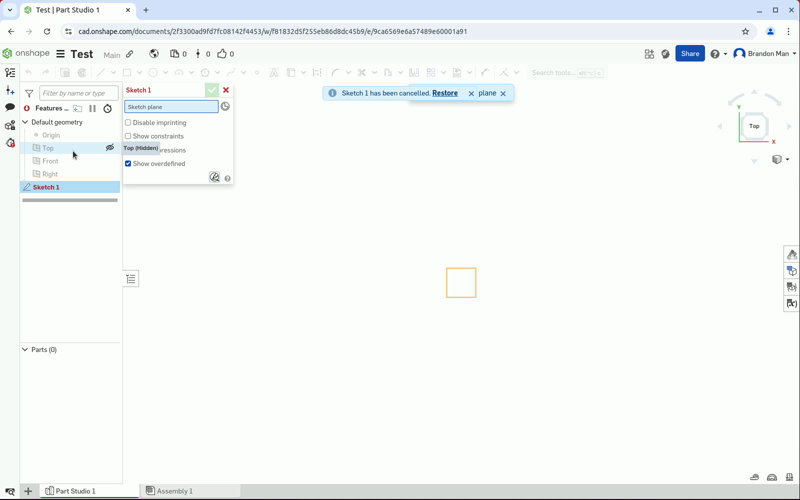
click(73, 150)
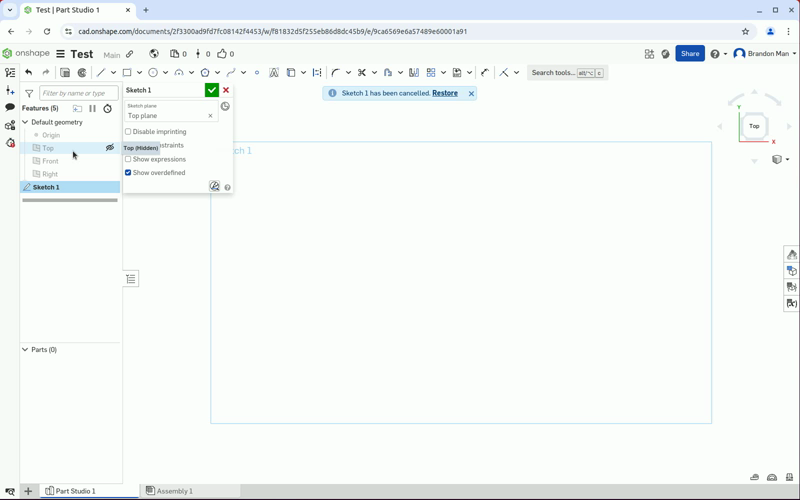
mouse_move(73, 352)
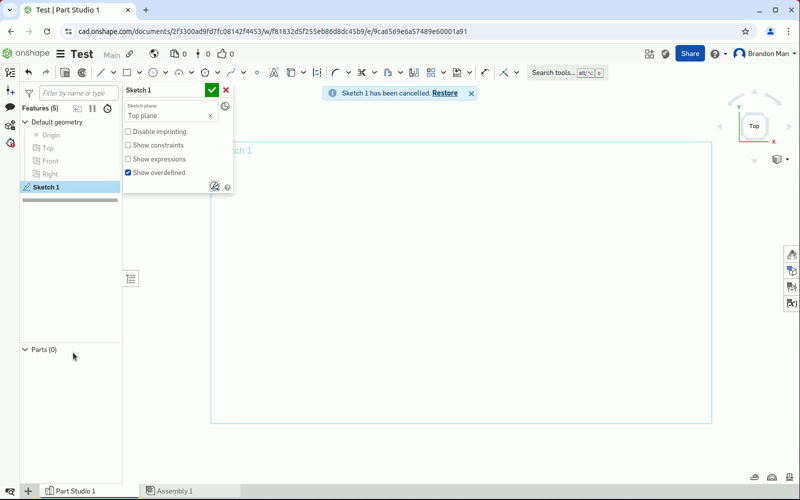
key(y)
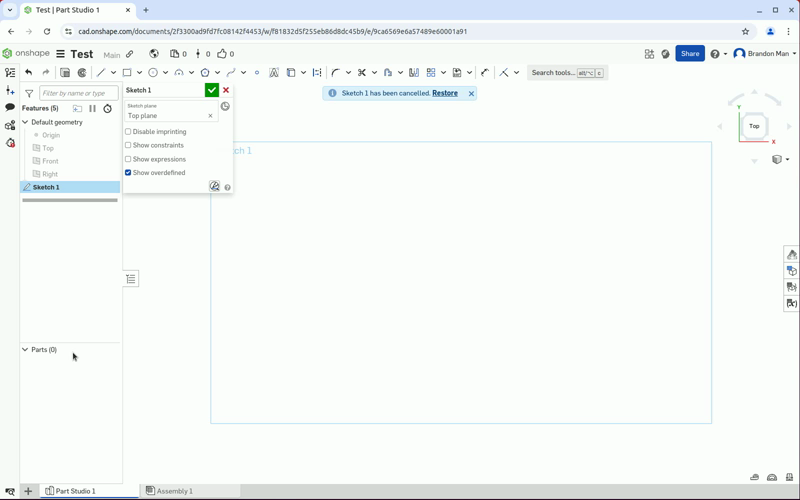
key(c)
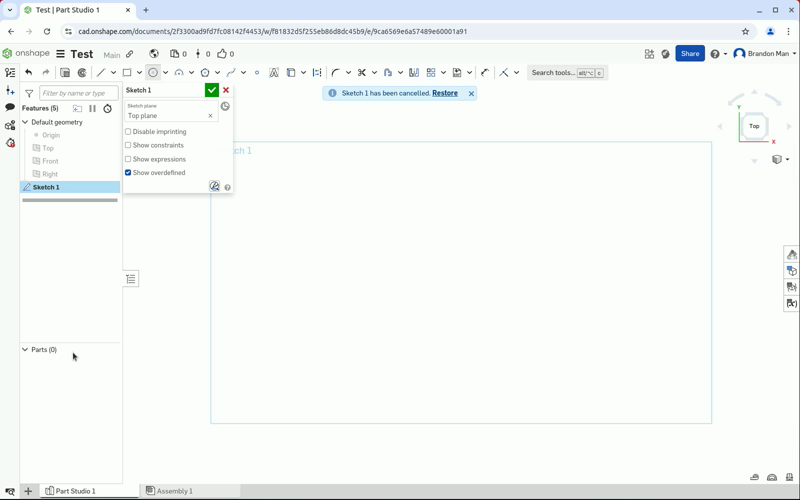
key_down(shift)
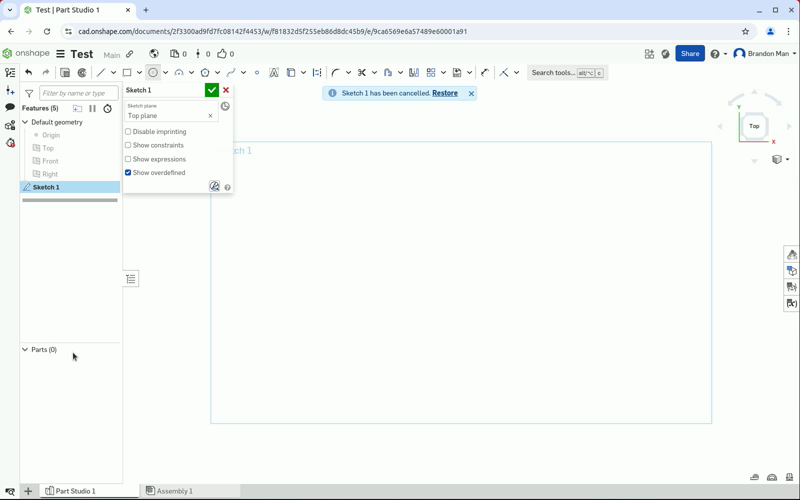
mouse_move(461, 282)
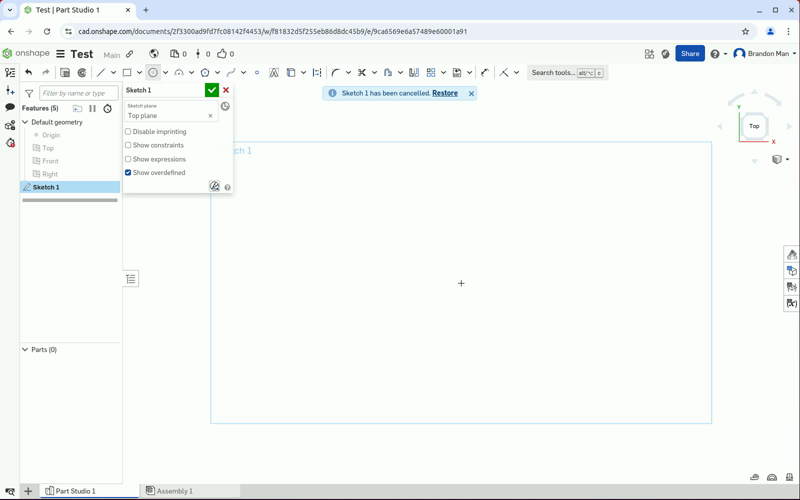
click(461, 282)
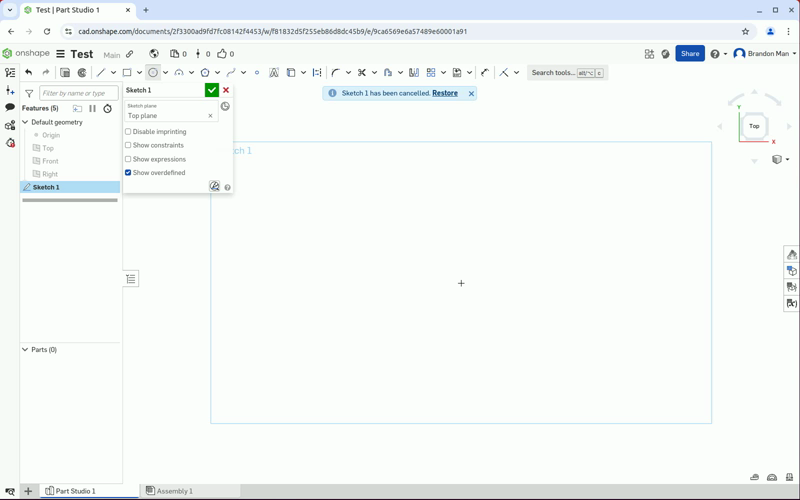
key_up(shift)
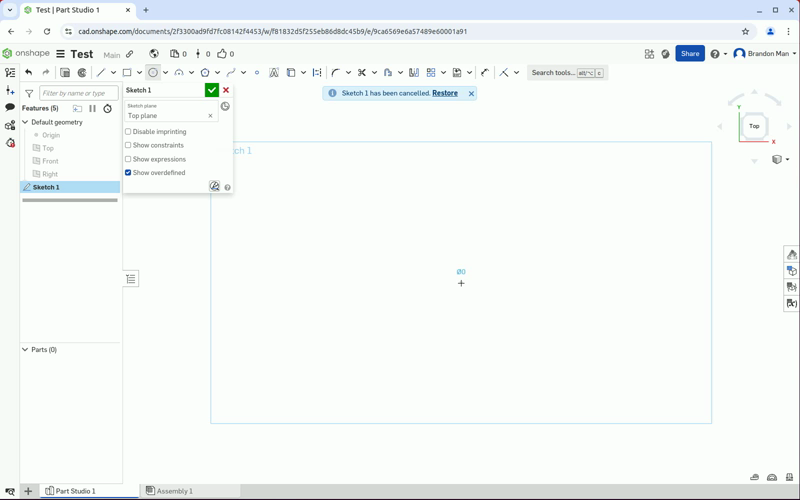
mouse_move(574, 282)
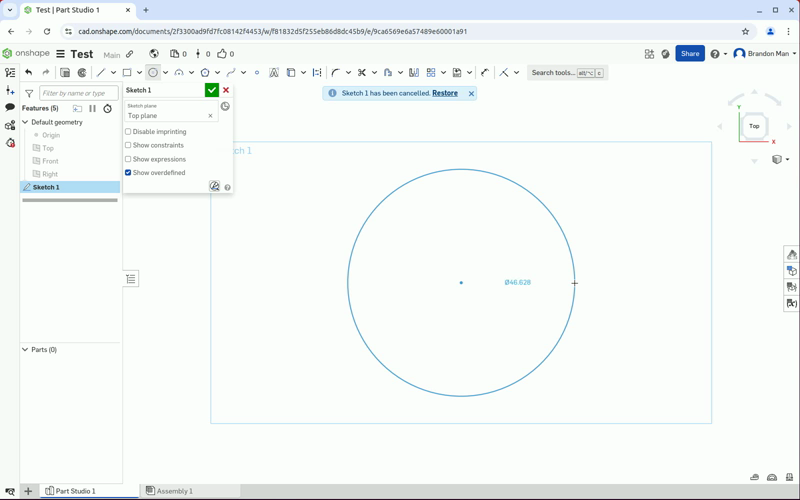
click(574, 282)
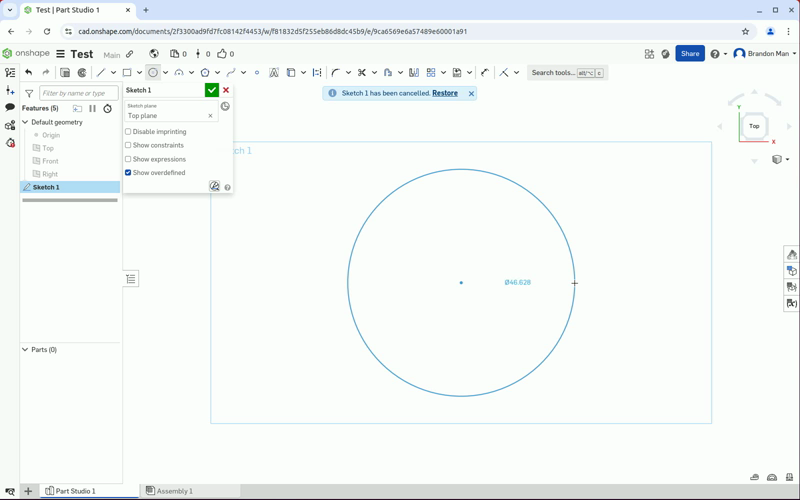
key(esc)
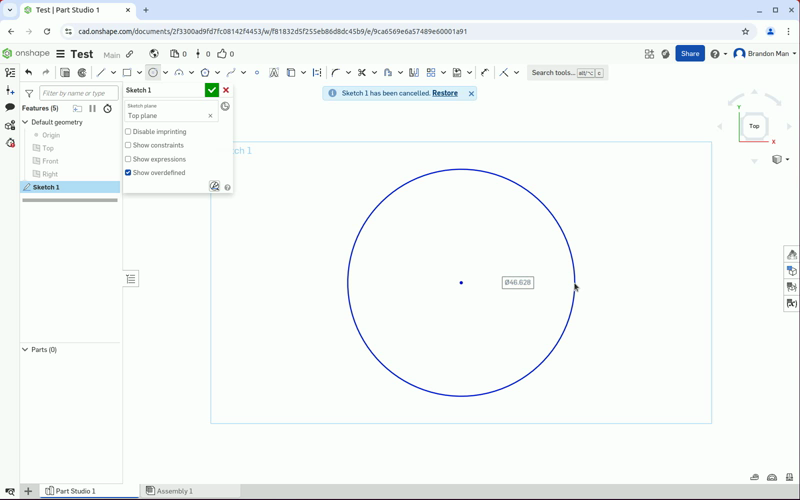
key(c)
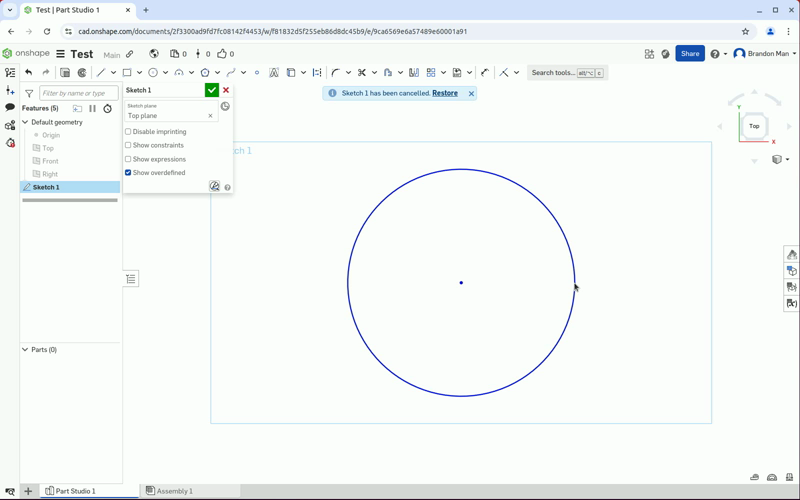
key_down(shift)
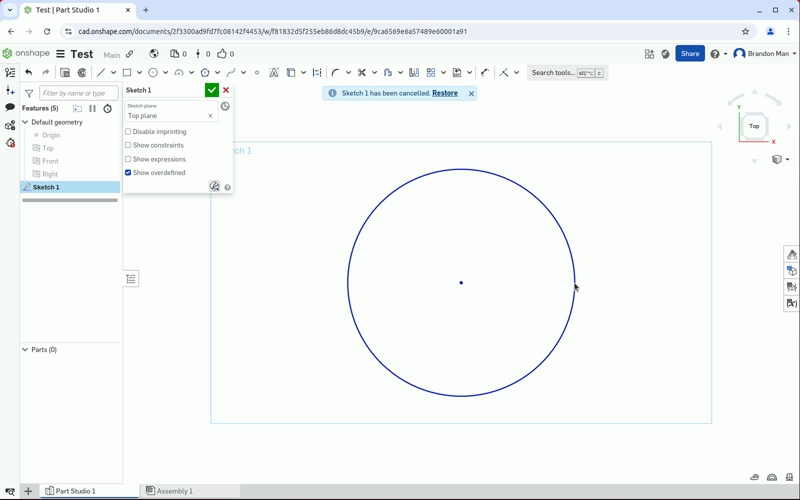
mouse_move(461, 282)
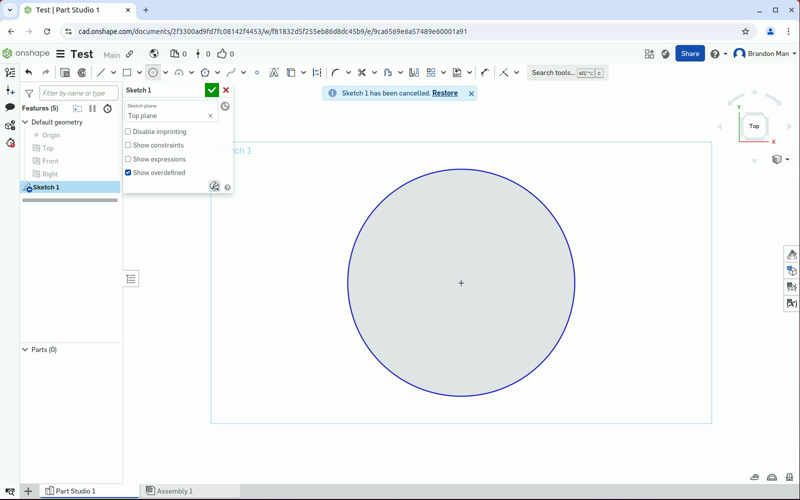
click(461, 282)
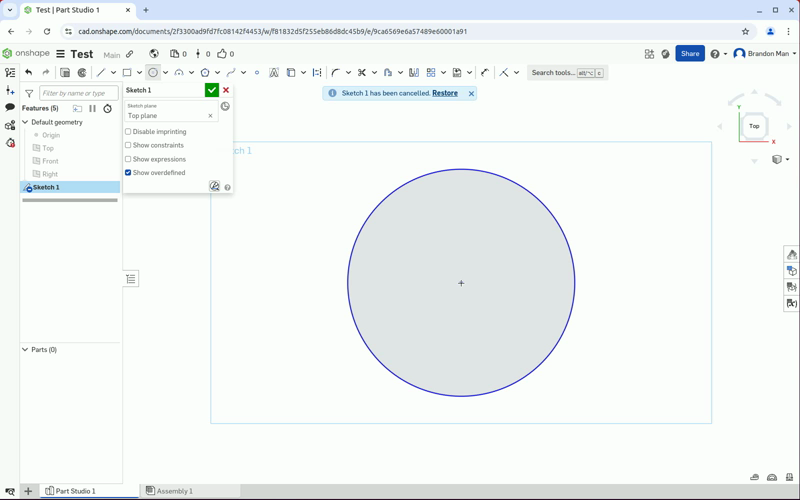
key_up(shift)
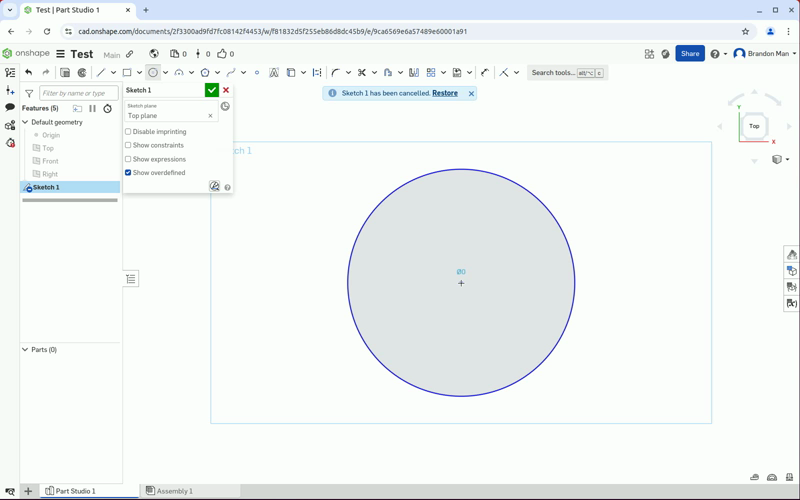
mouse_move(536, 282)
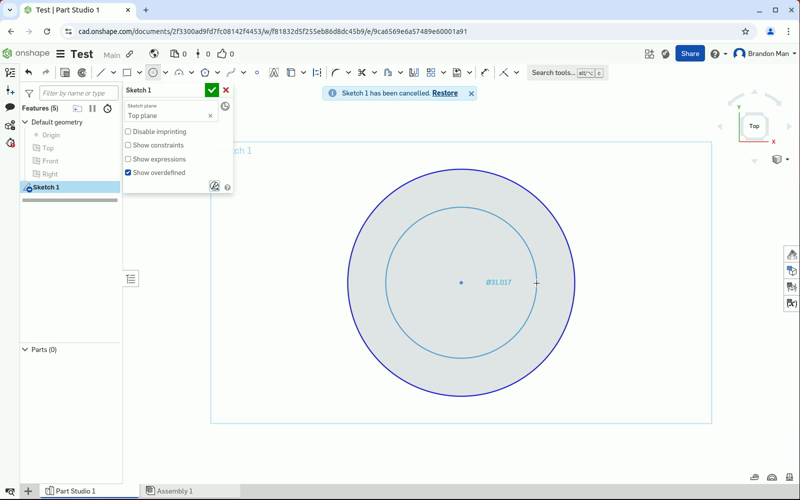
click(536, 282)
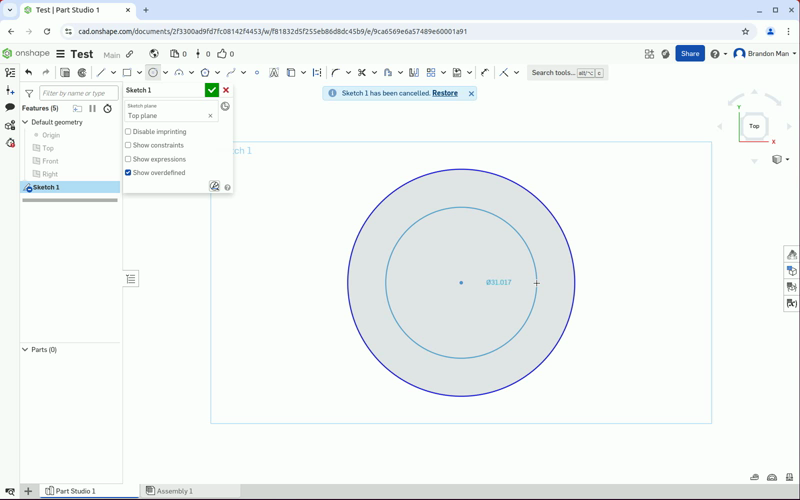
key(esc)
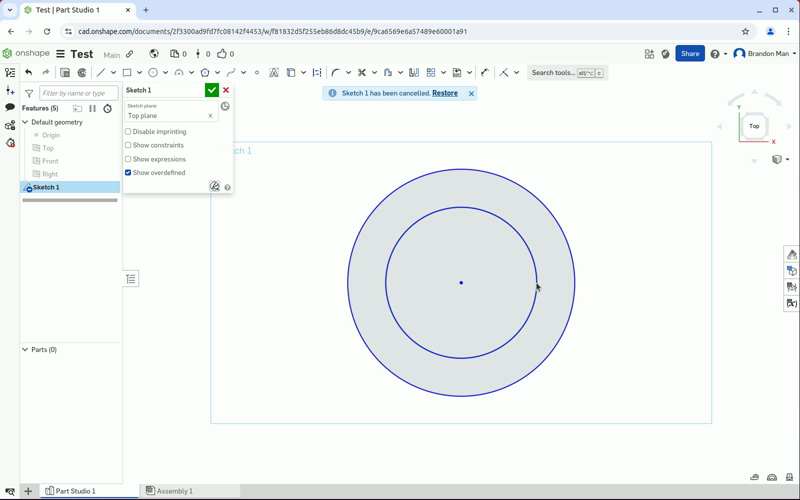
mouse_move(381, 234)
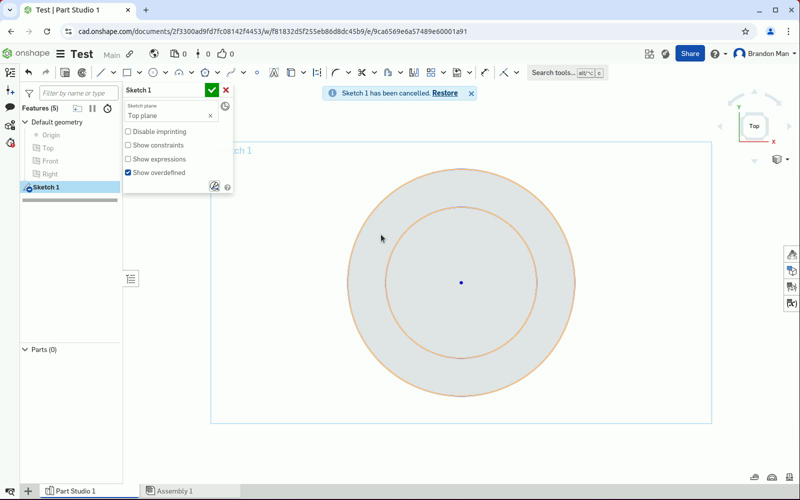
click(381, 234)
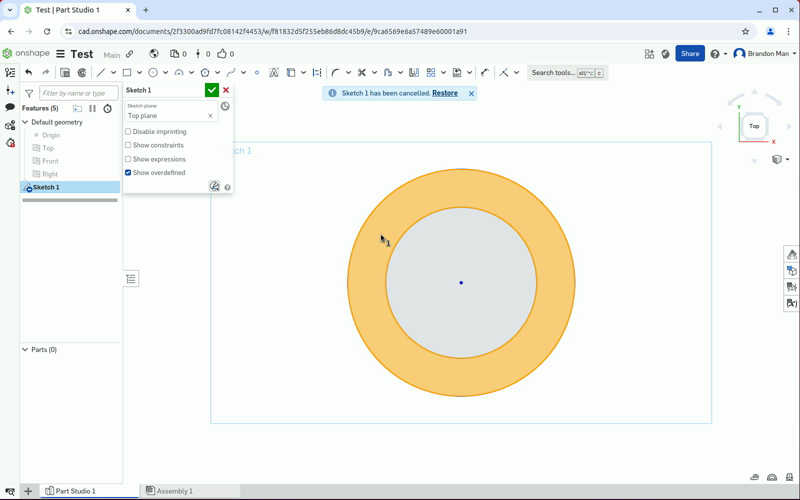
mouse_move(73, 352)
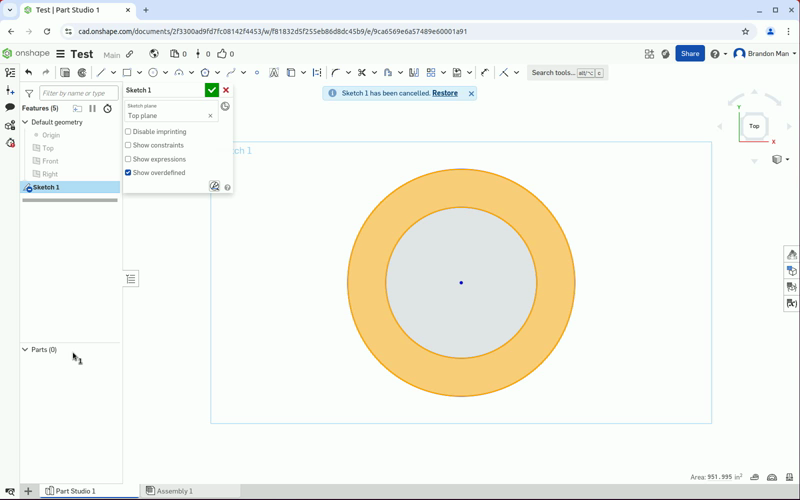
key(shift+y)
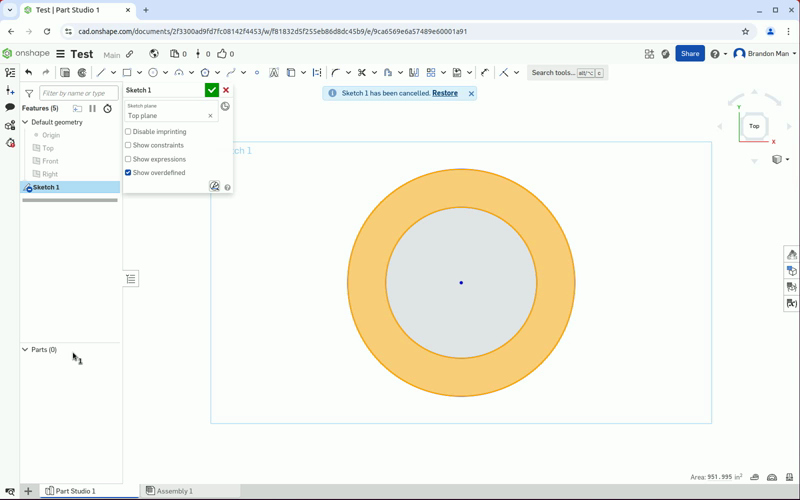
key(shift+e)
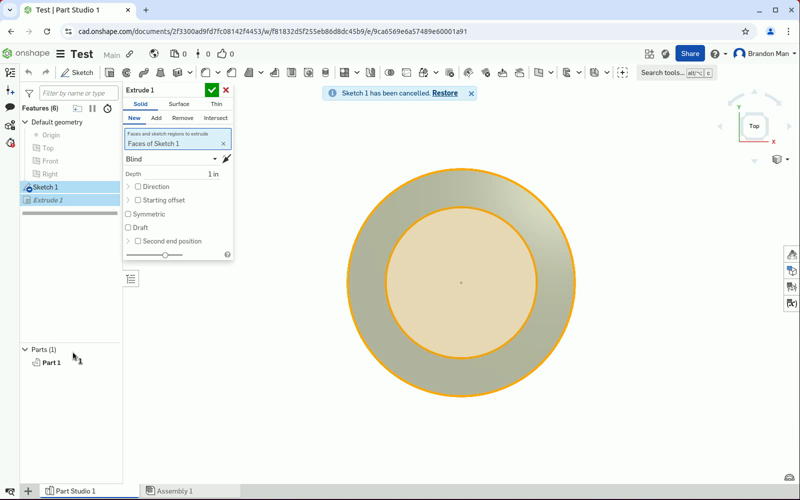
mouse_move(143, 106)
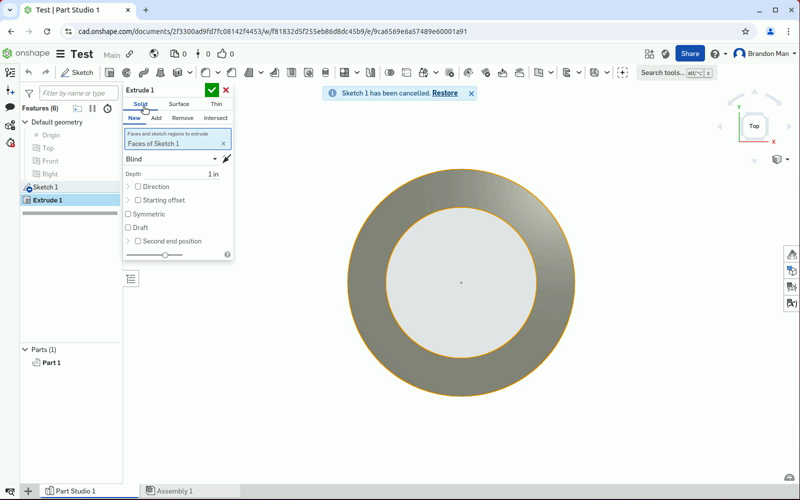
click(143, 106)
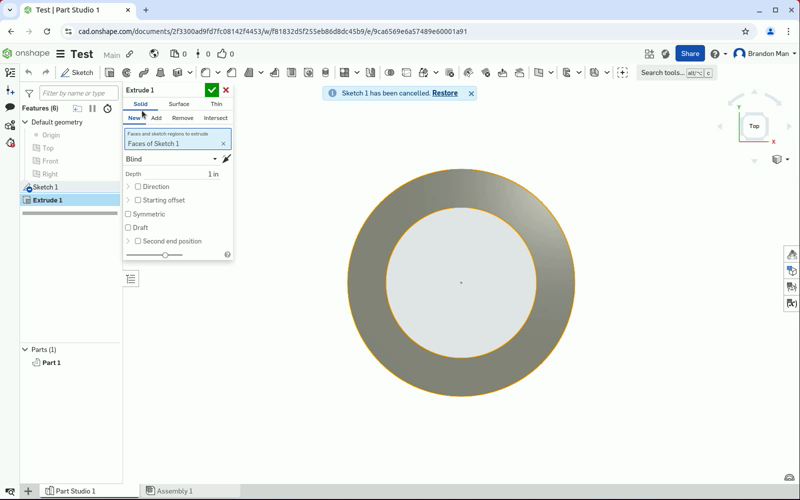
mouse_move(137, 120)
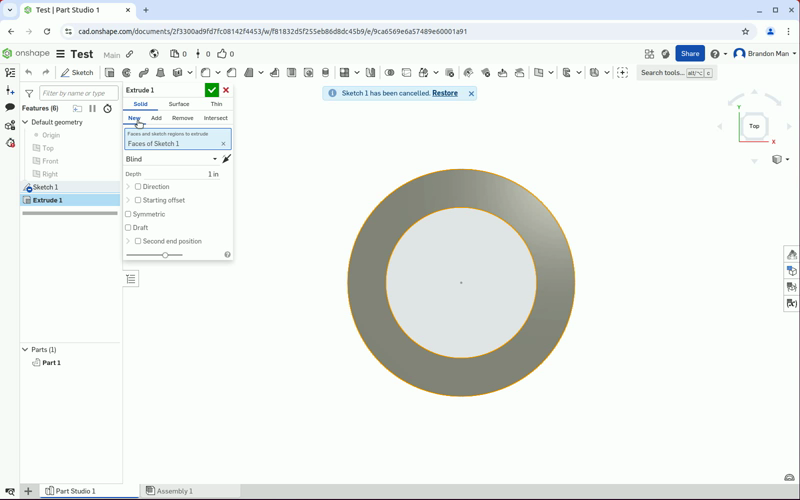
click(137, 120)
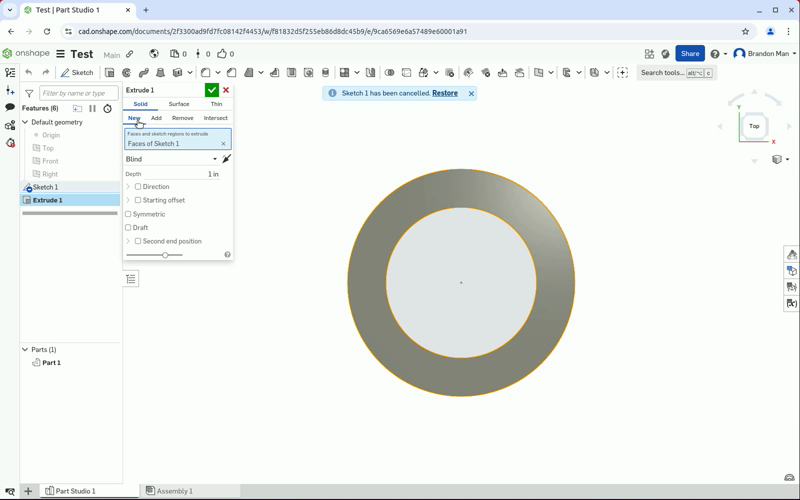
key(tab, 4)
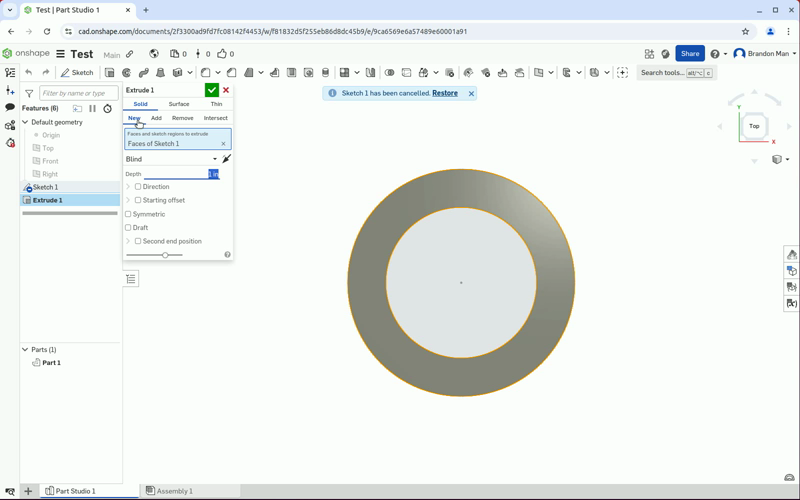
text(19.257)
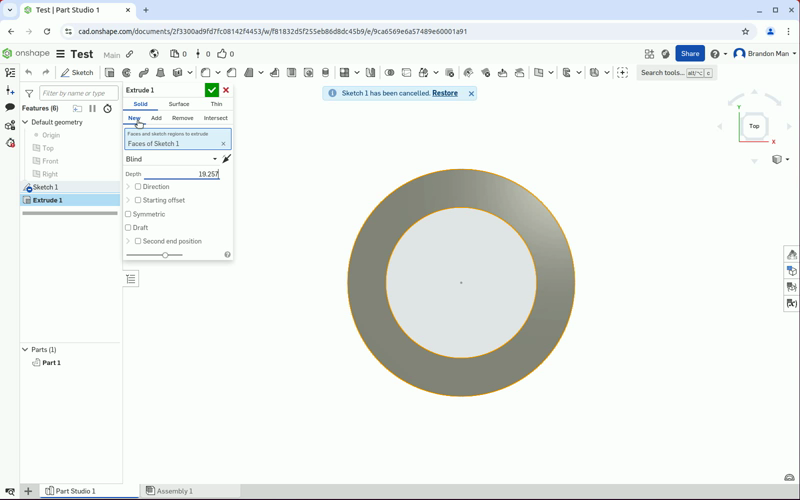
key(enter)
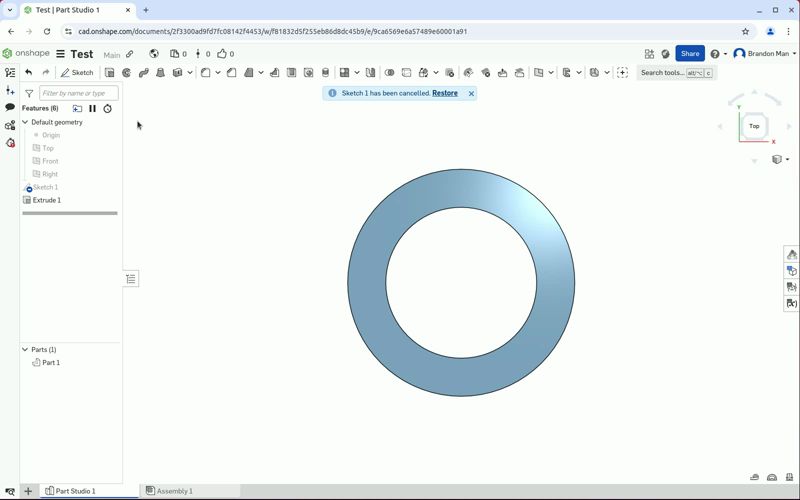
key(shift+h)
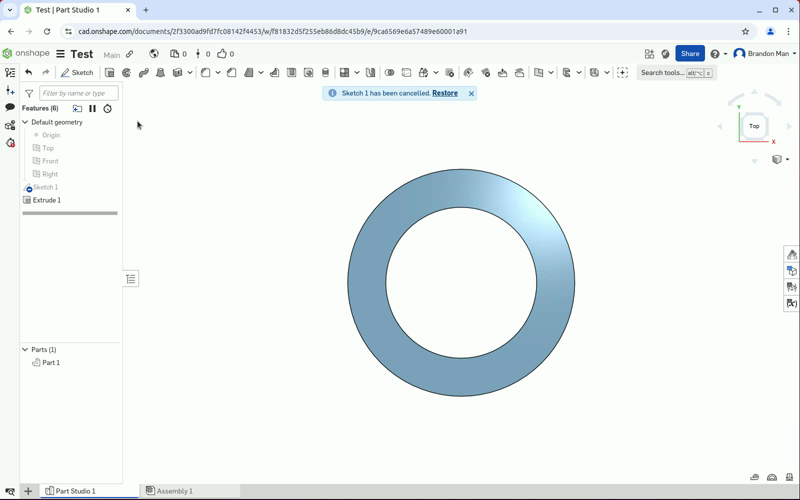
key(shift+h)
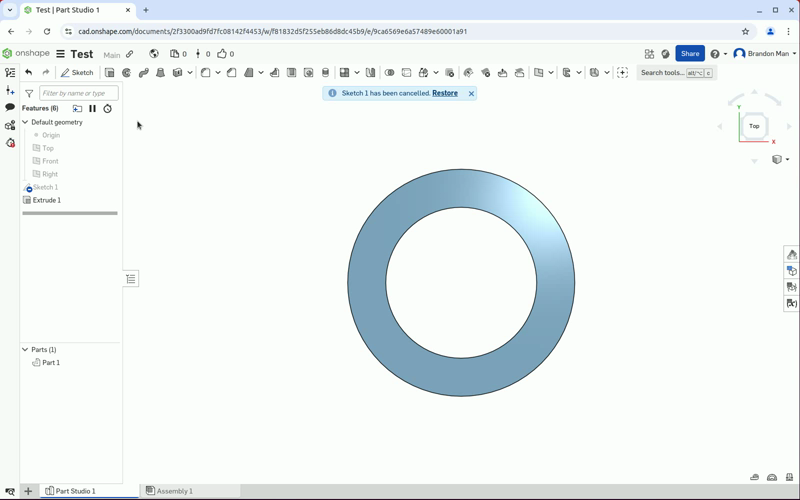
mouse_move(73, 189)
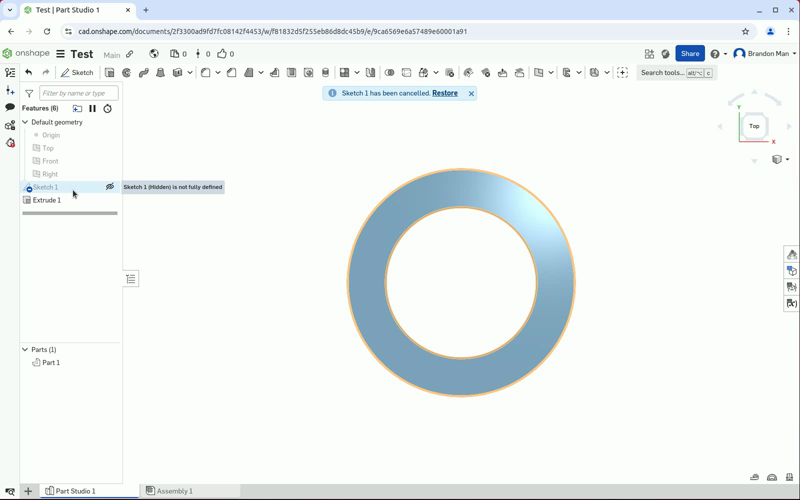
click(73, 189)
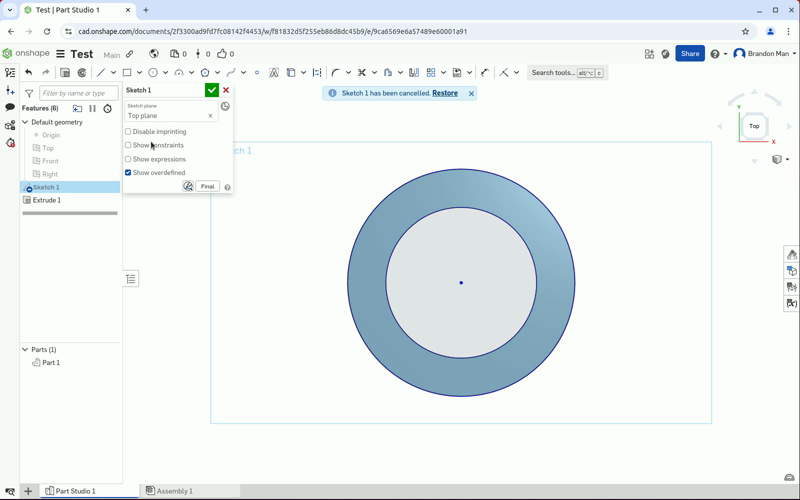
mouse_move(229, 92)
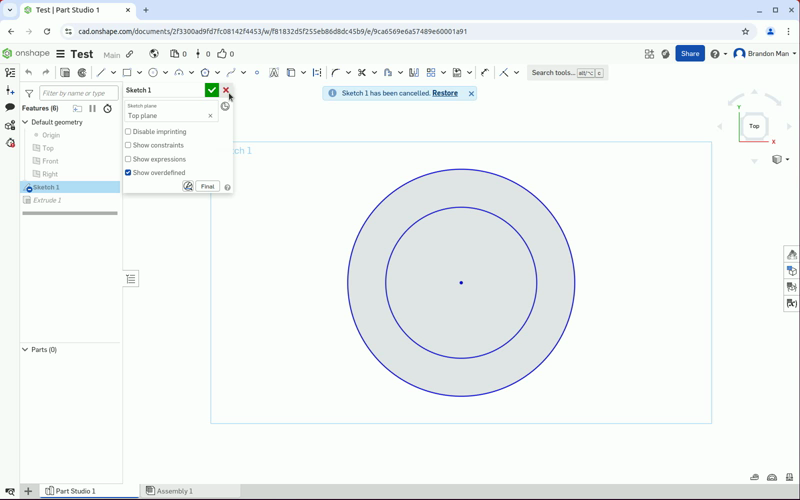
click(229, 92)
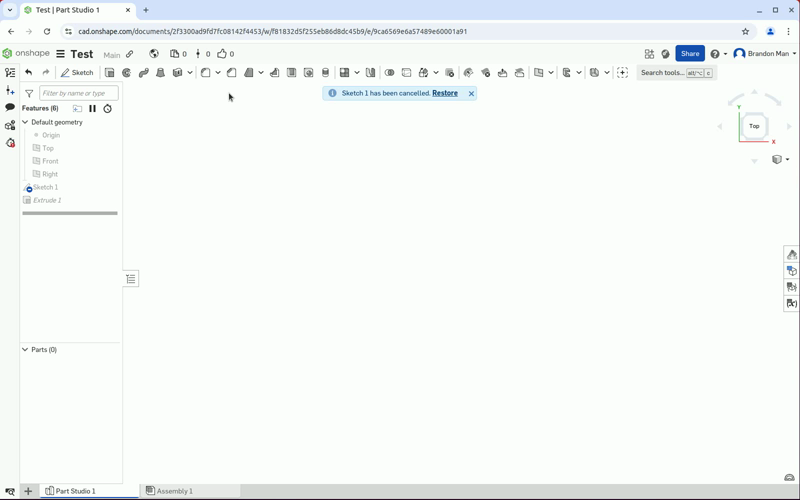
mouse_move(541, 75)
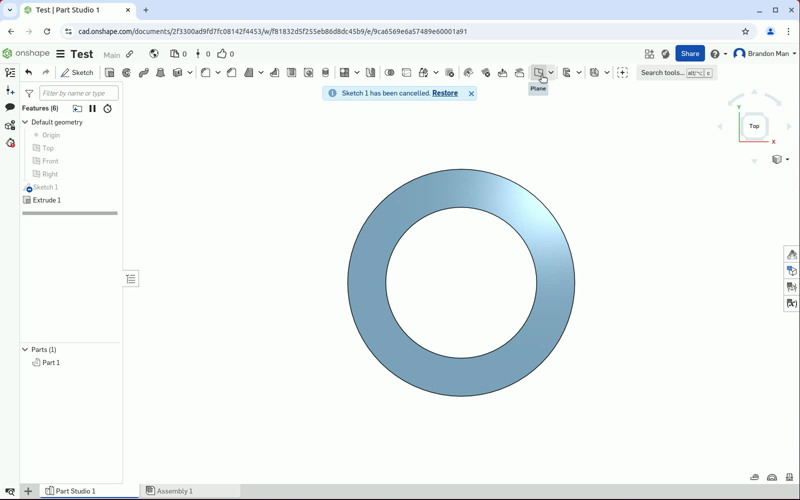
click(541, 75)
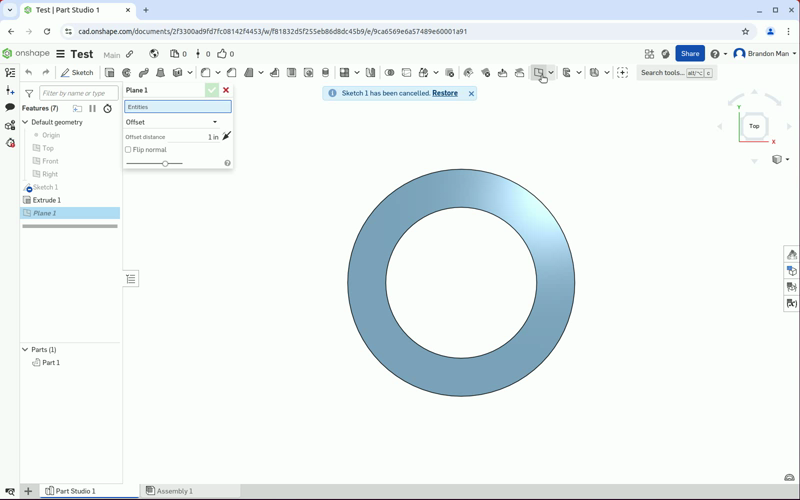
mouse_move(73, 150)
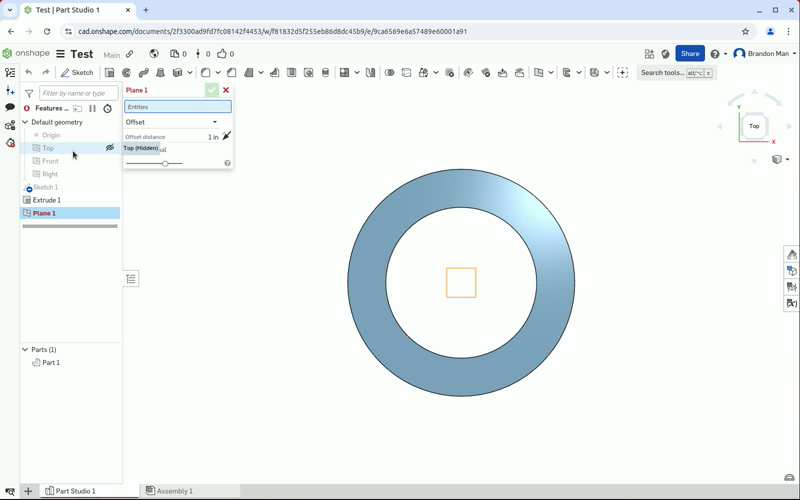
click(73, 150)
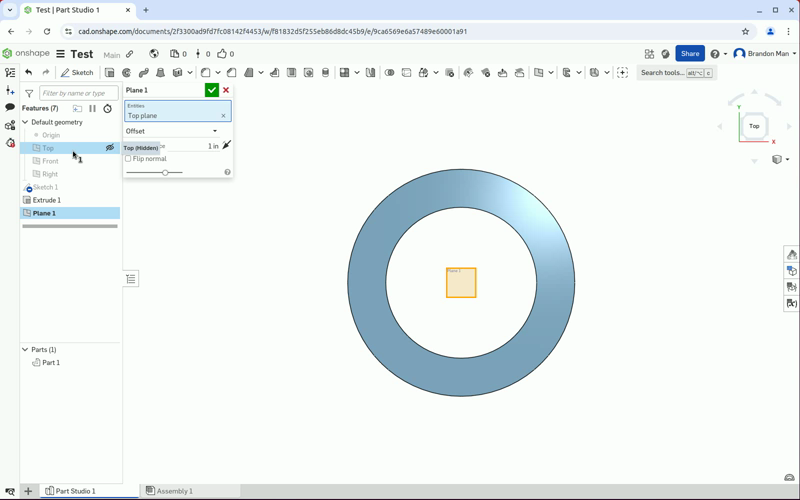
key(tab, 2)
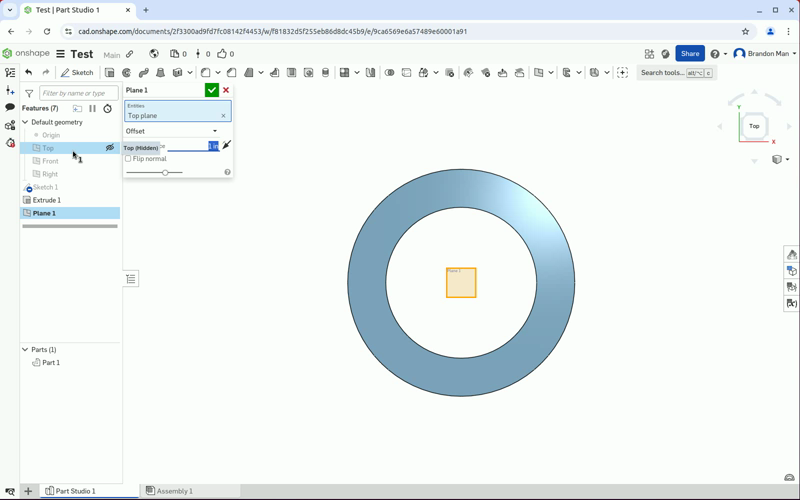
text(19.257)
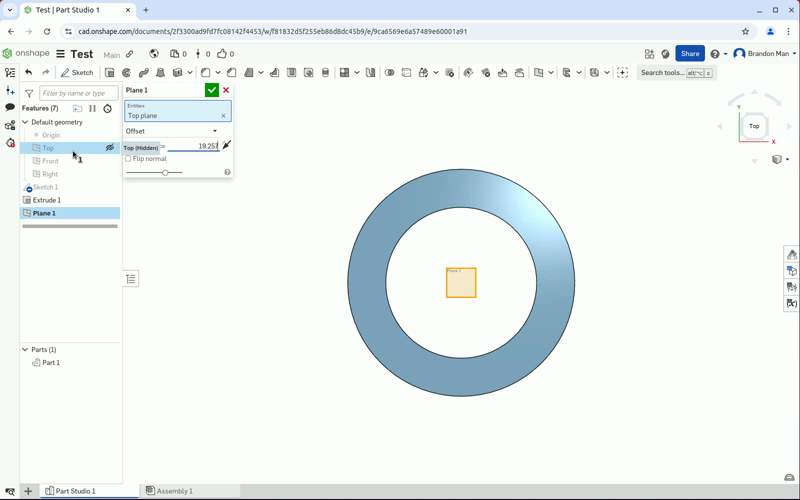
key(enter, 2)
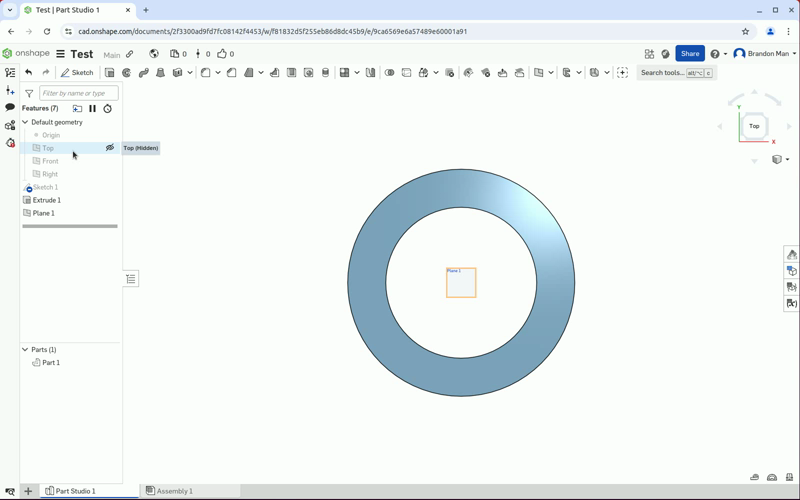
key(shift+s)
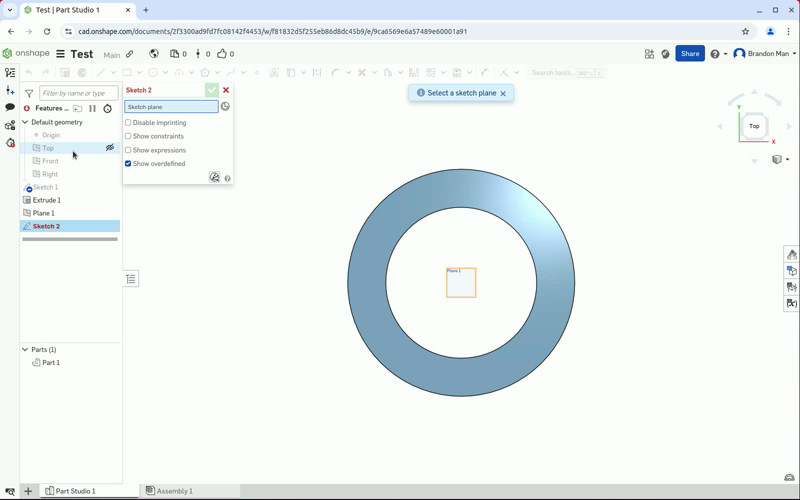
mouse_move(73, 215)
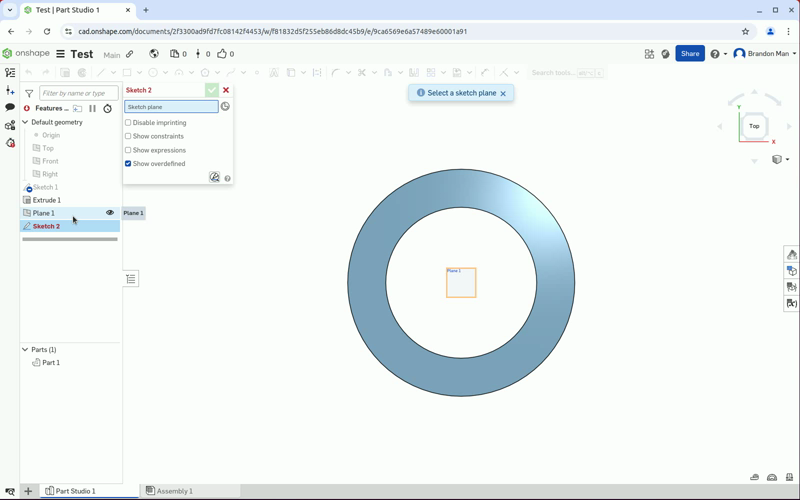
click(73, 215)
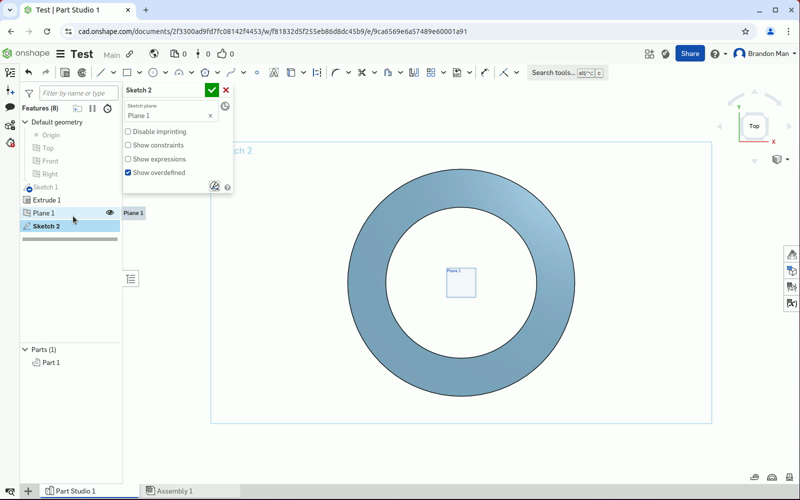
mouse_move(73, 352)
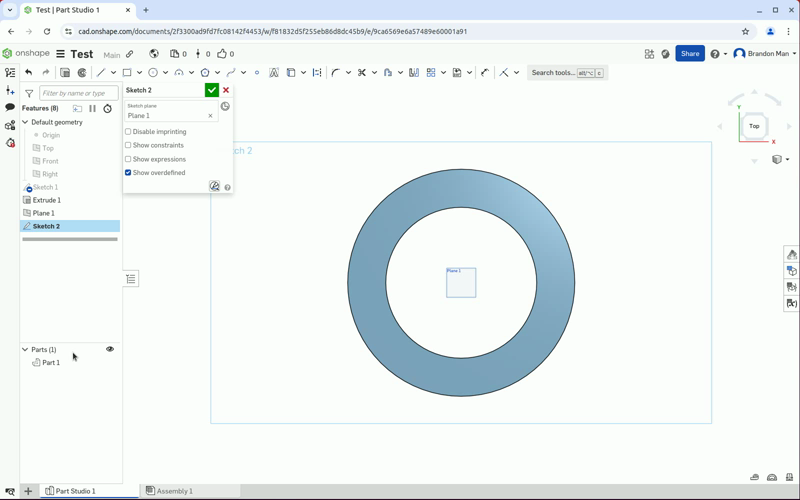
key(y)
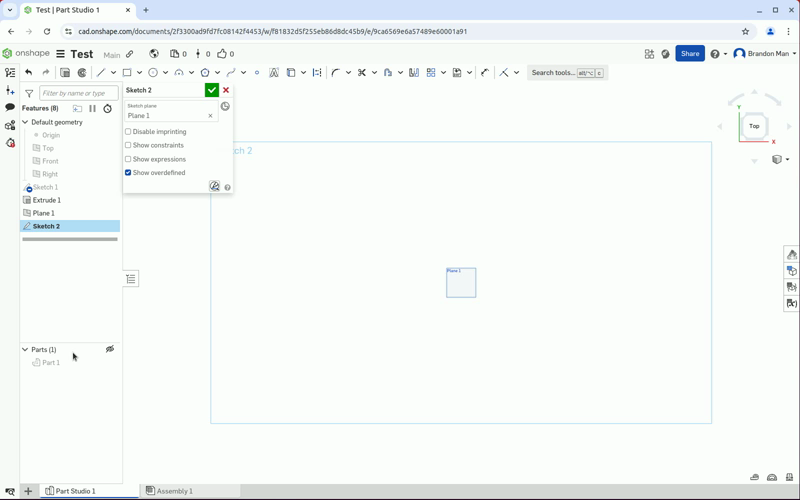
key(a)
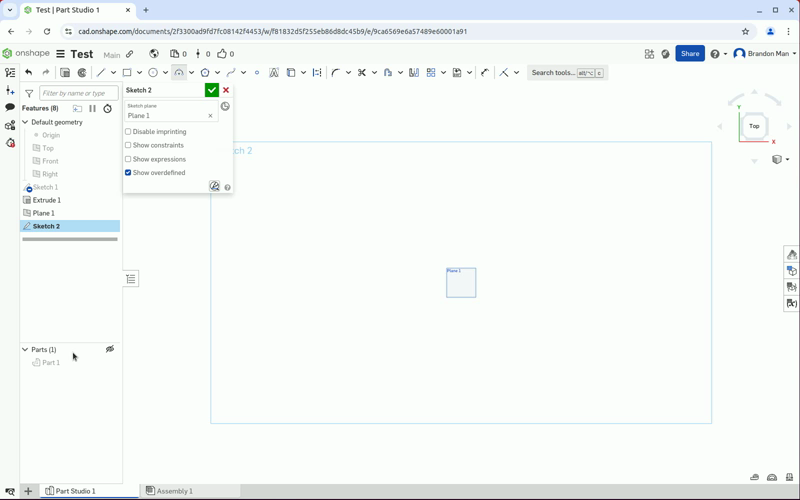
key_down(shift)
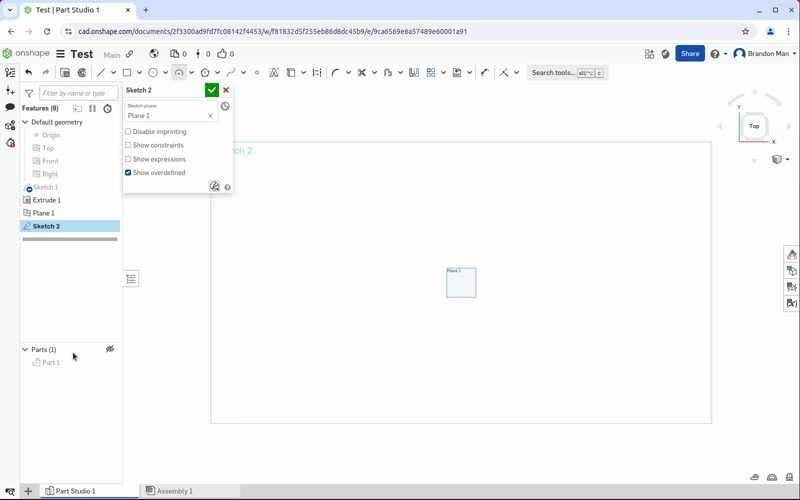
mouse_move(430, 213)
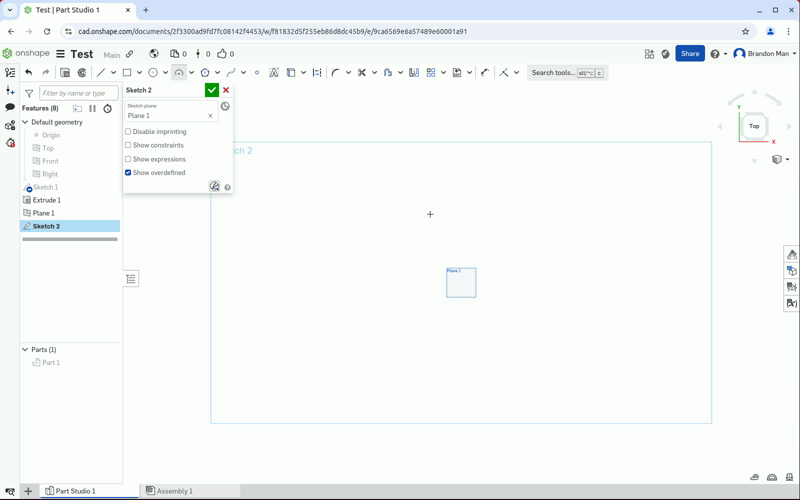
click(430, 213)
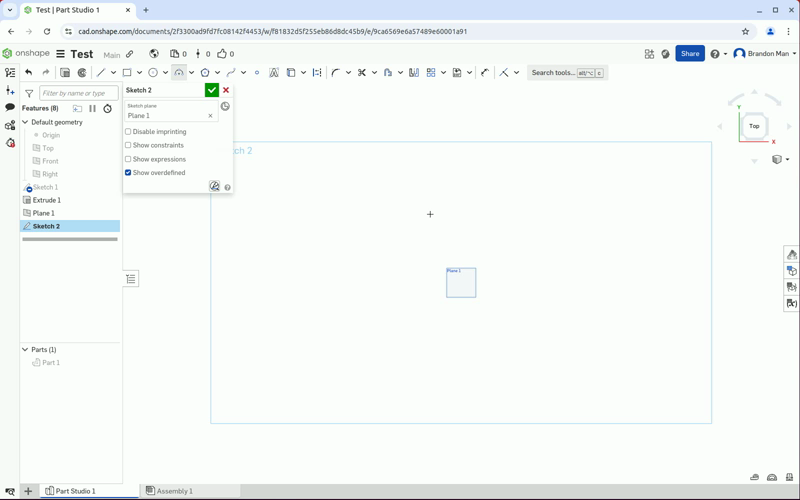
key_up(shift)
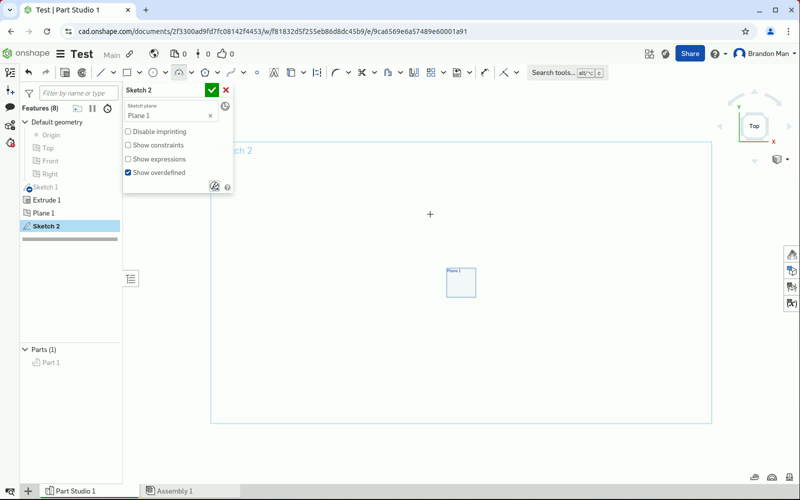
key_down(shift)
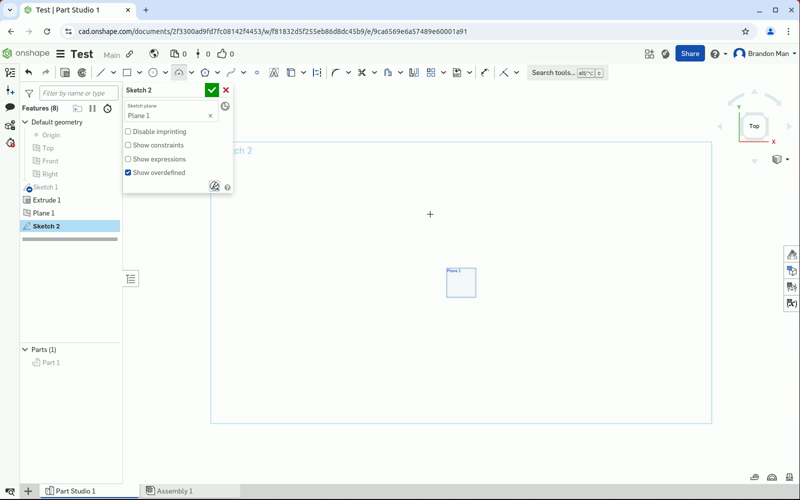
mouse_move(490, 213)
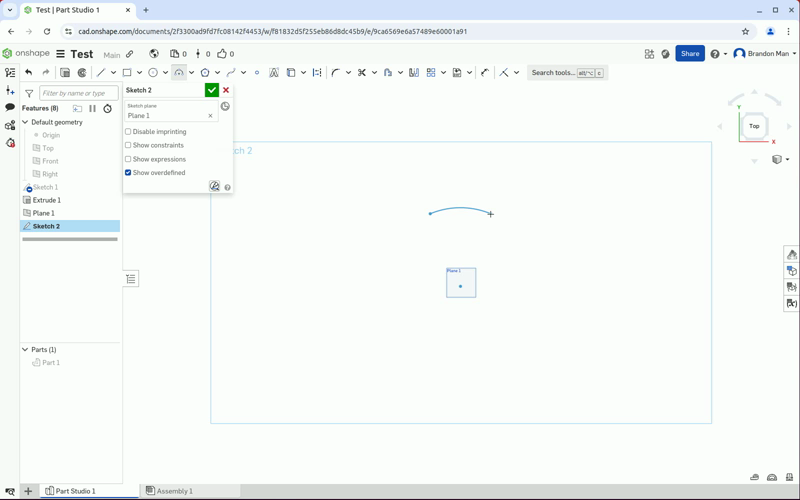
click(490, 213)
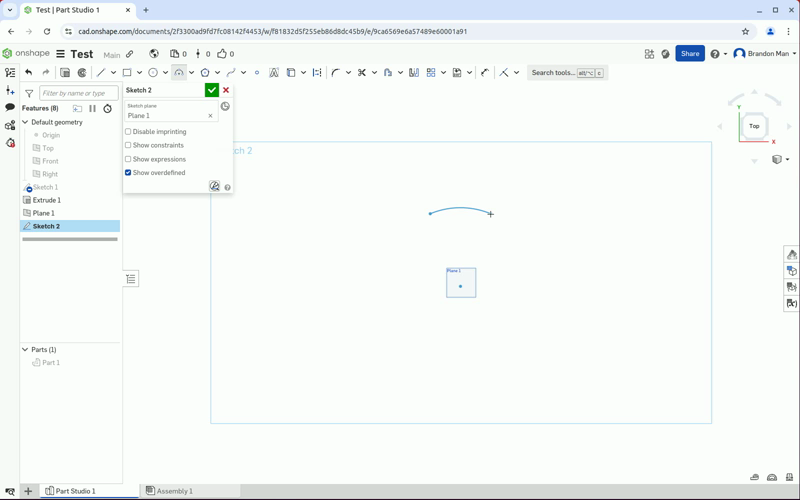
mouse_move(460, 207)
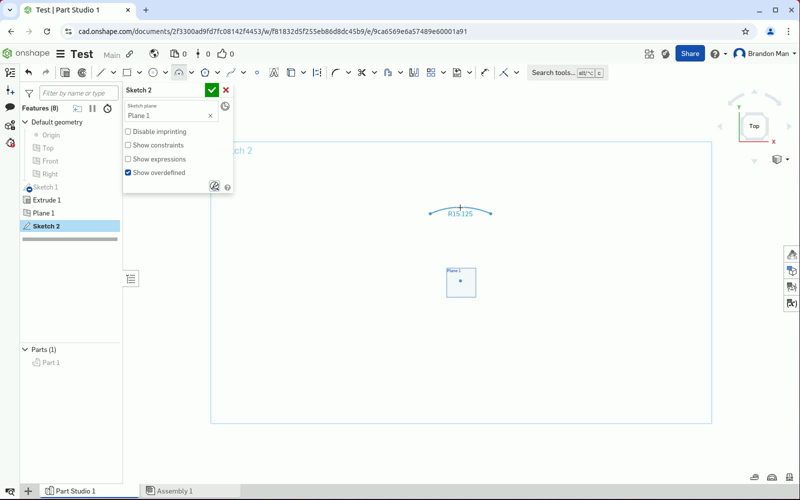
click(460, 207)
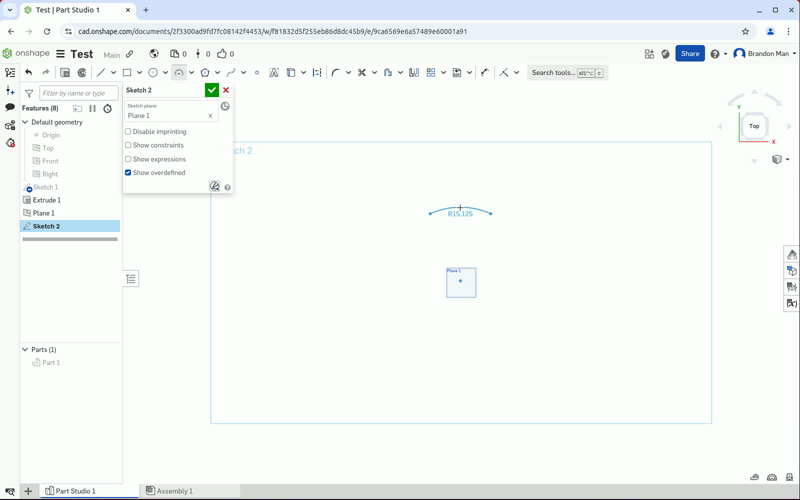
key_up(shift)
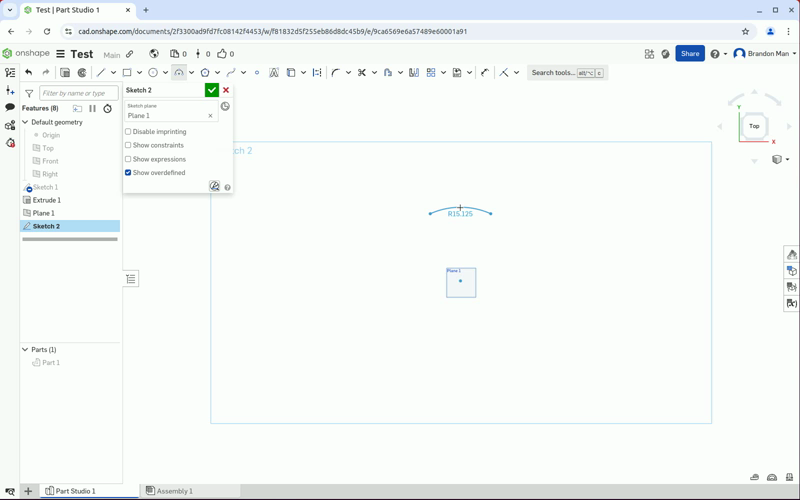
key(esc)
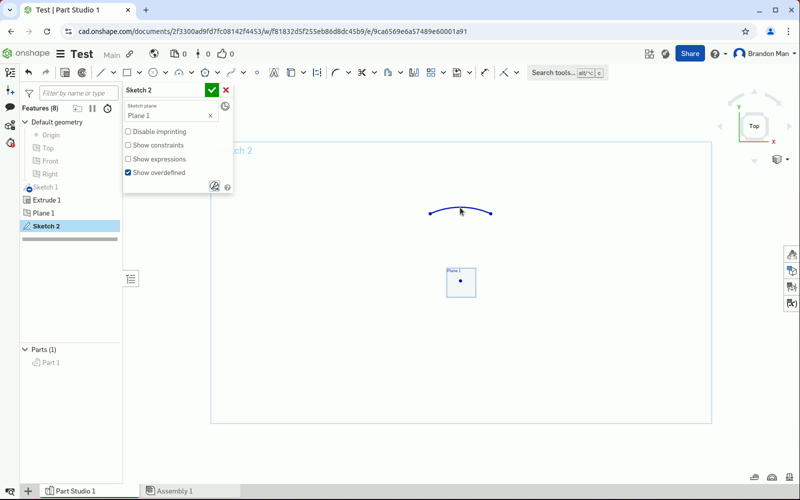
key(l)
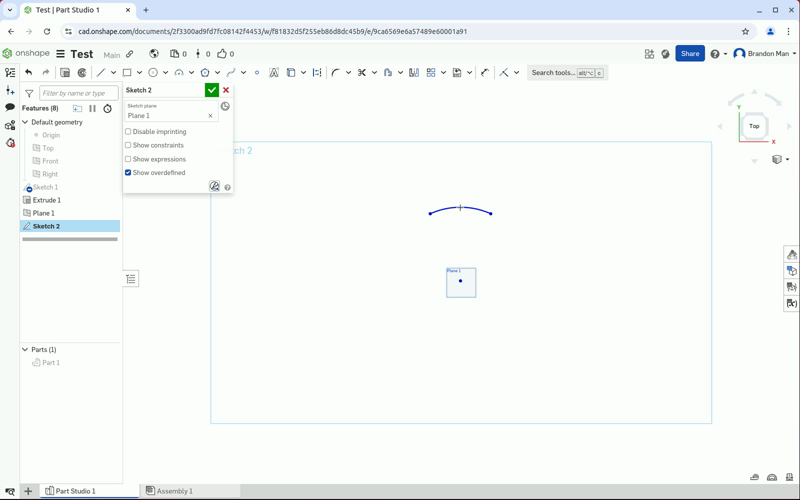
mouse_move(490, 213)
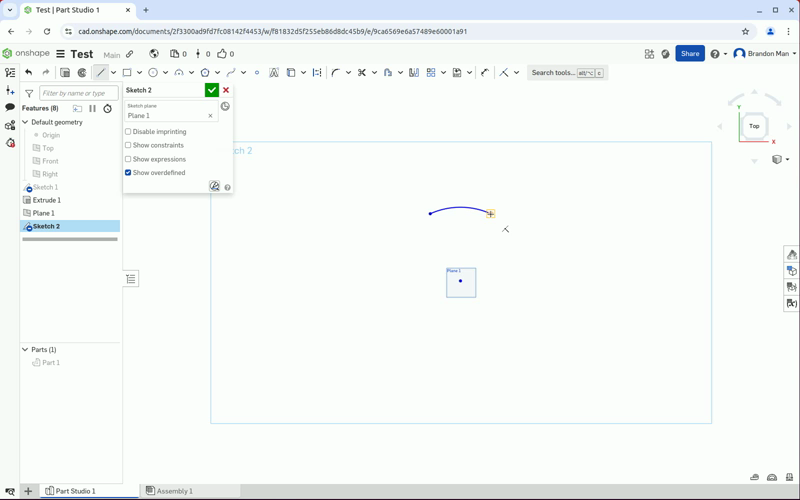
click(490, 213)
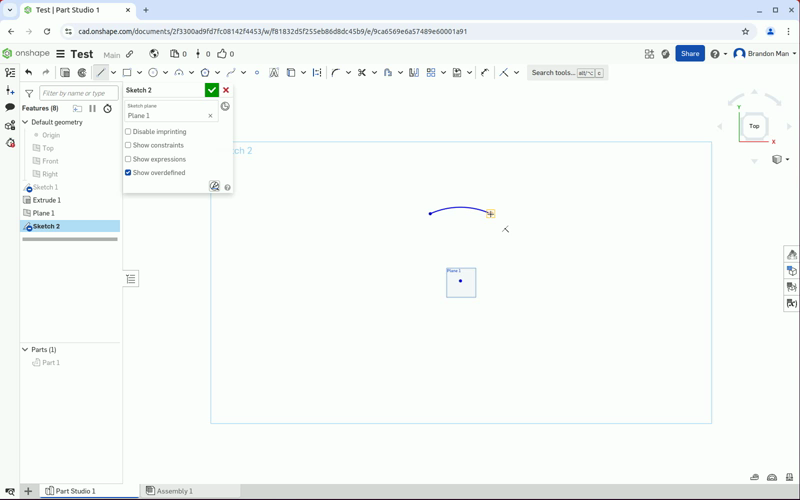
key_down(shift)
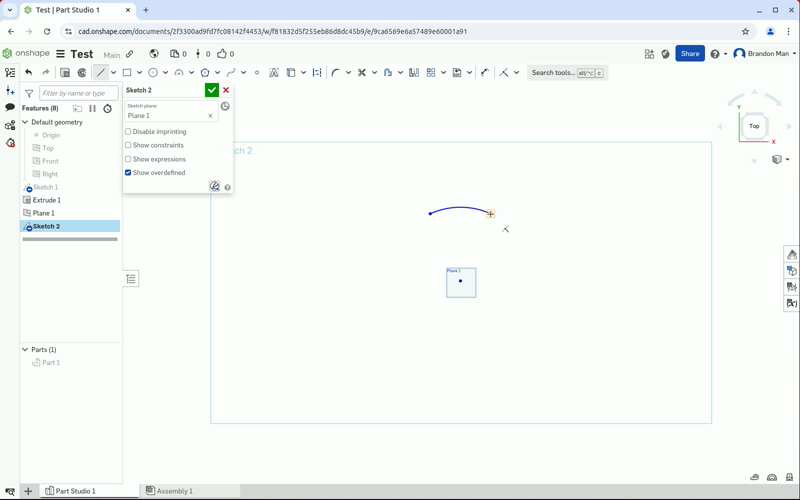
mouse_move(520, 213)
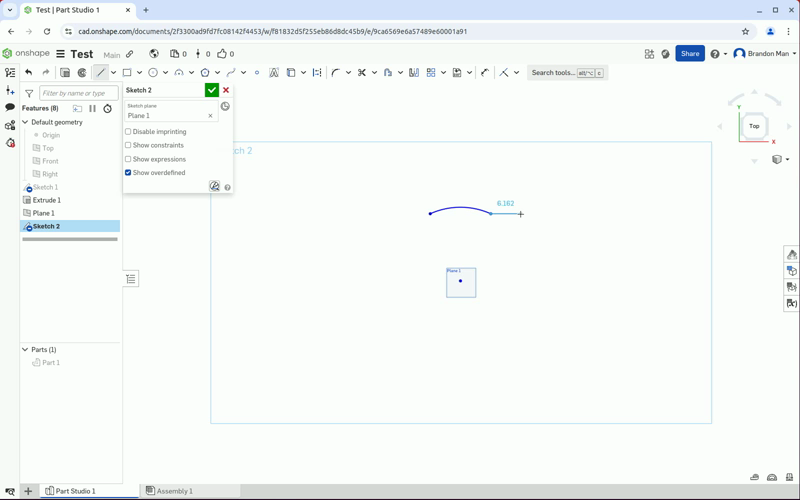
mouse_move(490, 173)
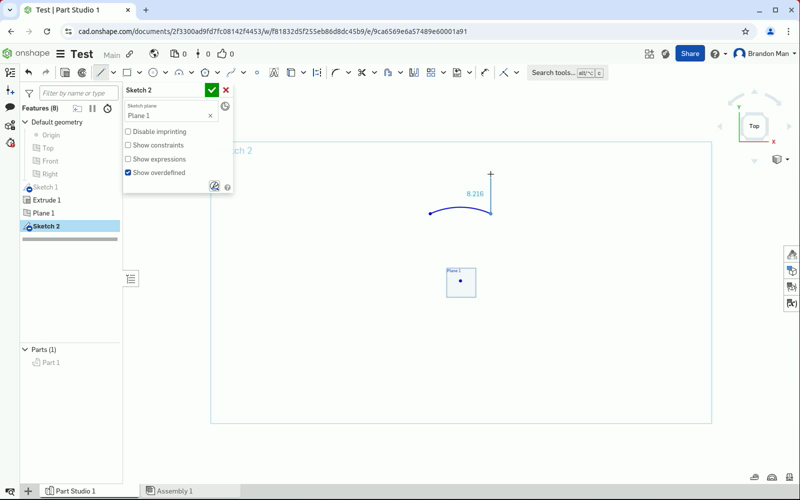
click(490, 173)
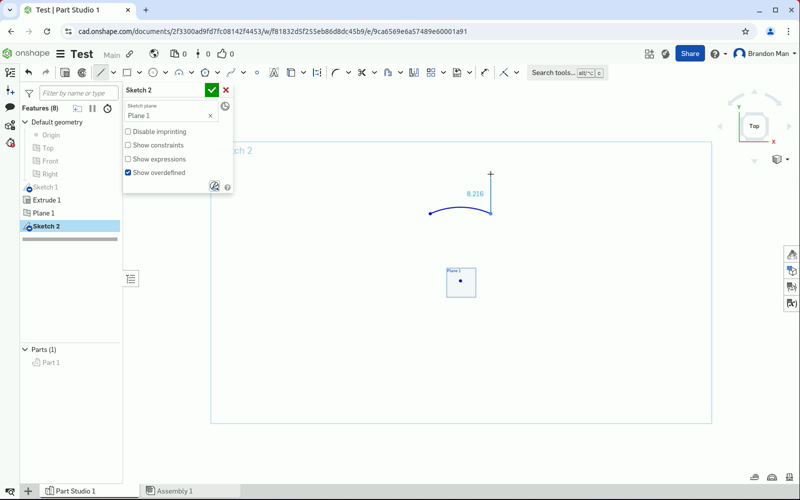
key_up(shift)
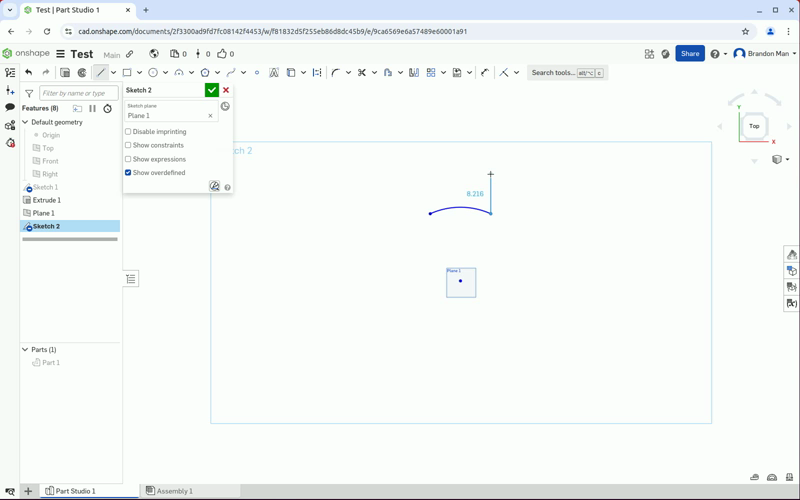
key(esc)
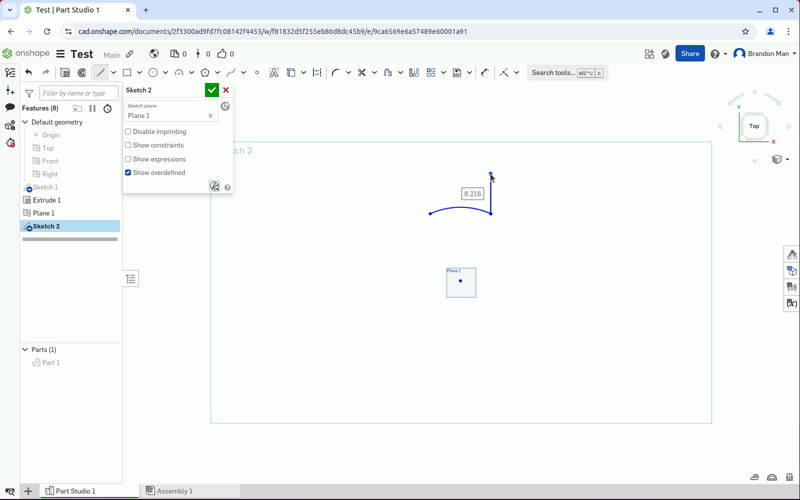
key(a)
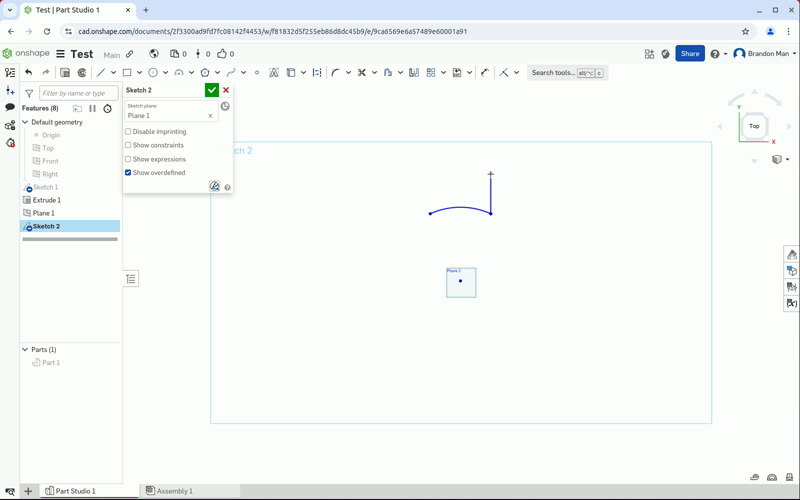
mouse_move(490, 173)
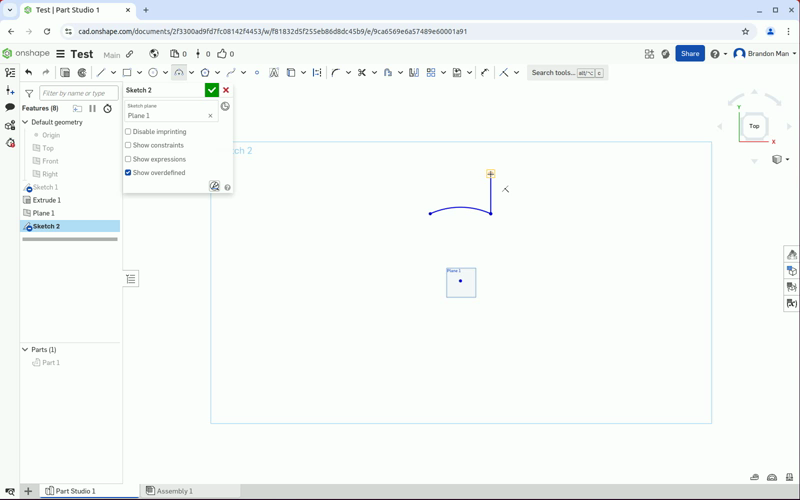
click(490, 173)
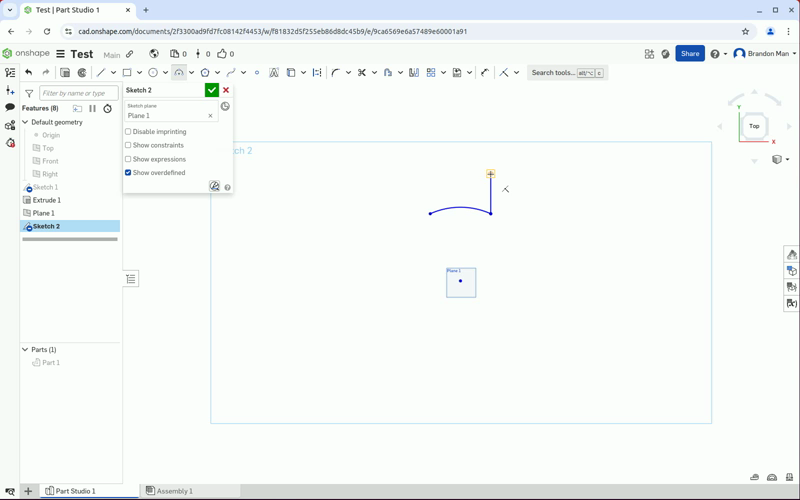
key_down(shift)
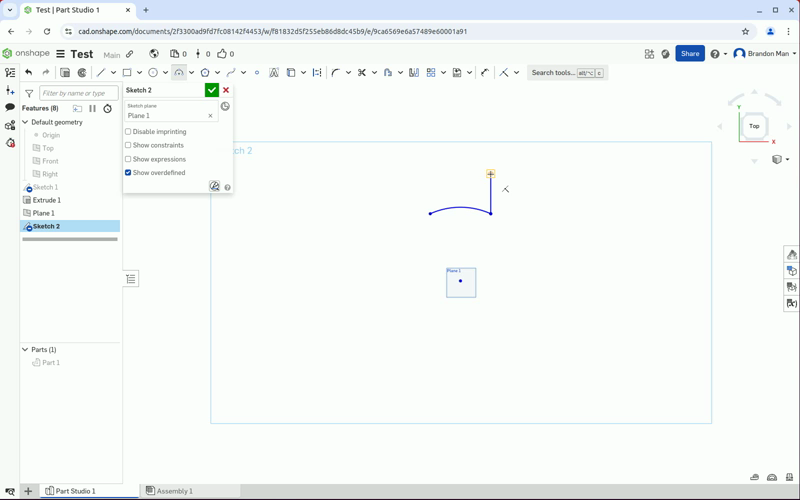
mouse_move(430, 173)
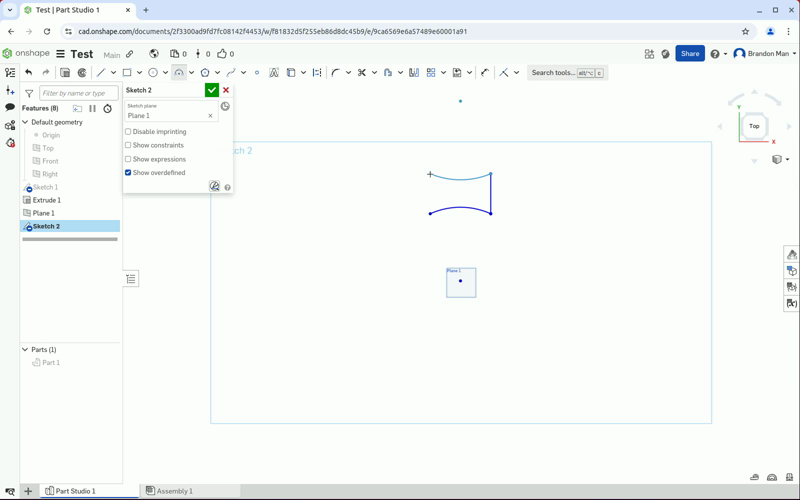
click(430, 173)
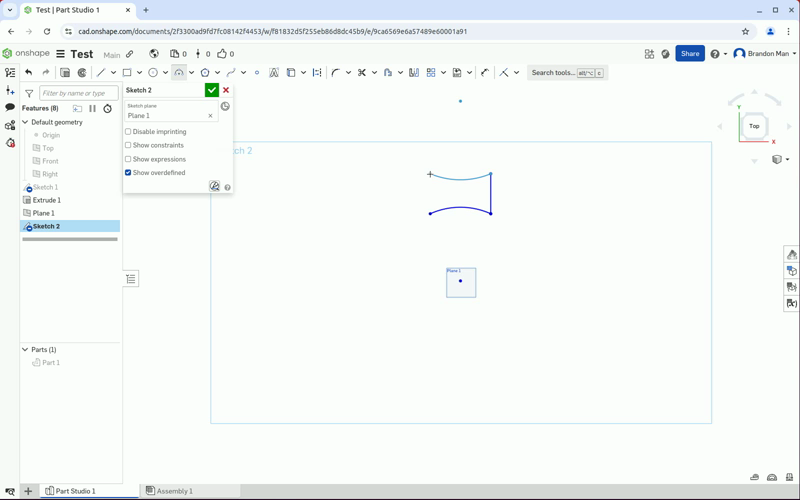
mouse_move(460, 169)
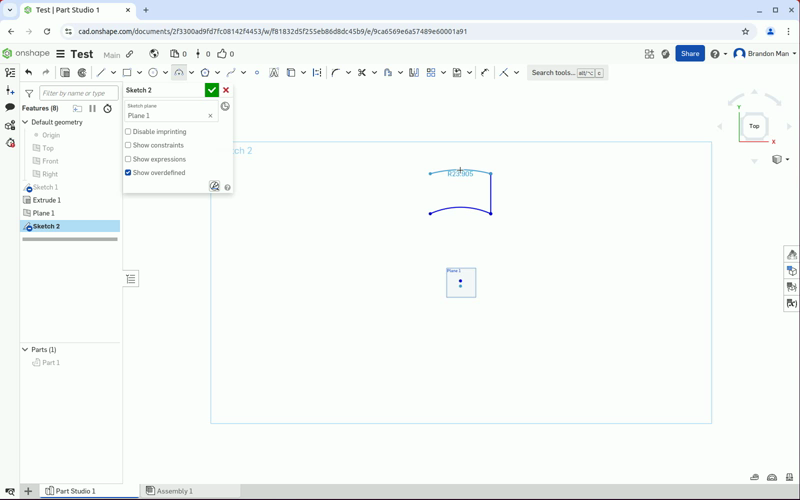
click(460, 169)
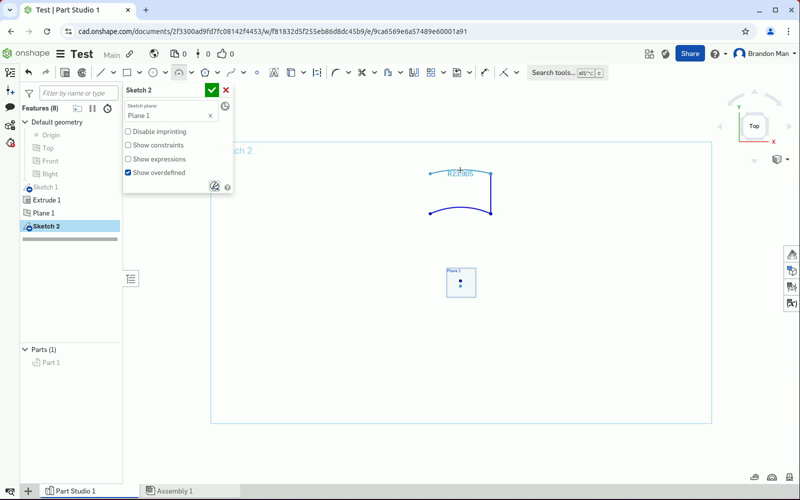
key_up(shift)
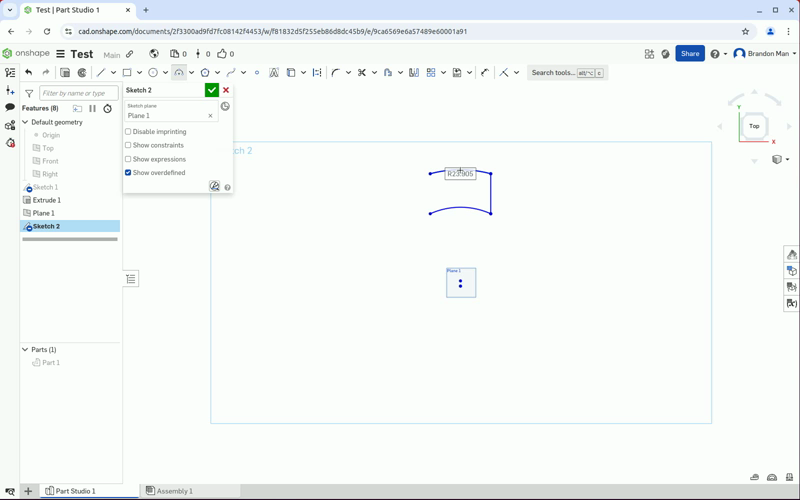
key(esc)
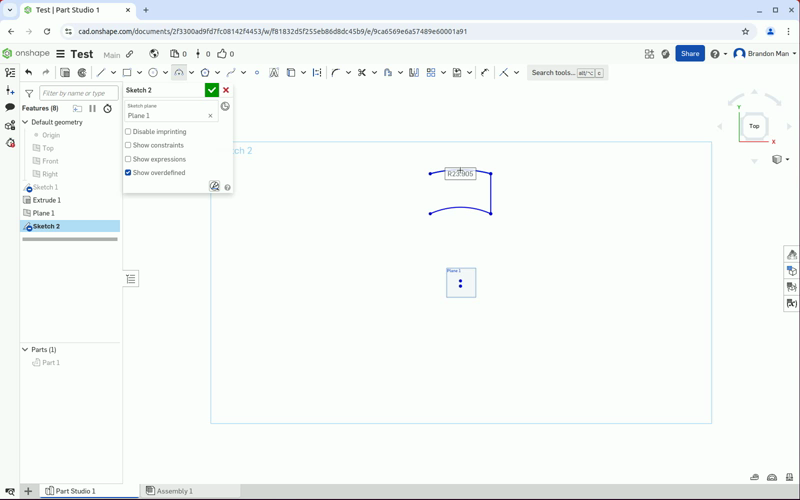
key(l)
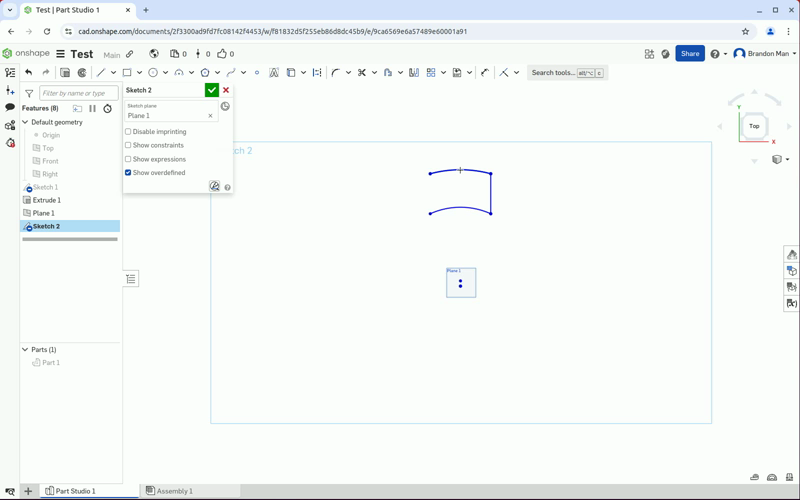
mouse_move(430, 173)
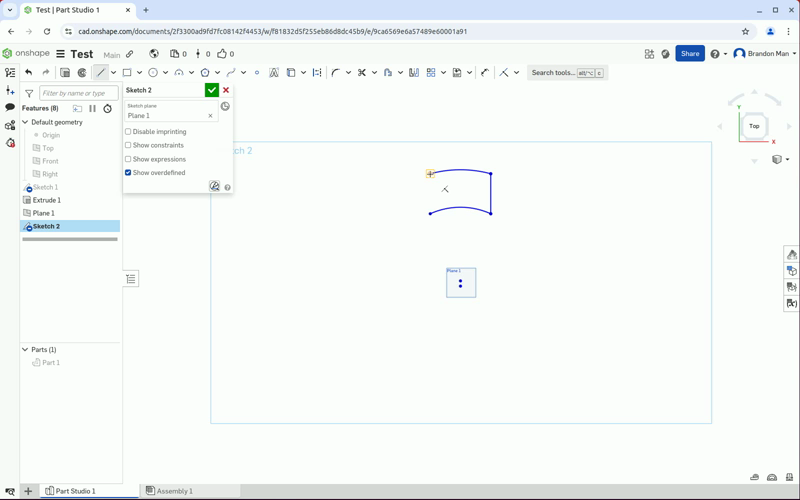
click(430, 173)
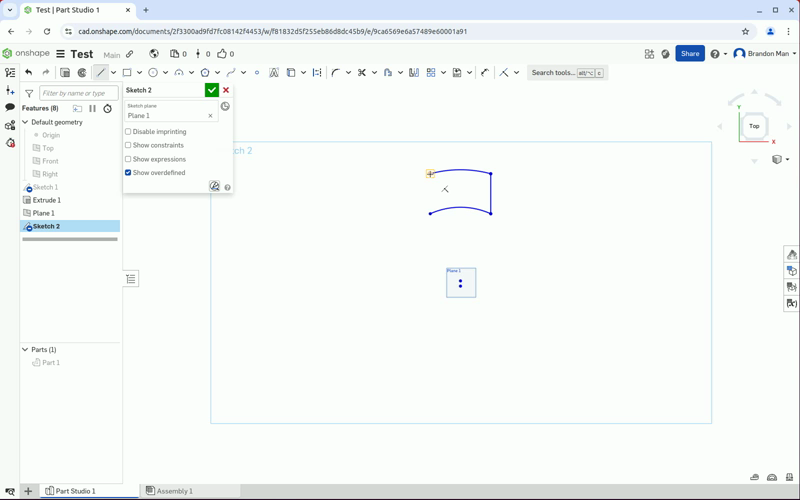
mouse_move(460, 173)
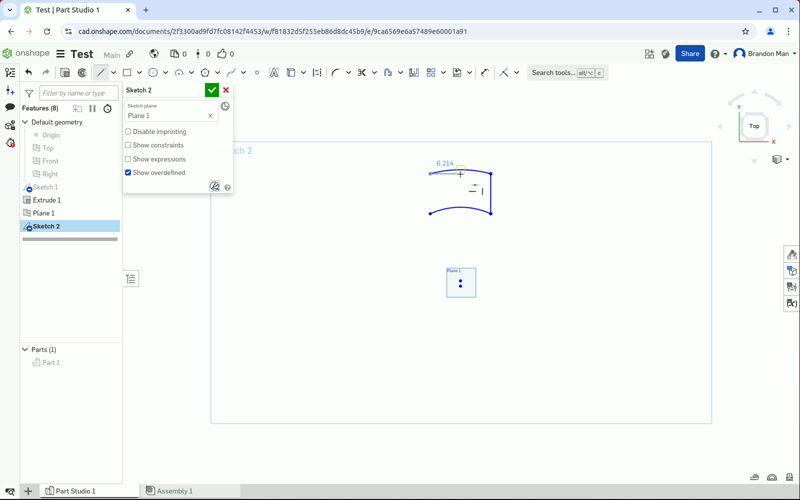
key_down(shift)
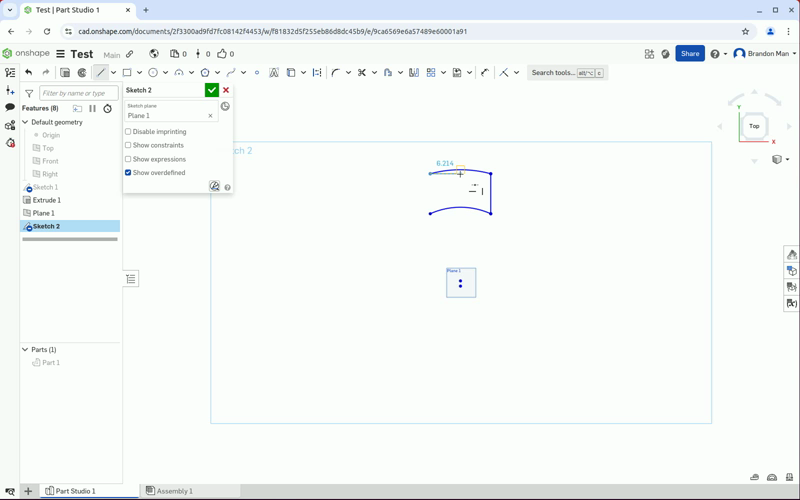
mouse_move(430, 213)
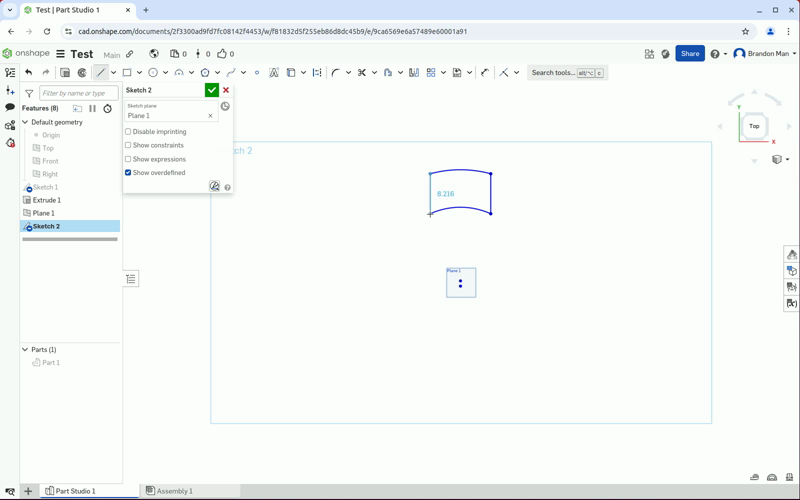
key_up(shift)
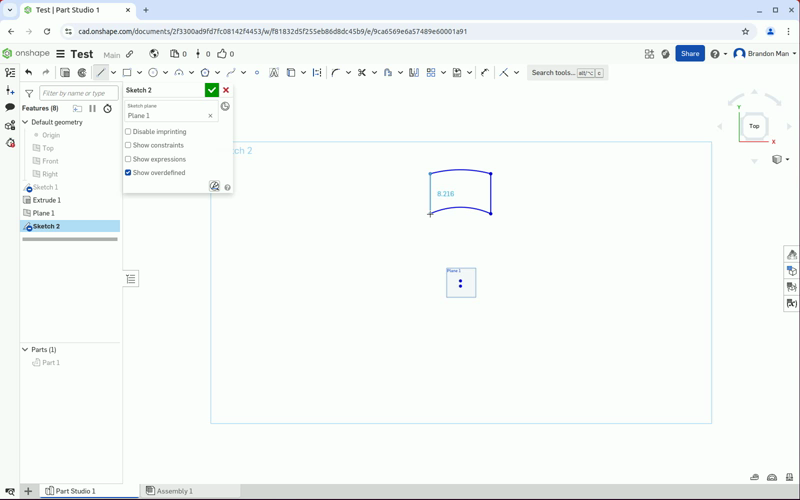
click(430, 213)
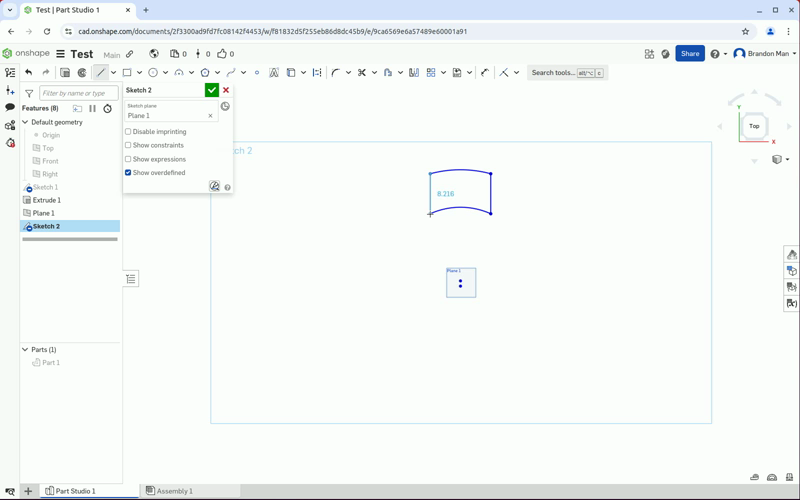
key(esc)
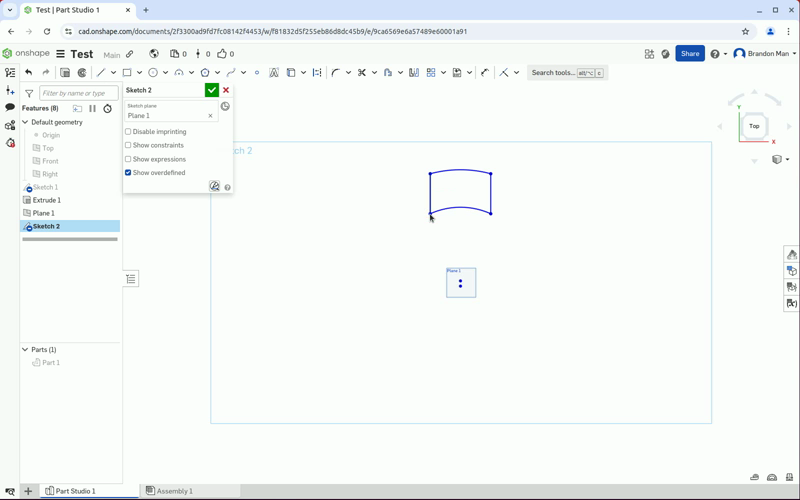
mouse_move(452, 206)
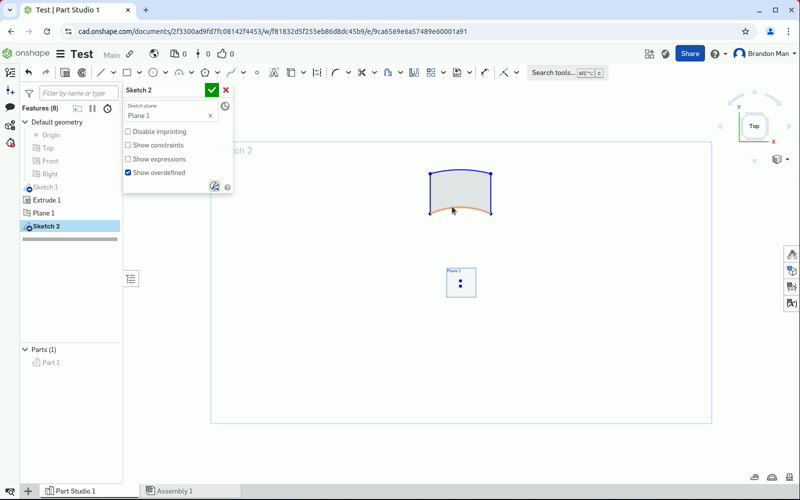
click(452, 206)
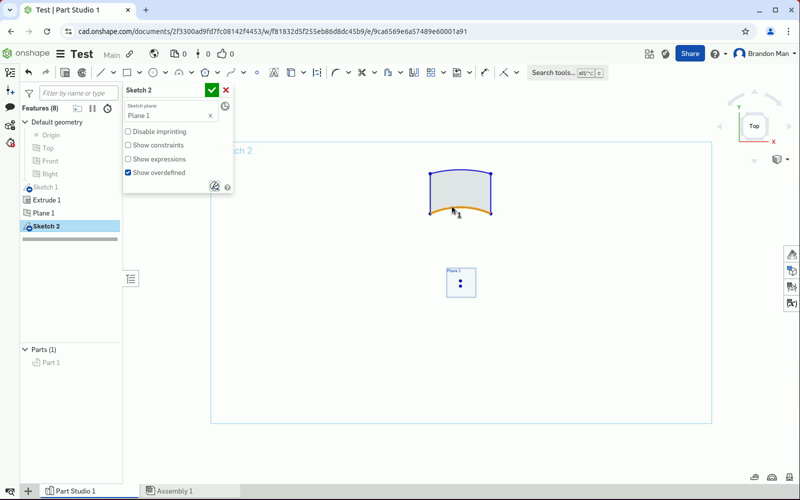
mouse_move(73, 352)
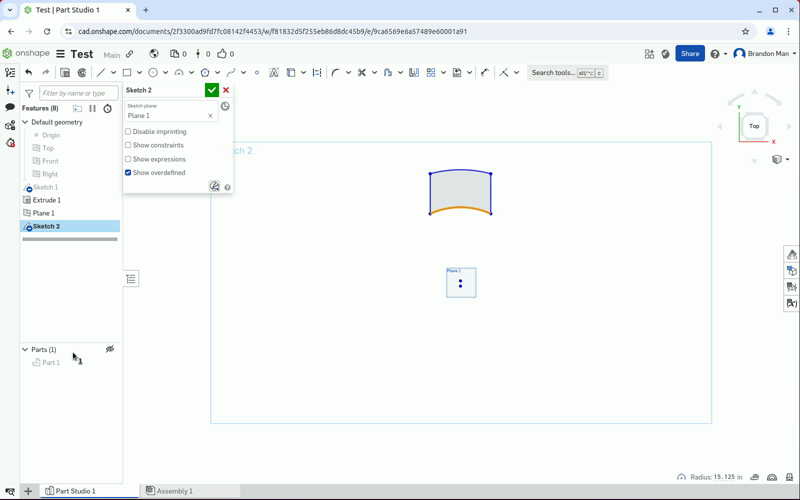
key(shift+y)
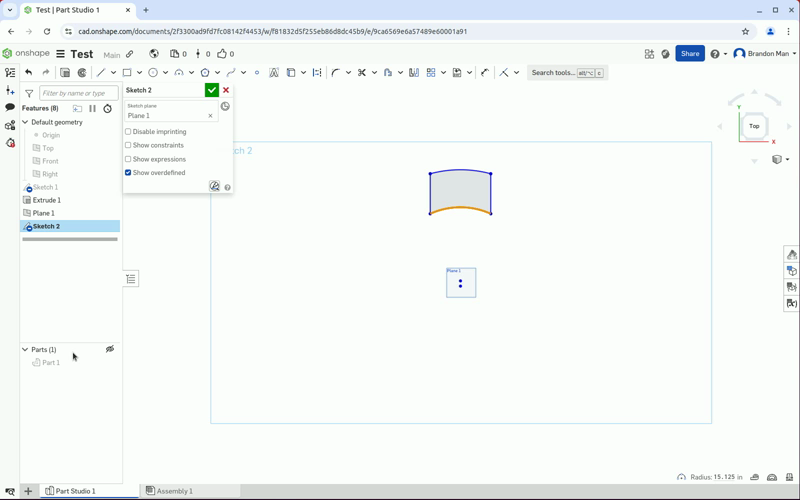
key(shift+e)
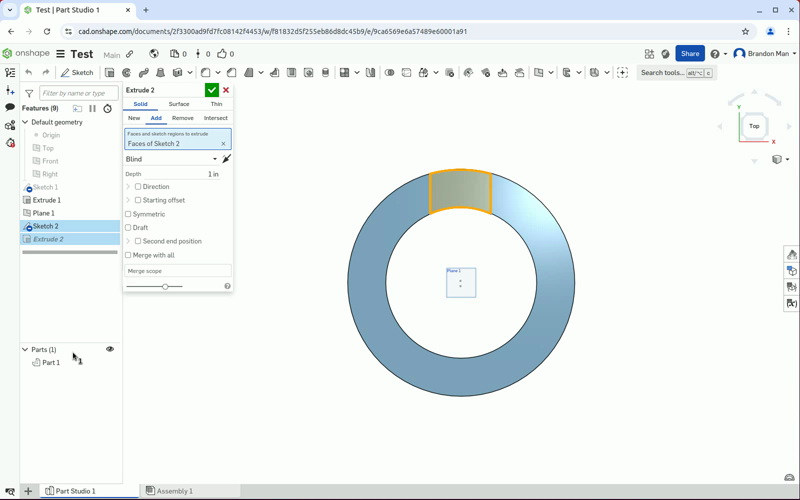
mouse_move(143, 106)
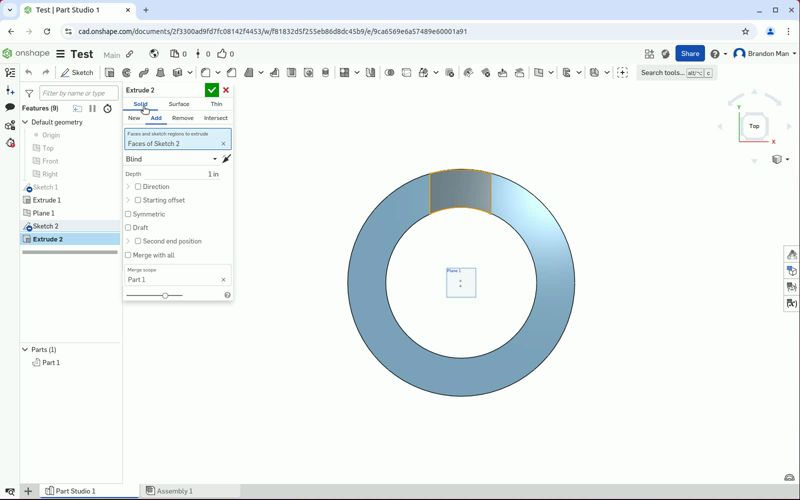
click(143, 106)
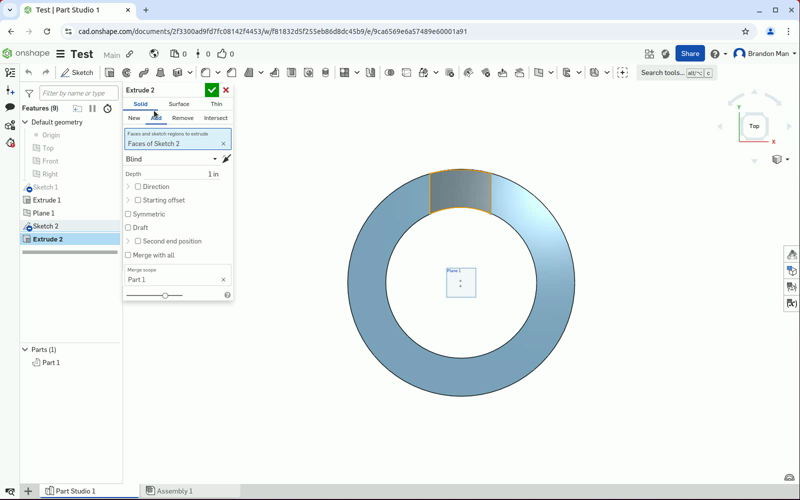
mouse_move(186, 120)
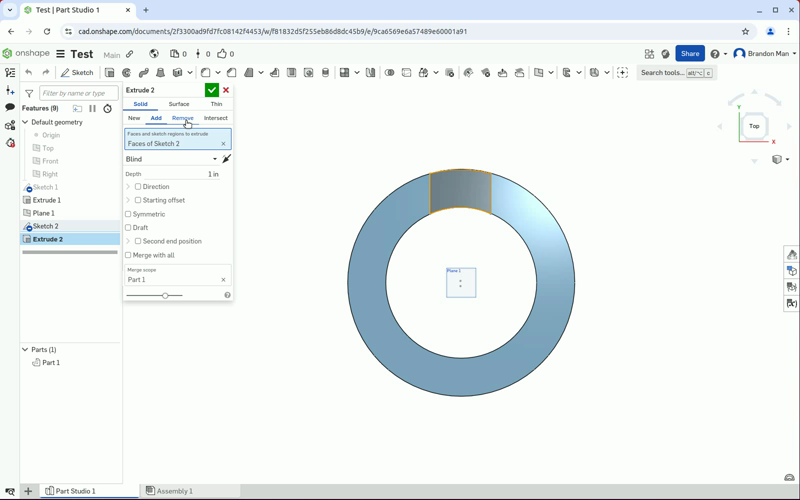
click(186, 120)
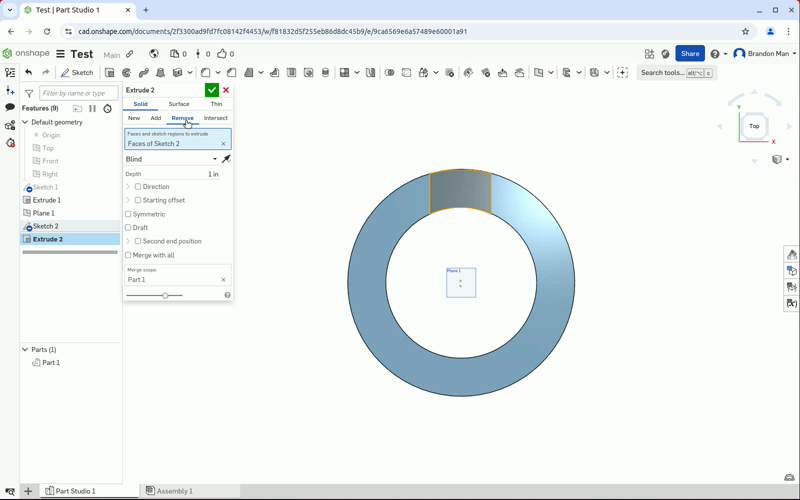
key(tab, 4)
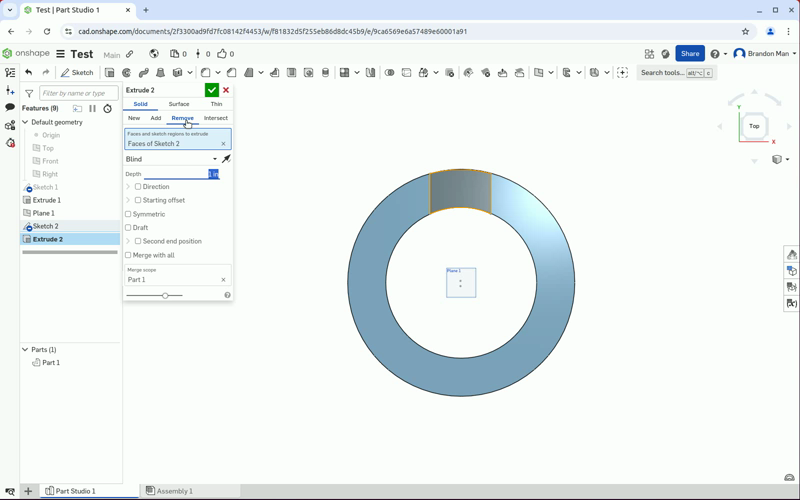
text(7.703)
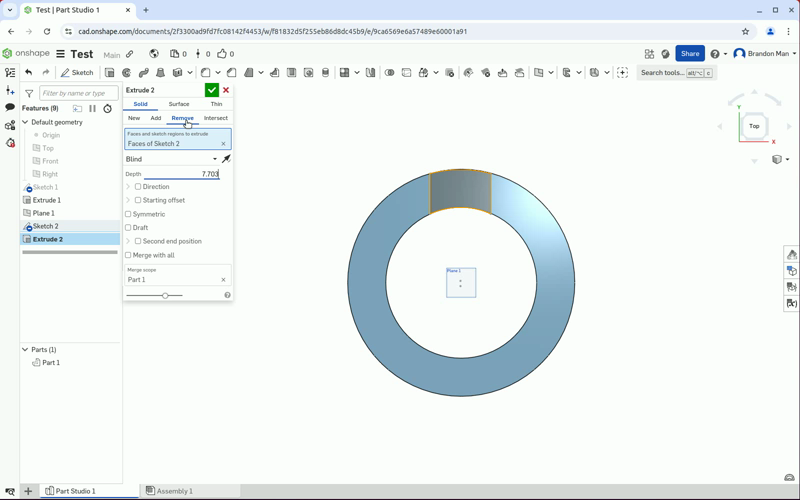
key(tab, 6)
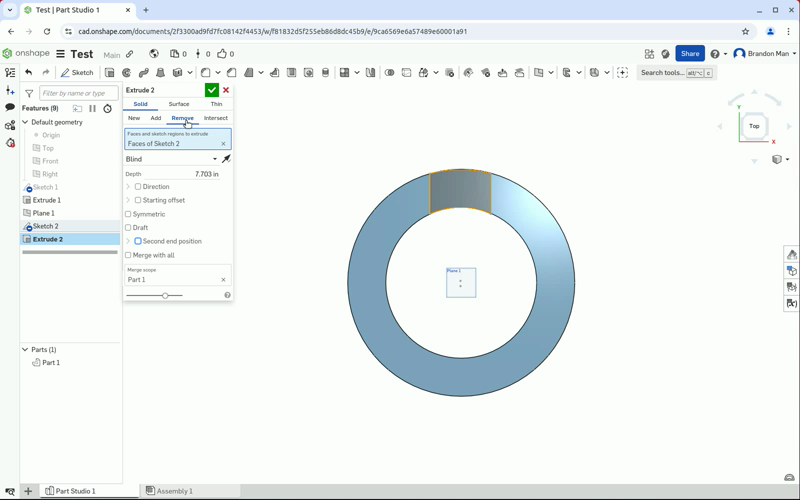
key(space)
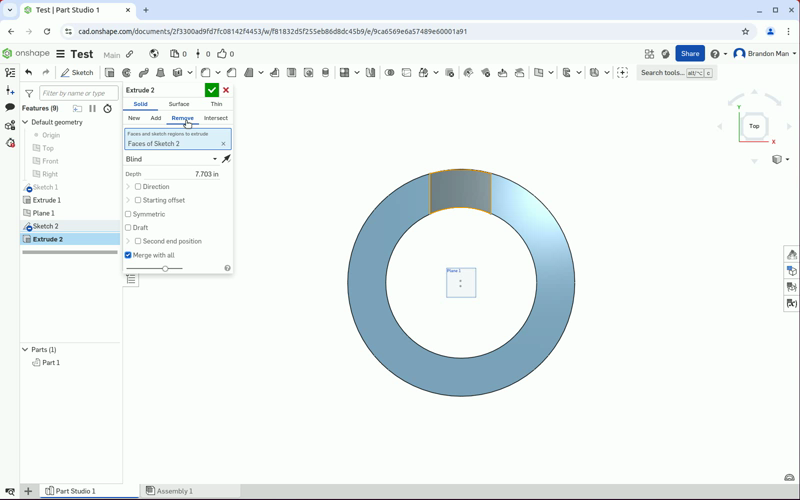
key(enter)
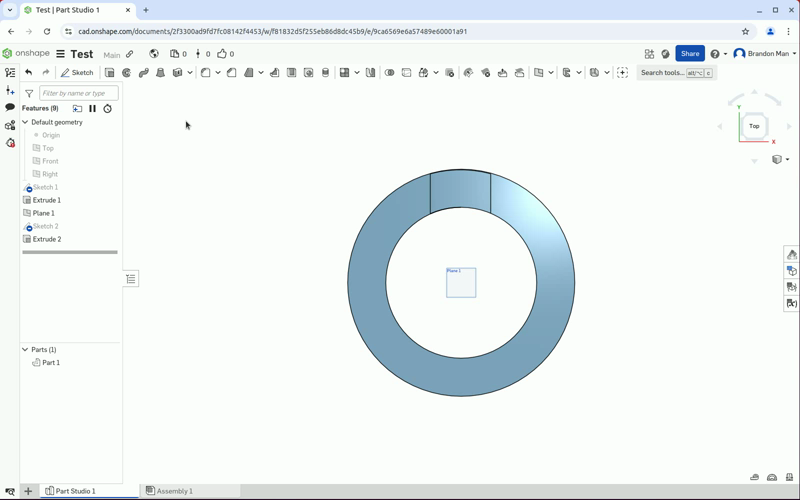
key(shift+h)
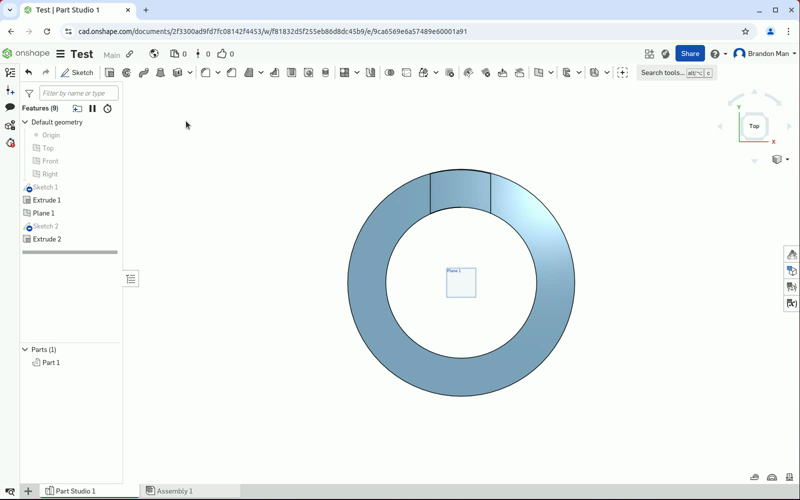
key(shift+h)
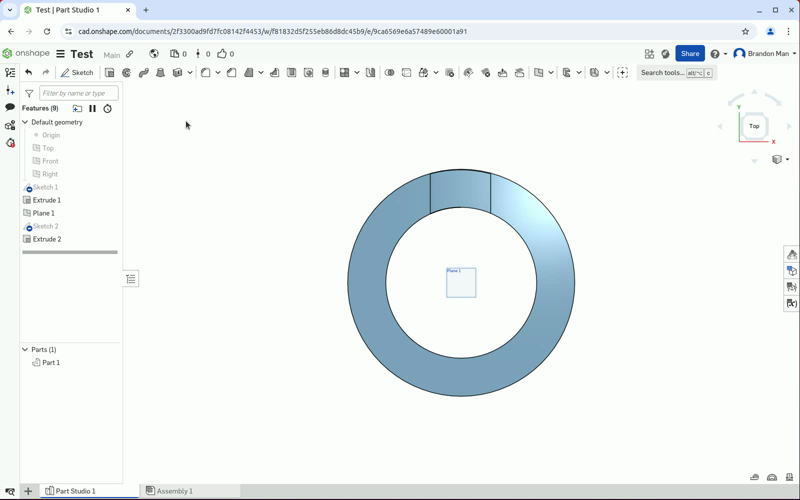
mouse_move(73, 189)
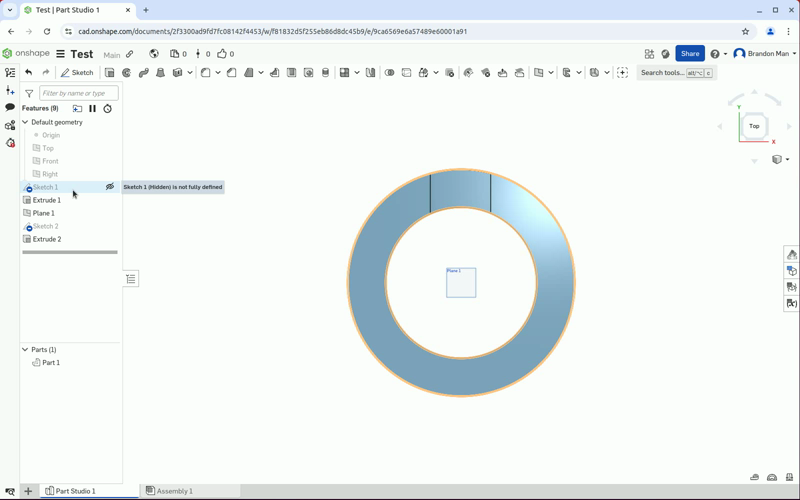
click(73, 189)
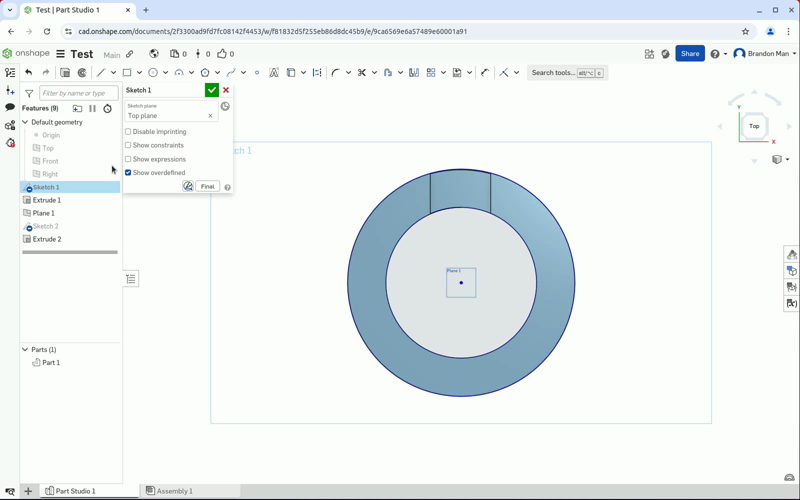
mouse_move(229, 92)
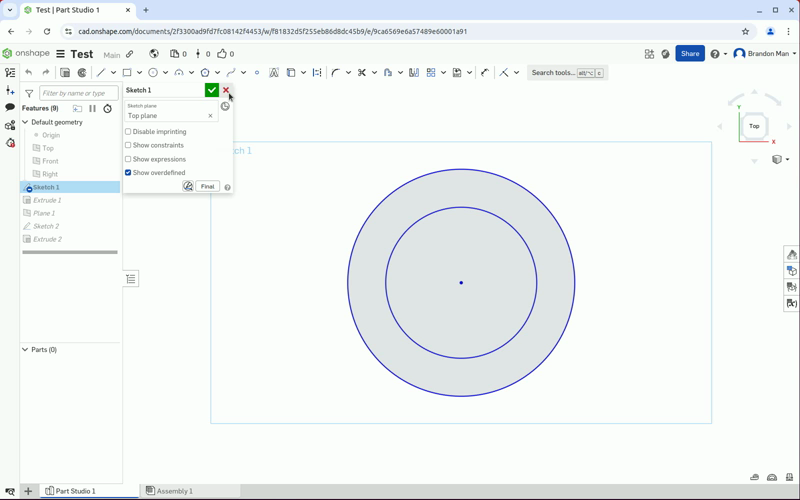
click(229, 92)
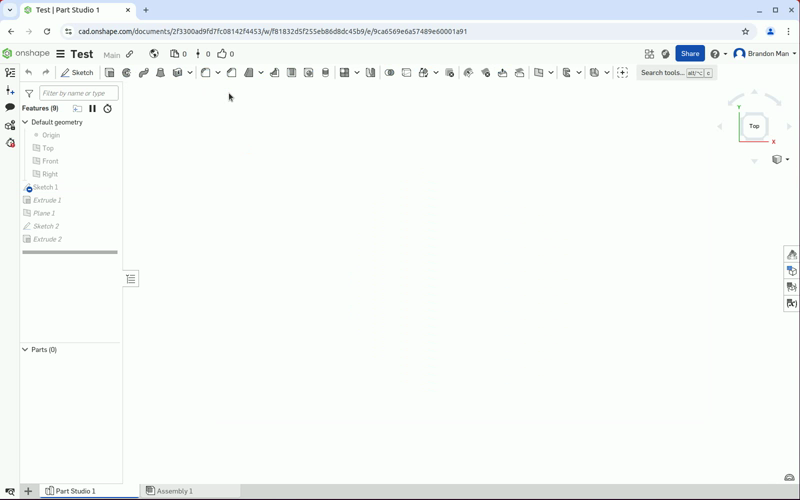
key(shift+s)
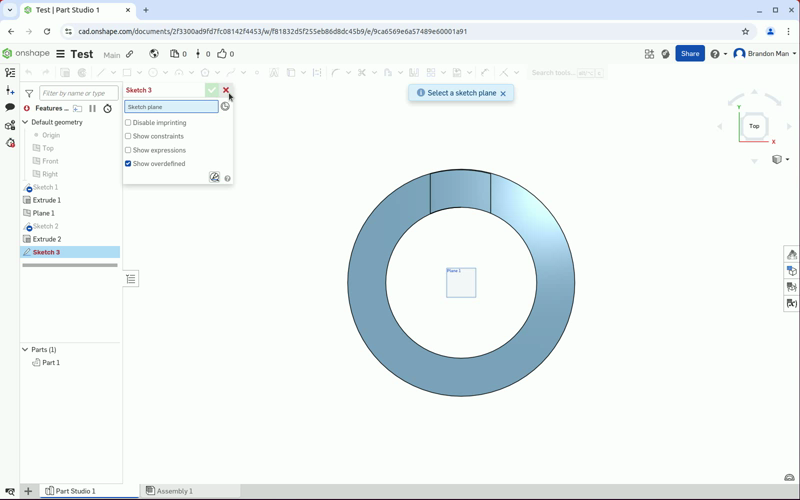
mouse_move(73, 215)
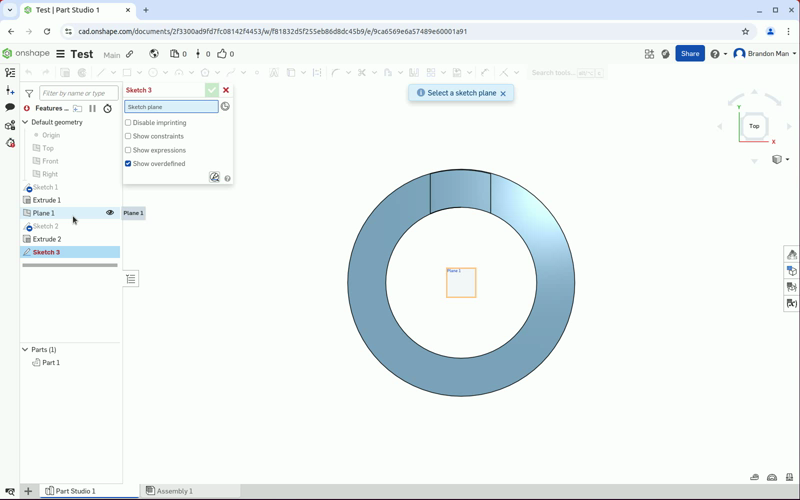
click(73, 215)
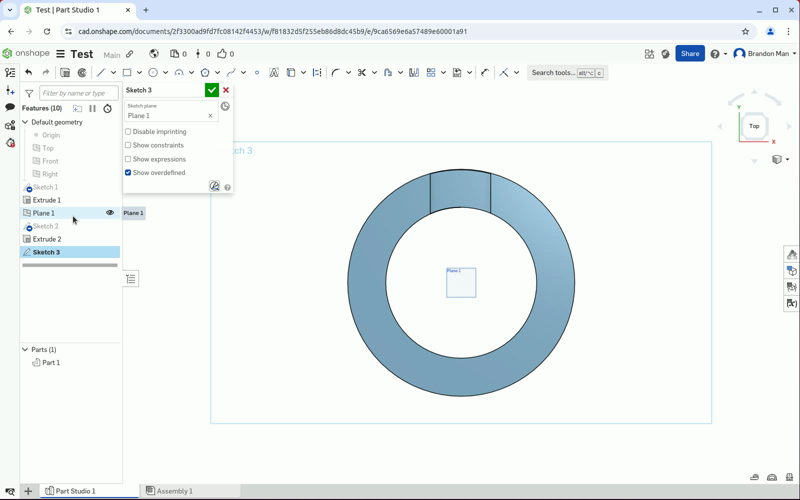
mouse_move(73, 352)
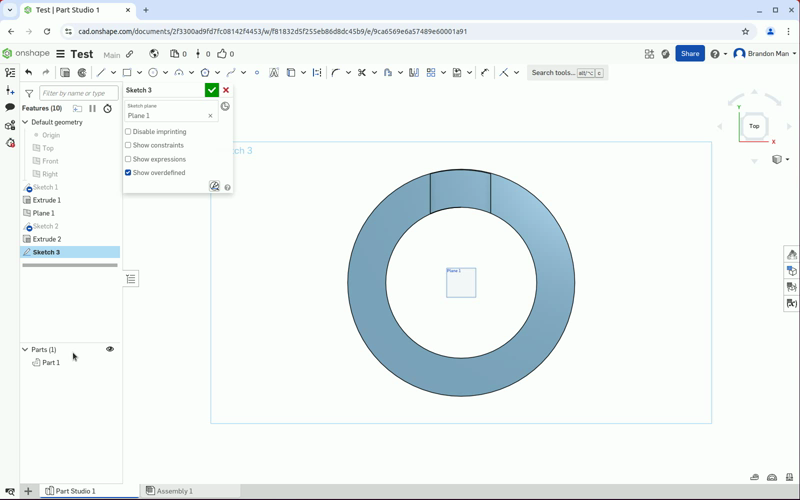
key(y)
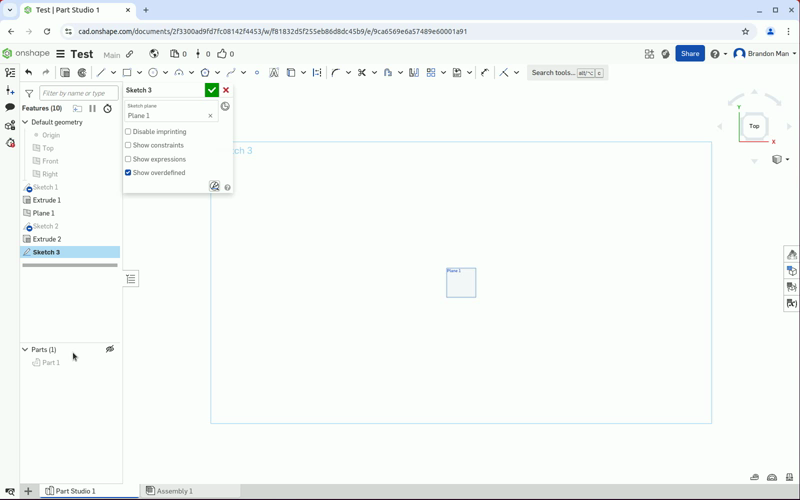
key(l)
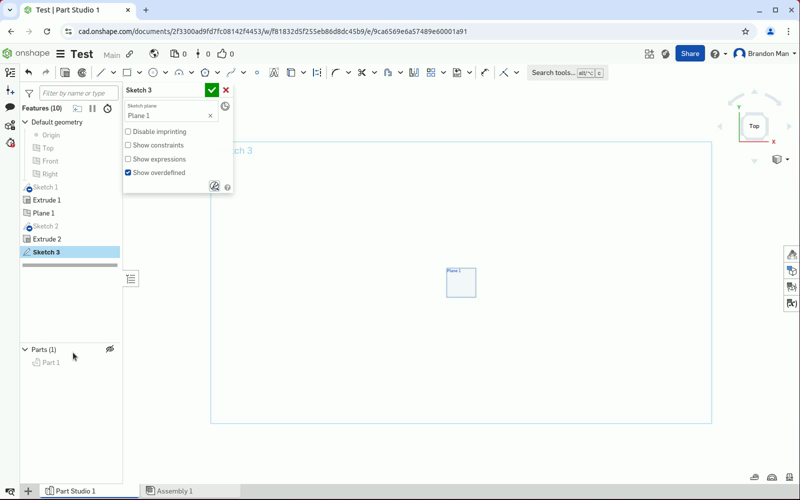
key_down(shift)
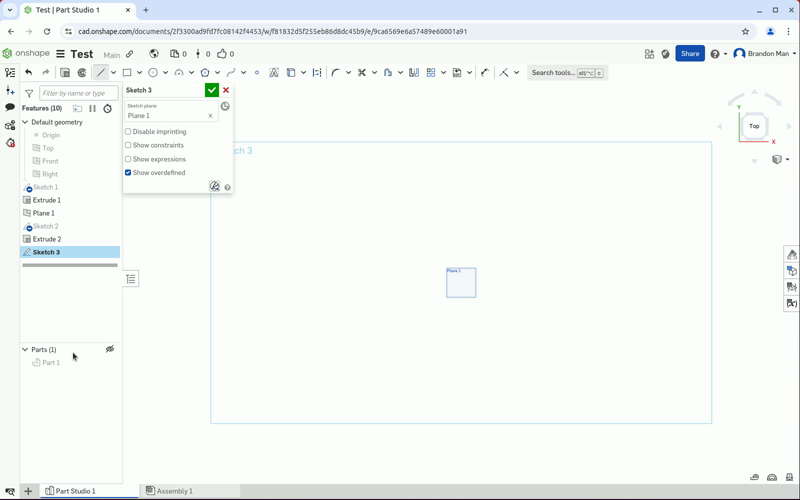
mouse_move(529, 313)
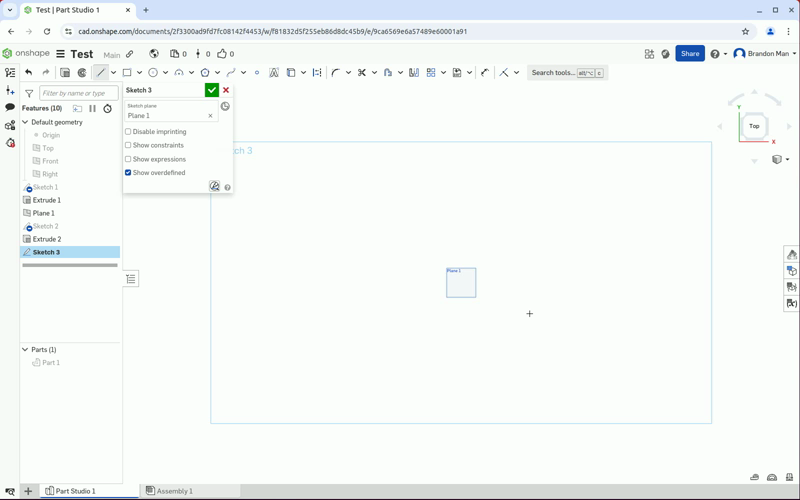
click(529, 313)
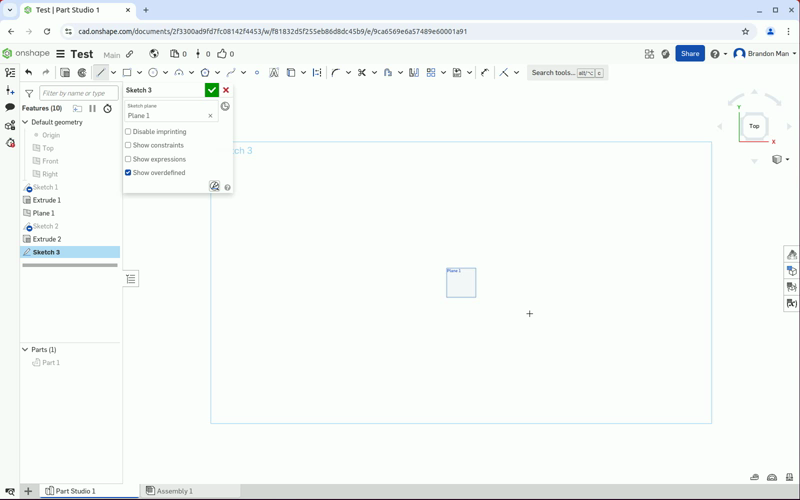
key_up(shift)
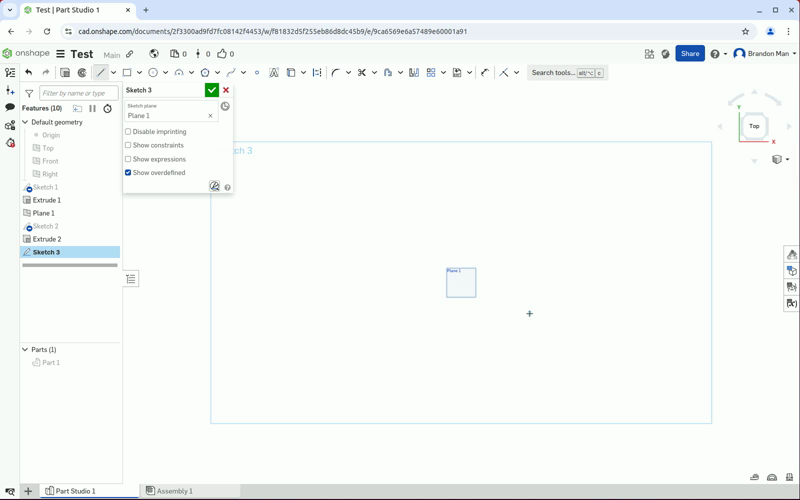
key_down(shift)
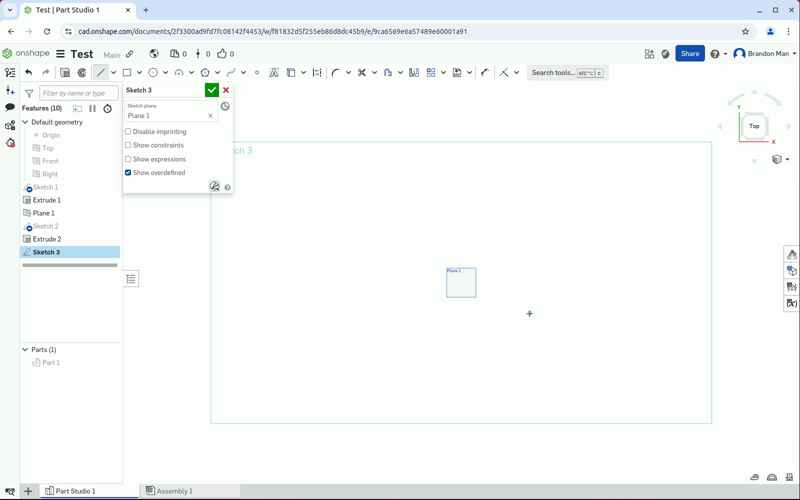
mouse_move(559, 313)
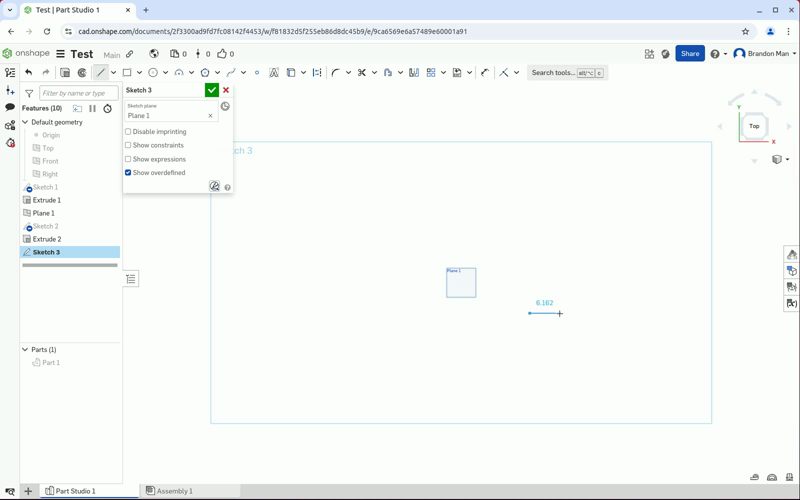
mouse_move(570, 313)
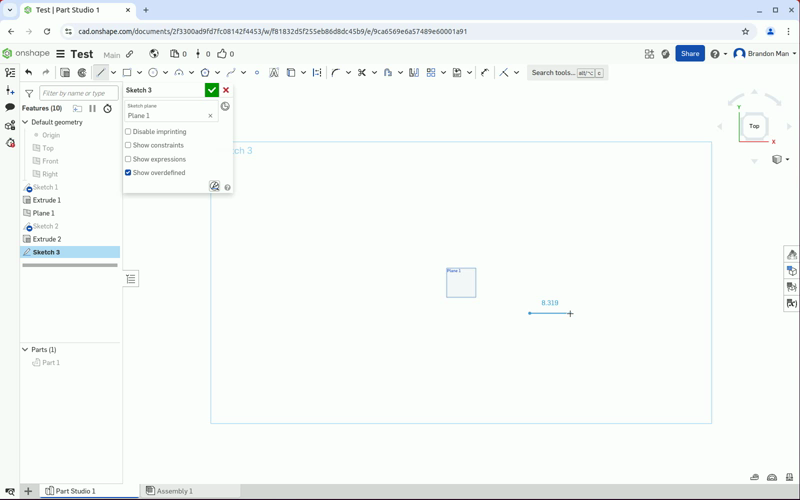
click(570, 313)
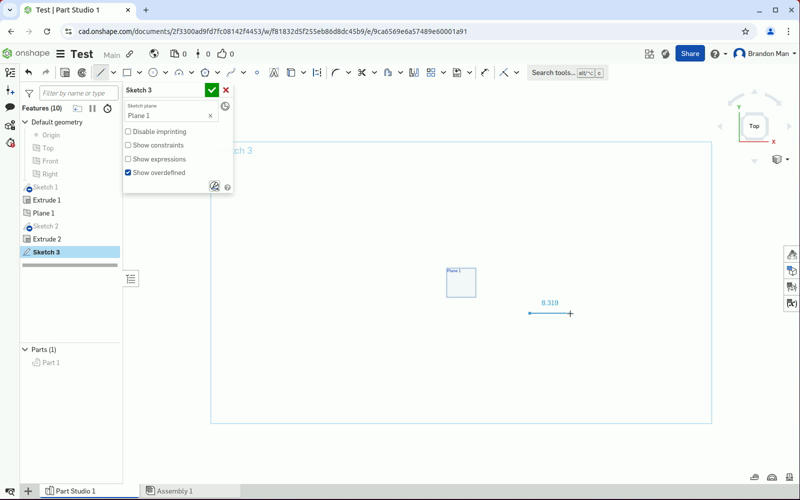
key_up(shift)
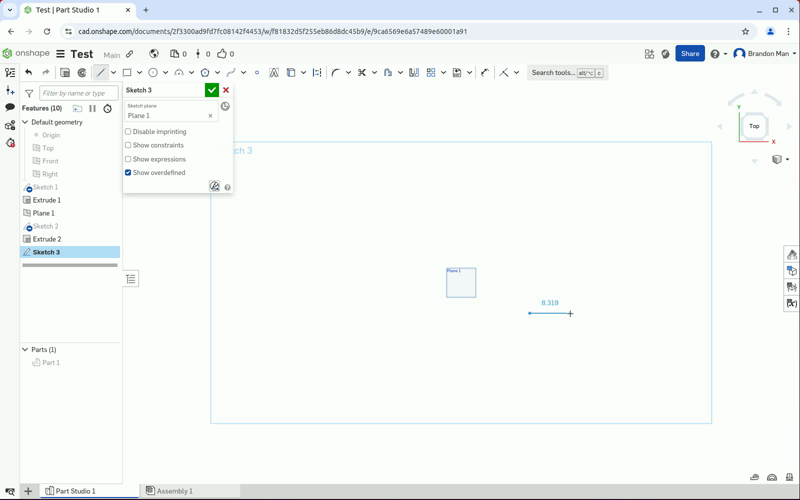
key(esc)
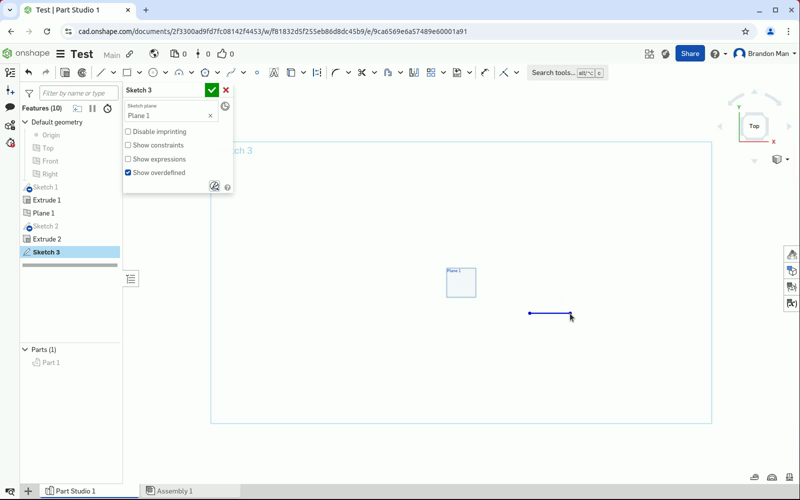
key(a)
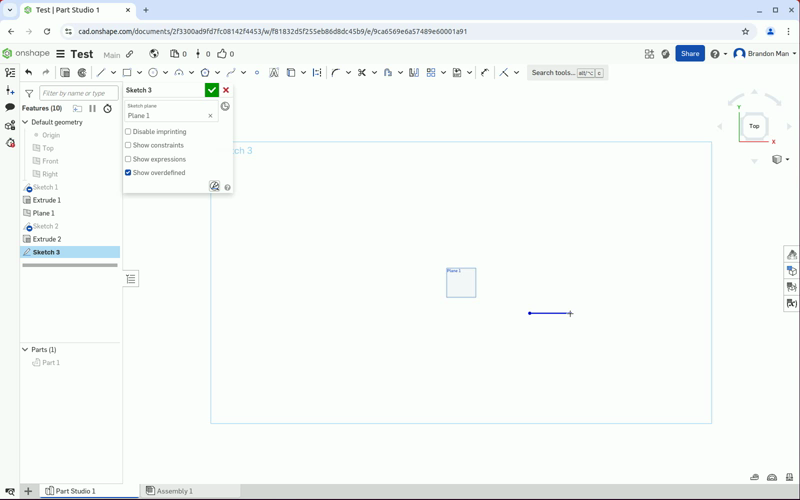
mouse_move(570, 313)
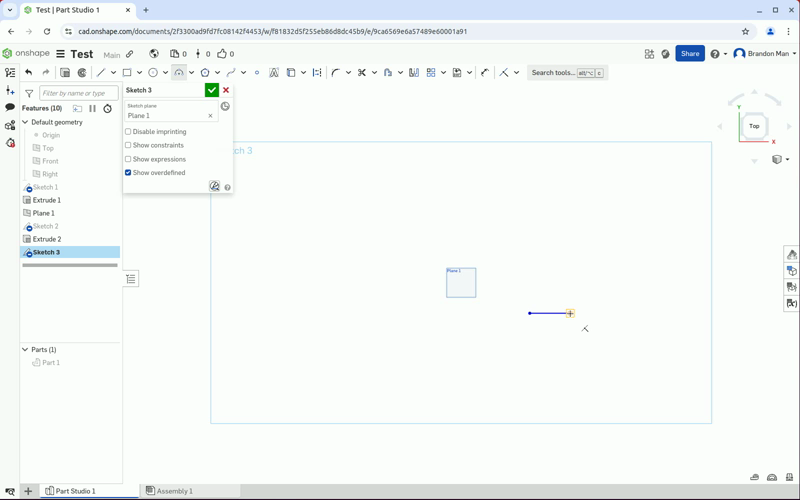
click(570, 313)
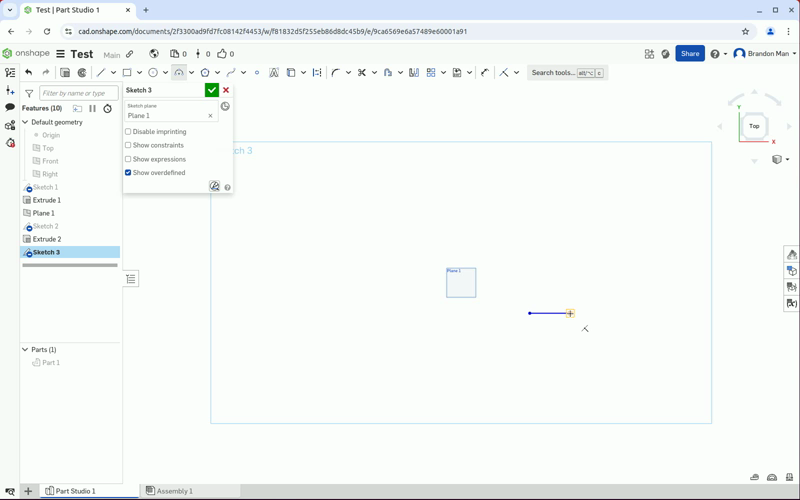
key_down(shift)
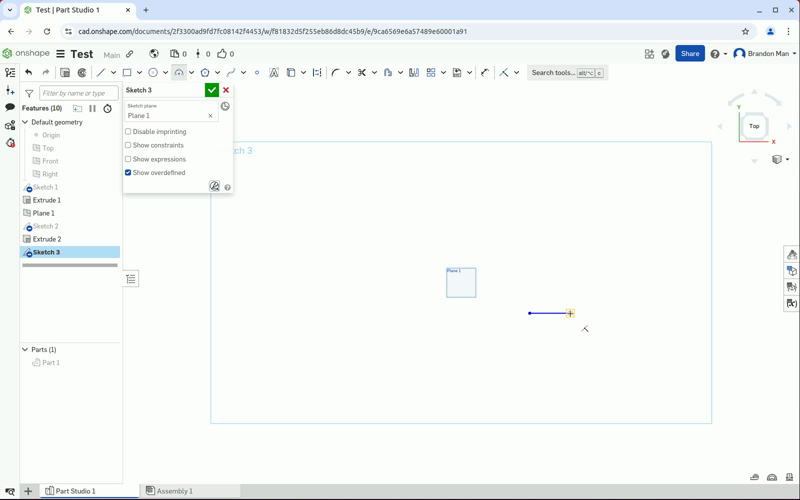
mouse_move(570, 252)
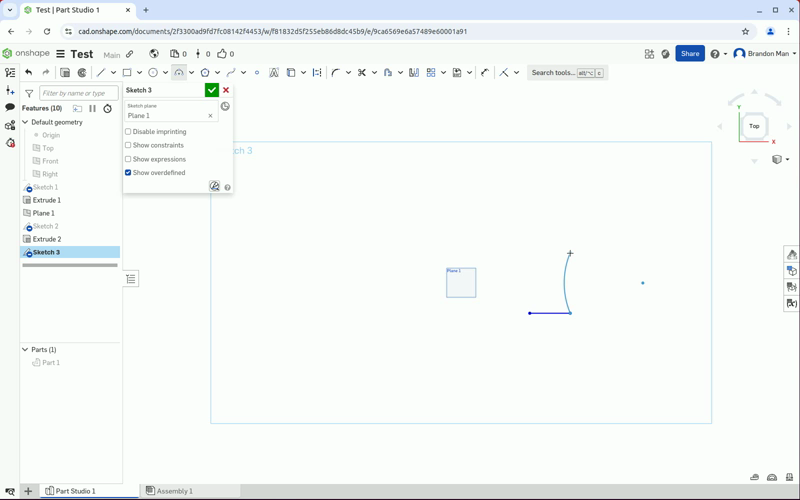
click(570, 252)
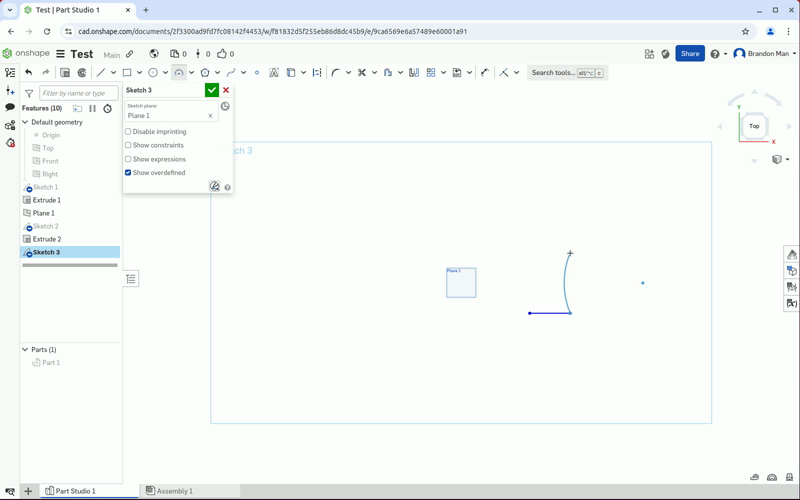
mouse_move(573, 283)
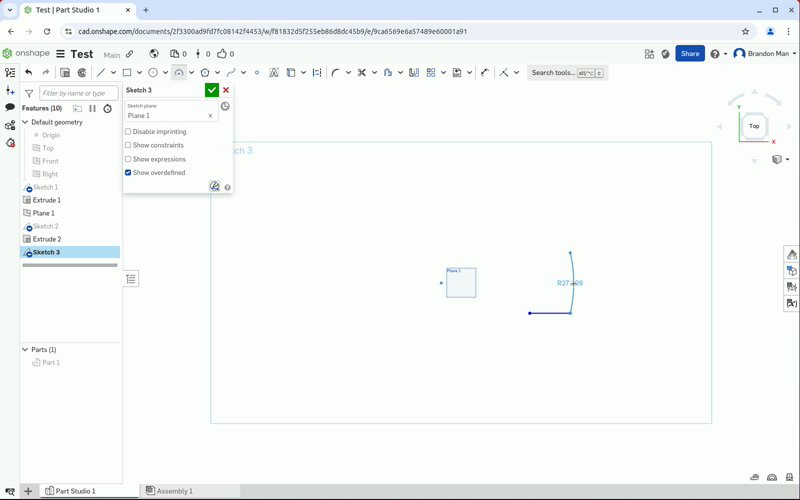
click(573, 283)
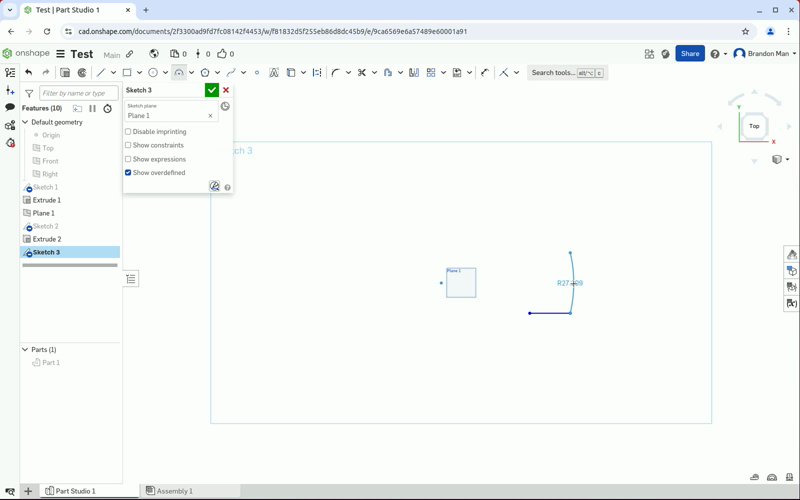
key_up(shift)
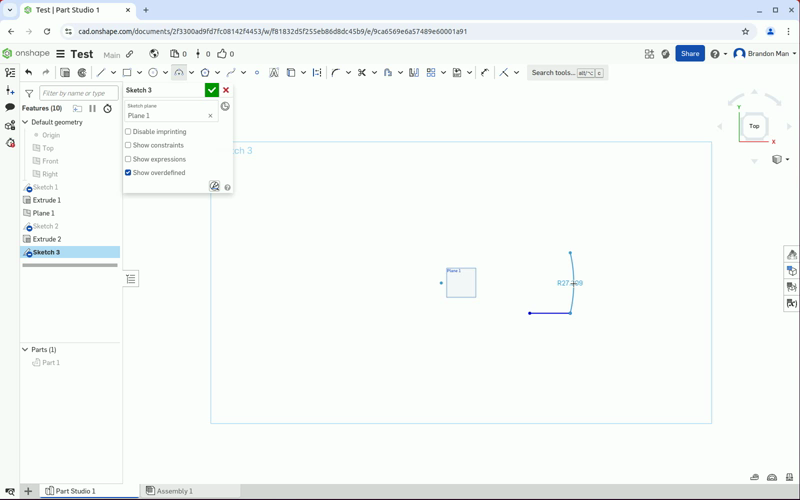
key(esc)
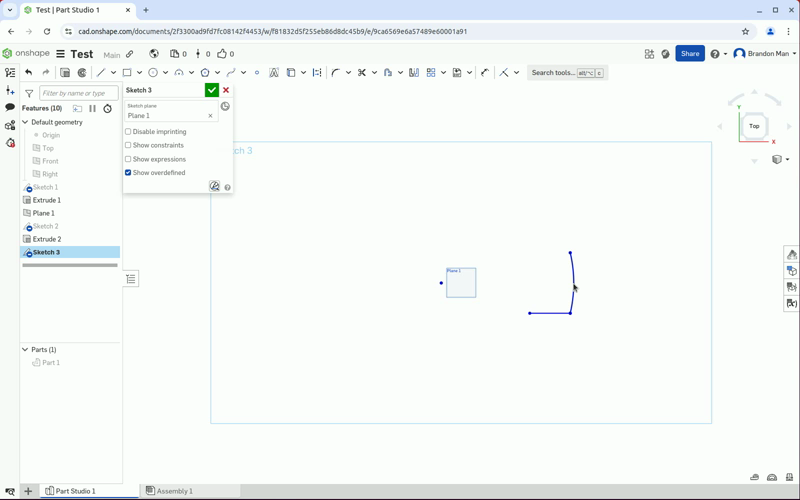
key(l)
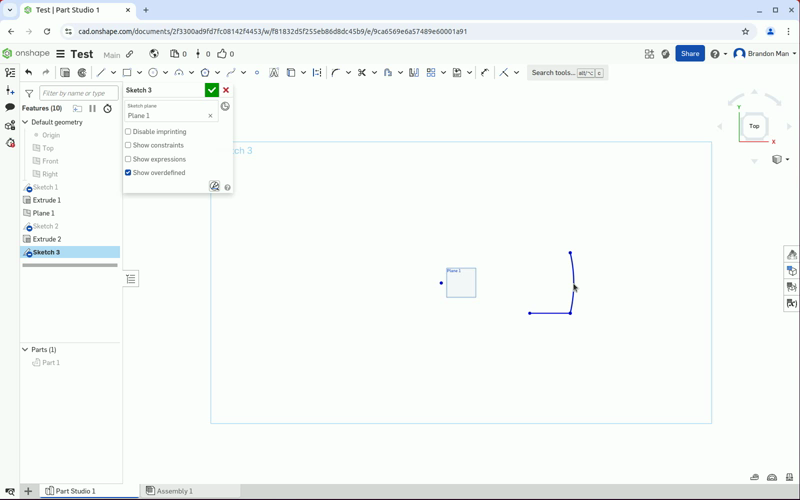
mouse_move(570, 252)
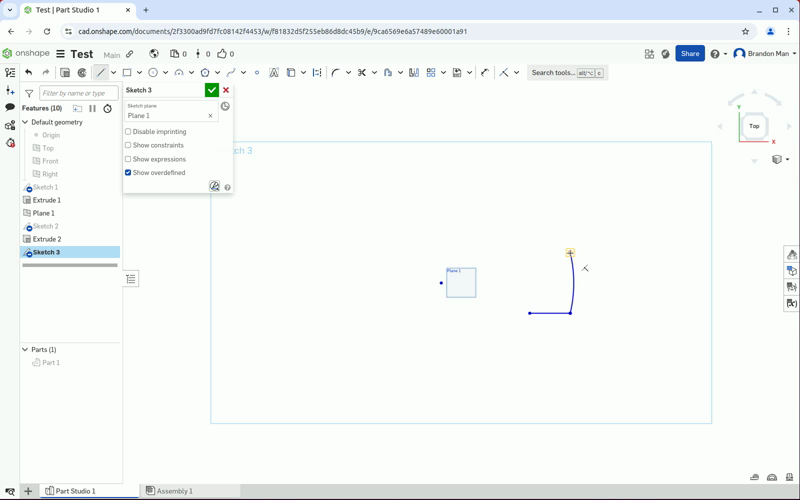
click(570, 252)
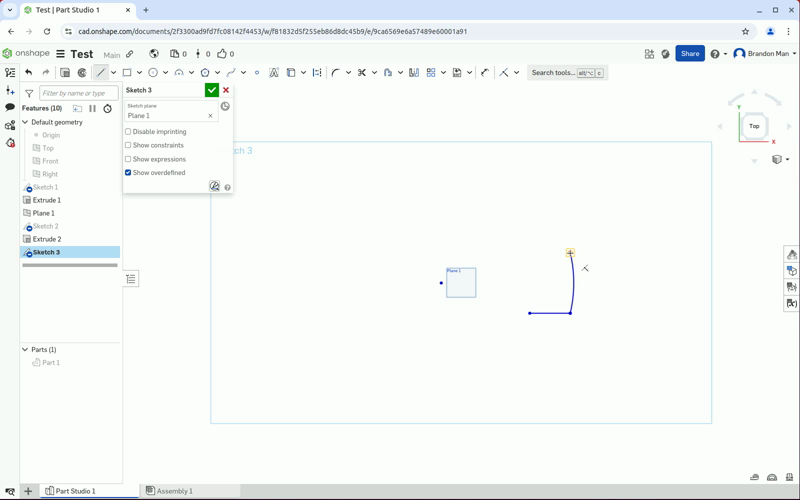
key_down(shift)
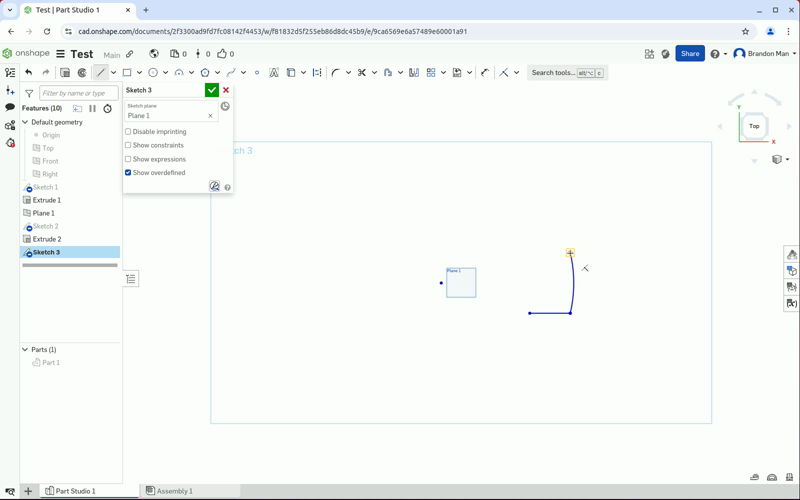
mouse_move(589, 252)
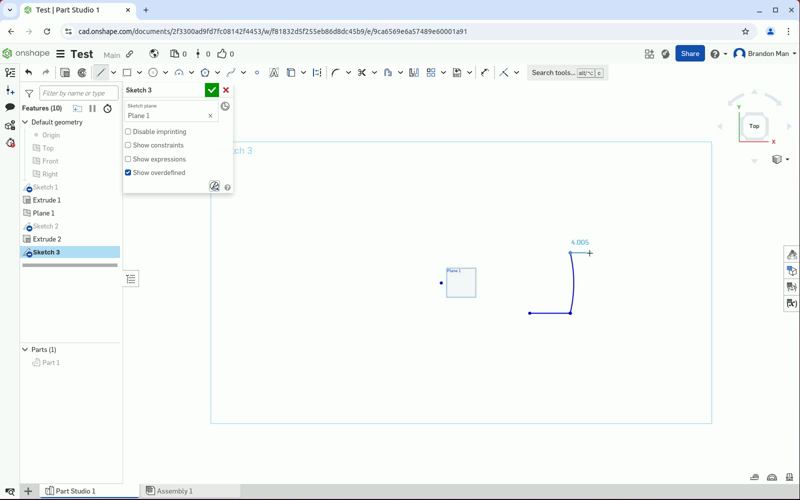
mouse_move(529, 252)
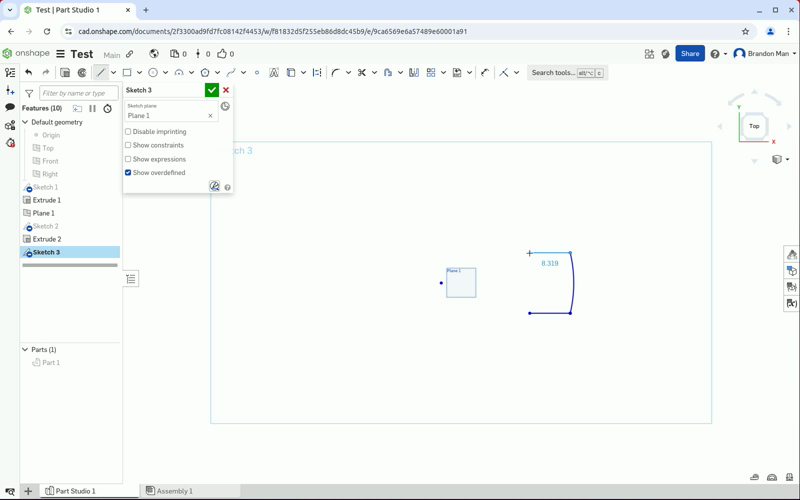
click(529, 252)
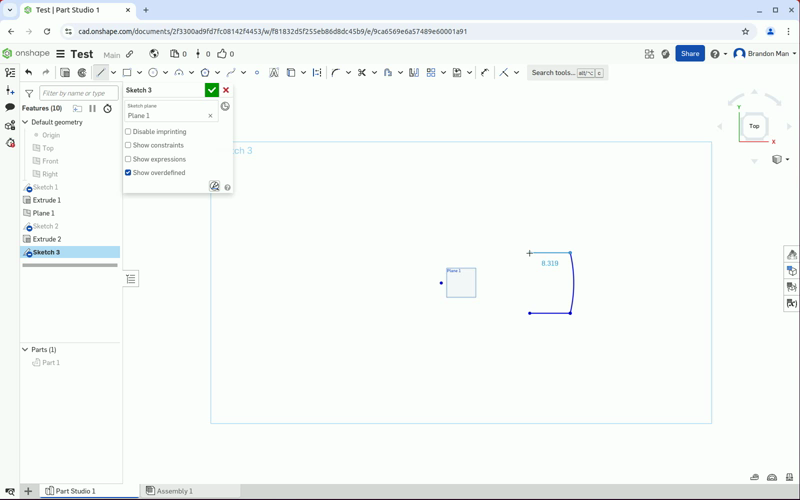
key_up(shift)
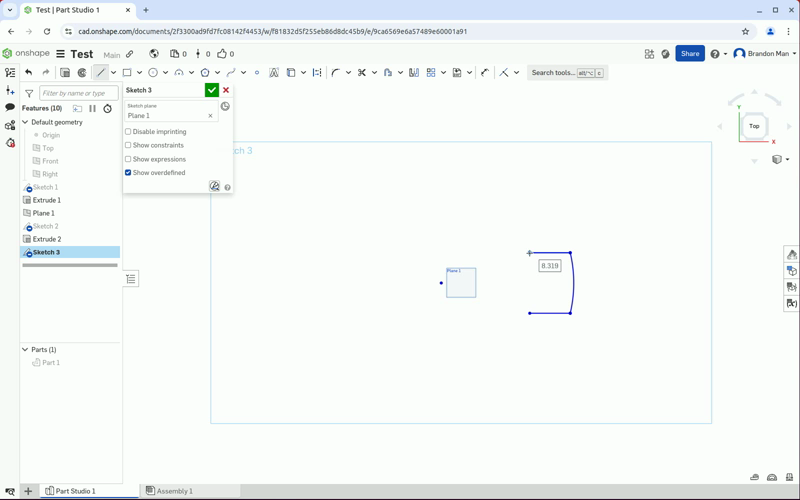
key(esc)
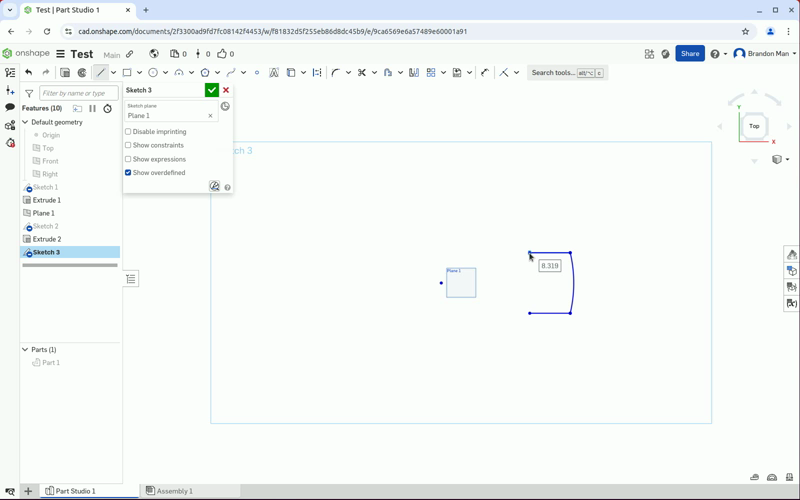
key(a)
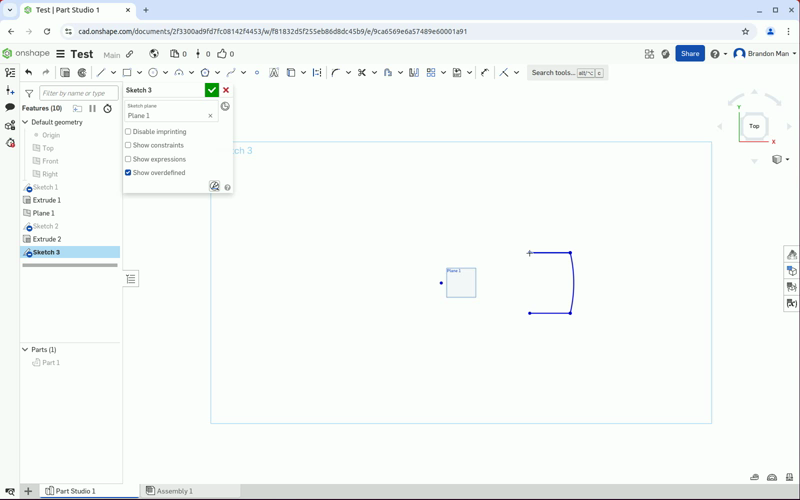
mouse_move(529, 252)
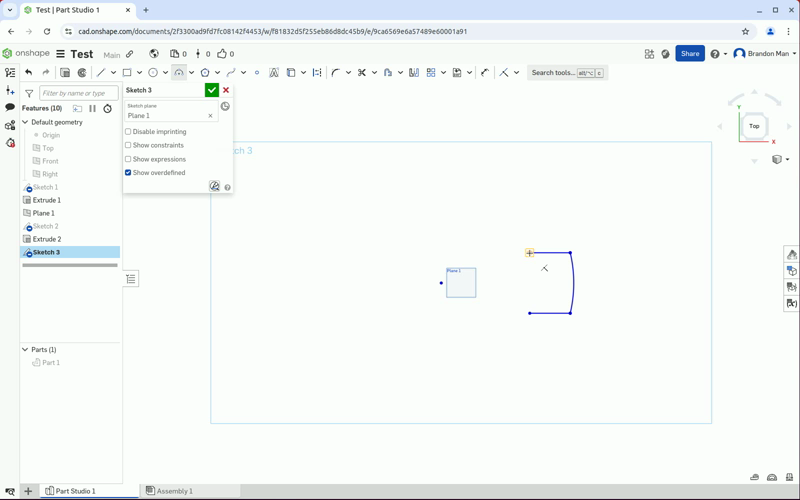
click(529, 252)
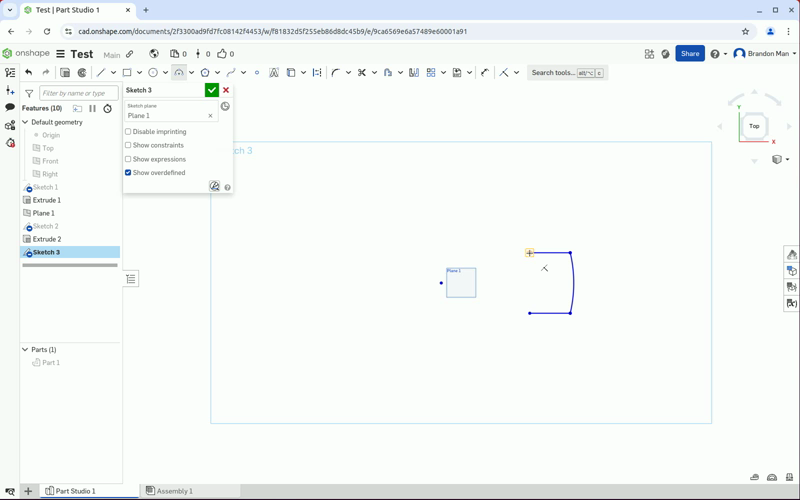
mouse_move(529, 313)
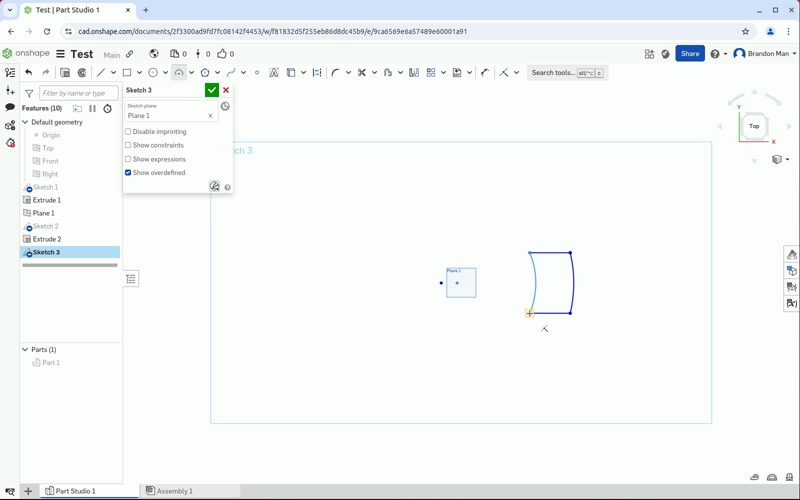
click(529, 313)
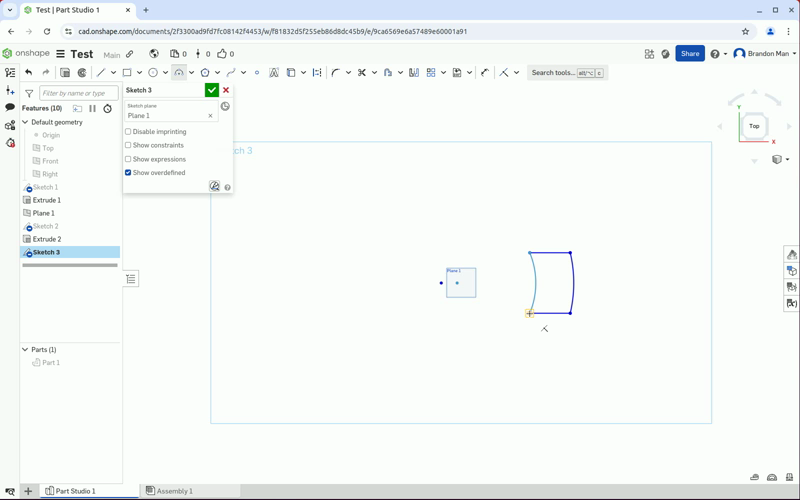
key_down(shift)
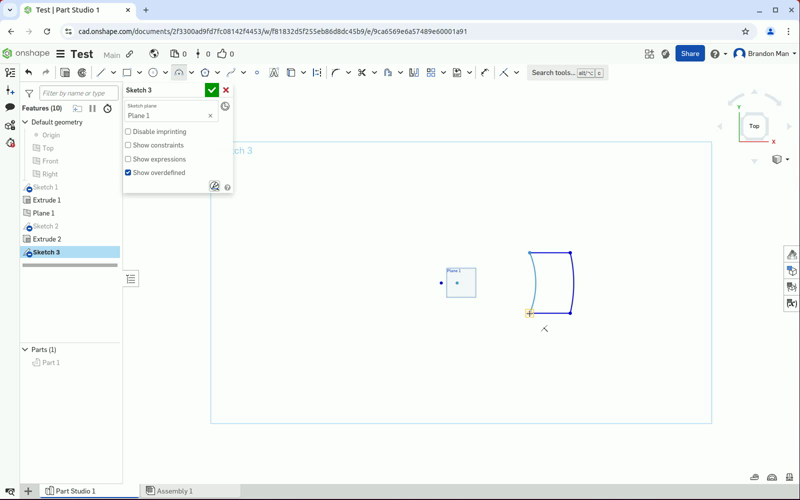
mouse_move(536, 283)
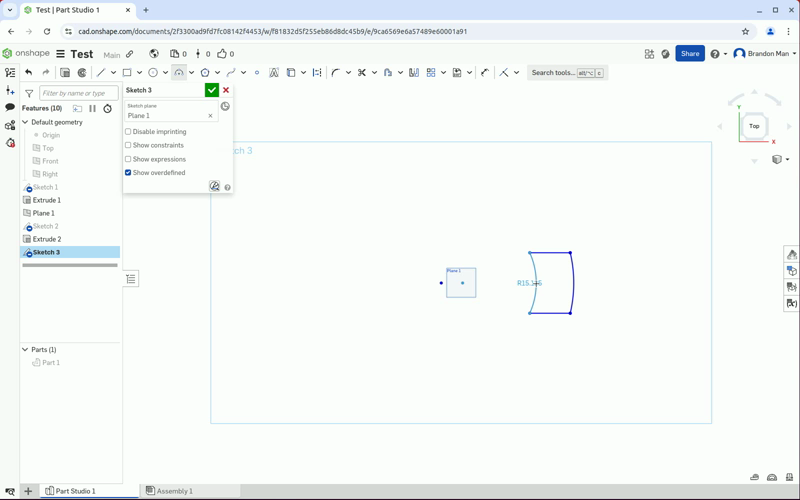
click(536, 283)
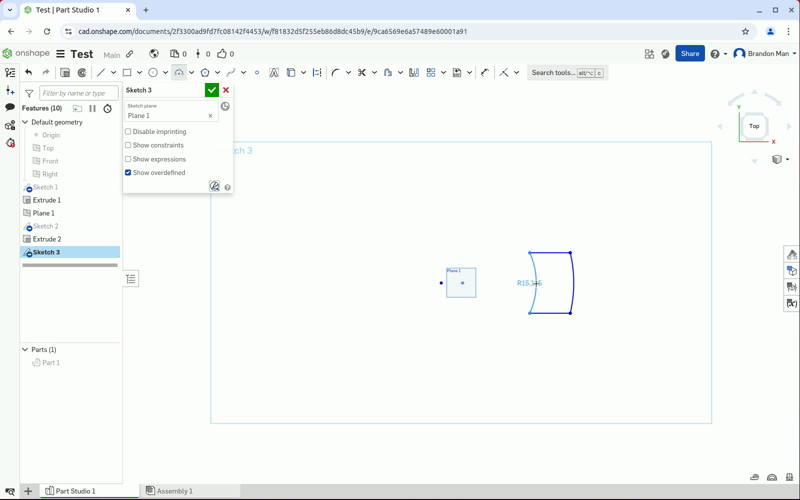
key_up(shift)
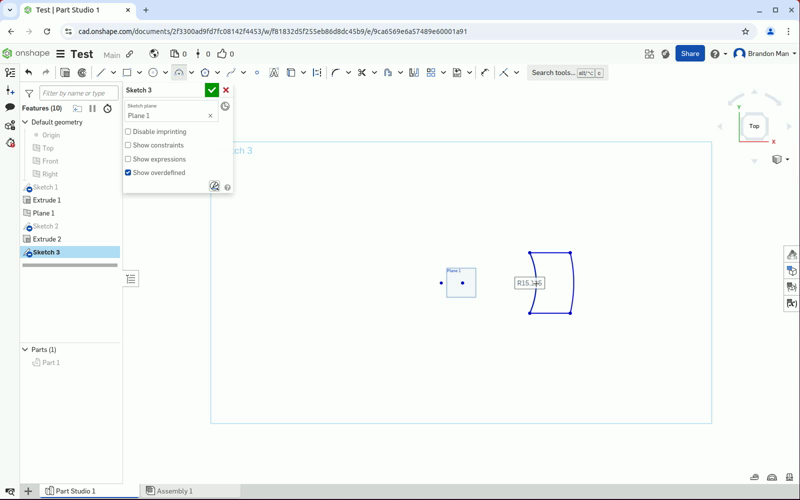
key(esc)
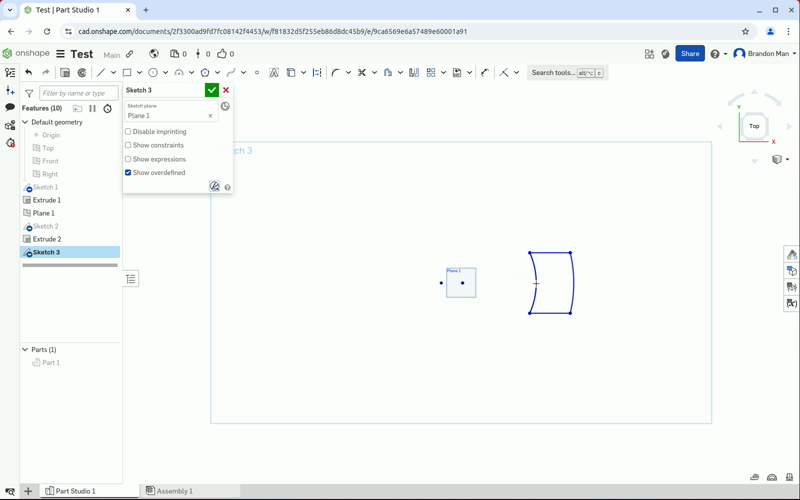
mouse_move(562, 268)
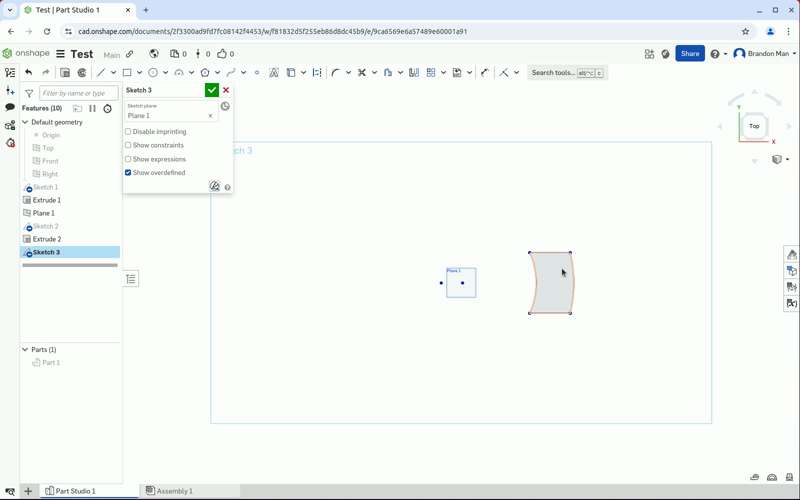
click(562, 268)
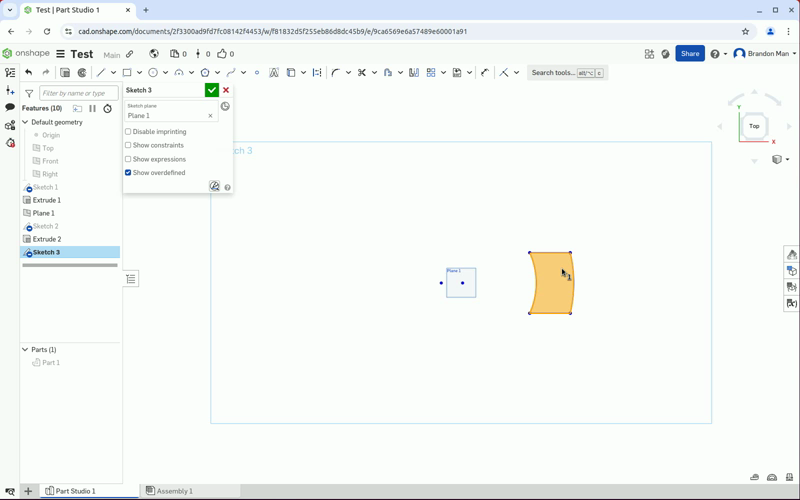
mouse_move(73, 352)
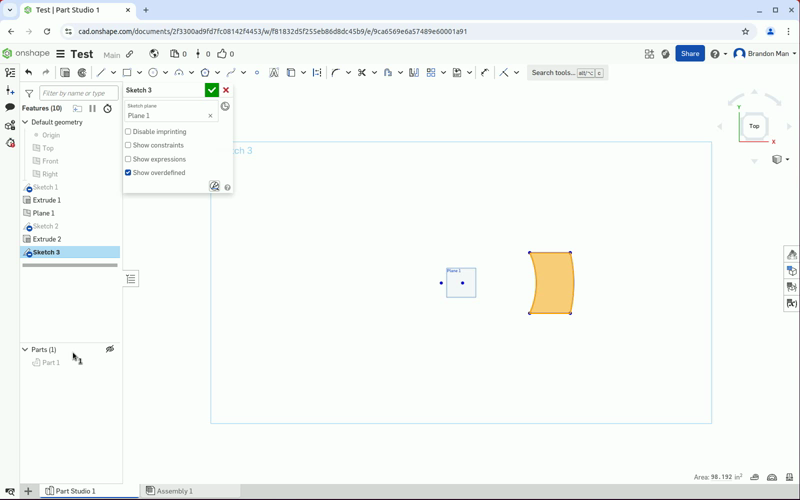
key(shift+y)
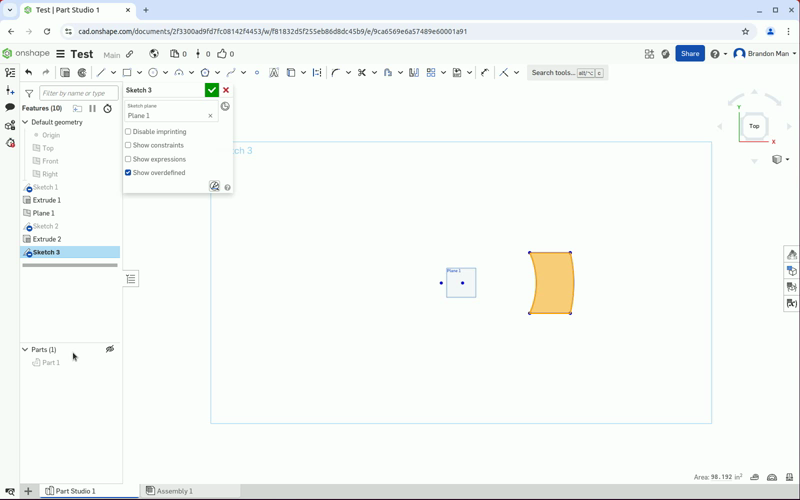
key(shift+e)
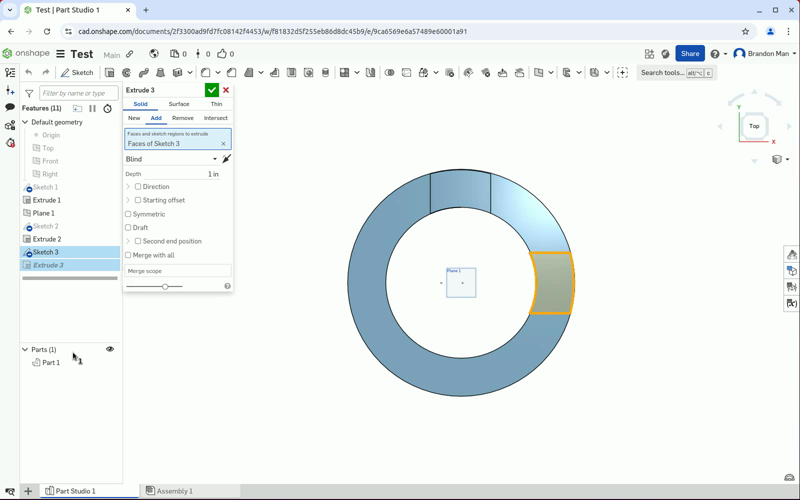
mouse_move(143, 106)
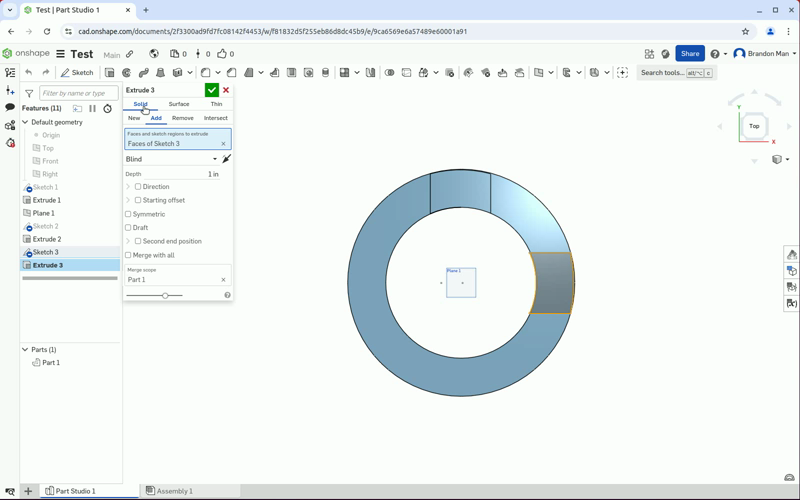
click(143, 106)
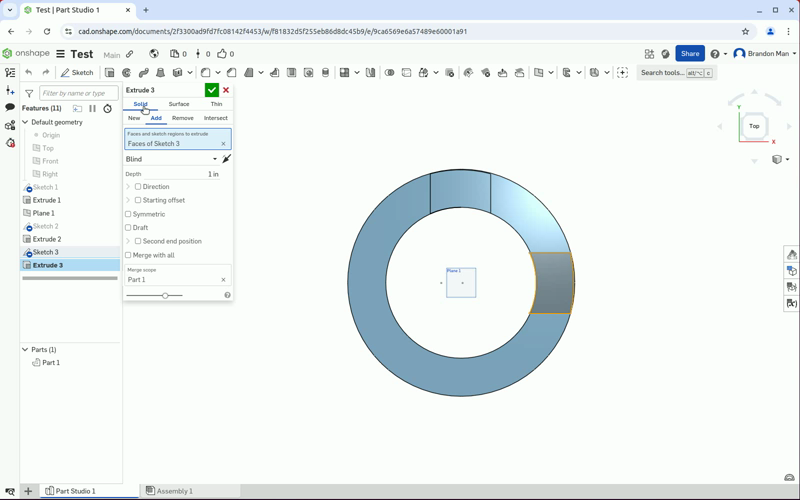
mouse_move(186, 120)
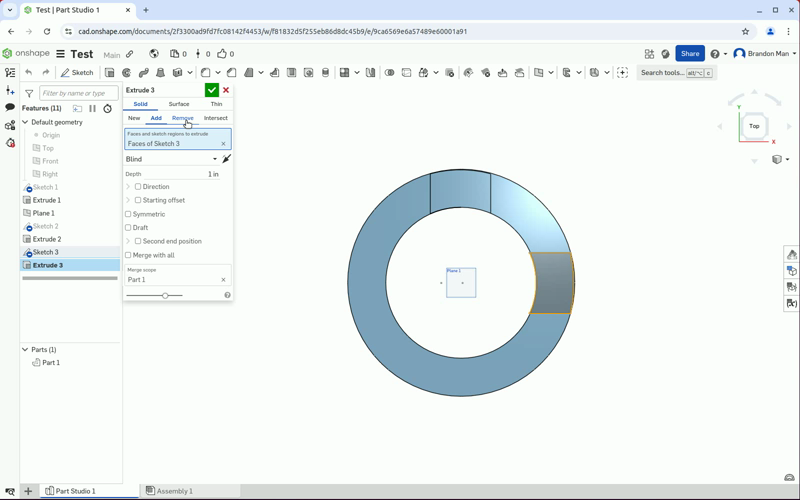
click(186, 120)
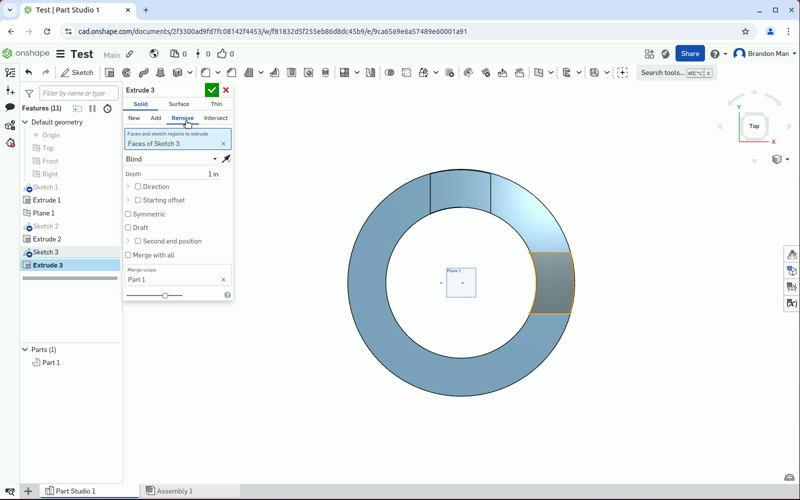
key(tab, 4)
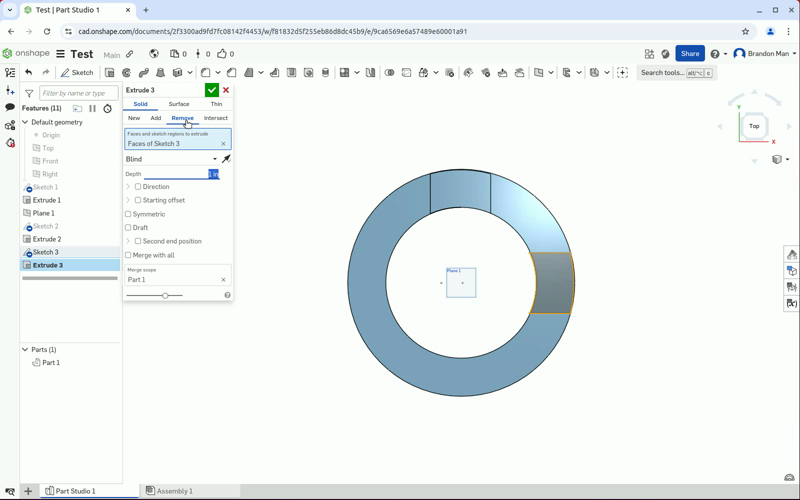
text(7.703)
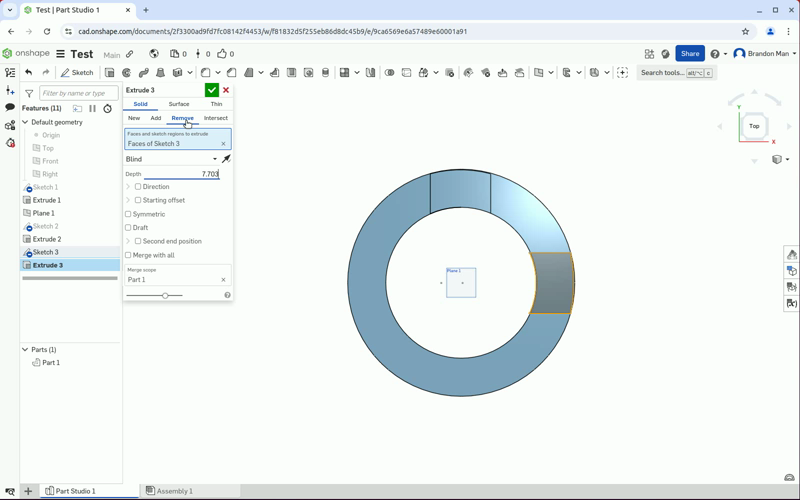
key(tab, 6)
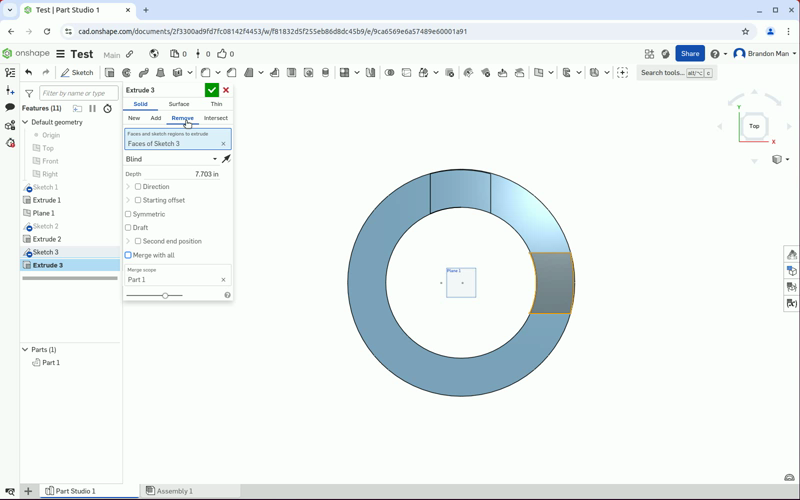
key(space)
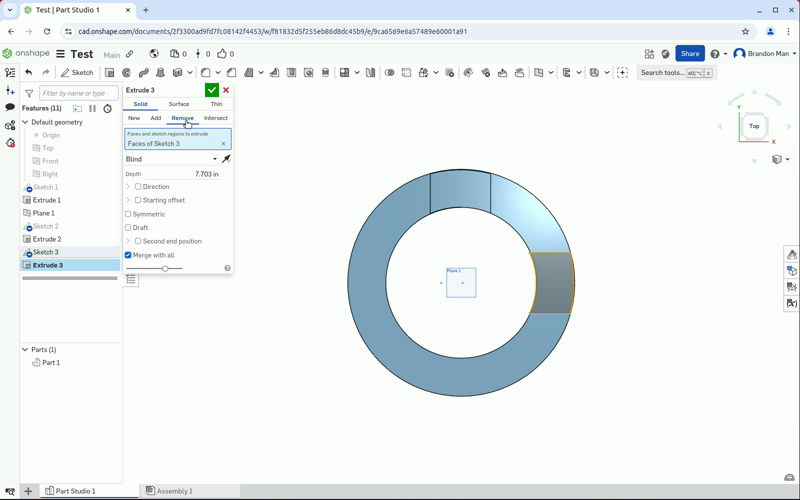
key(enter)
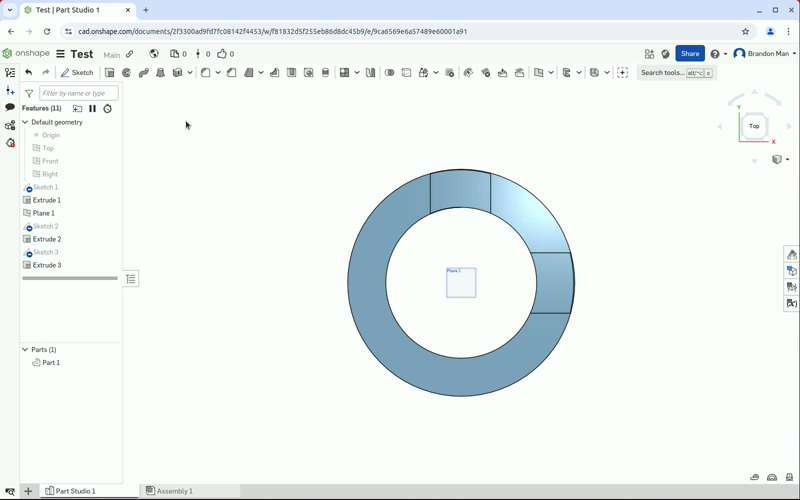
key(shift+h)
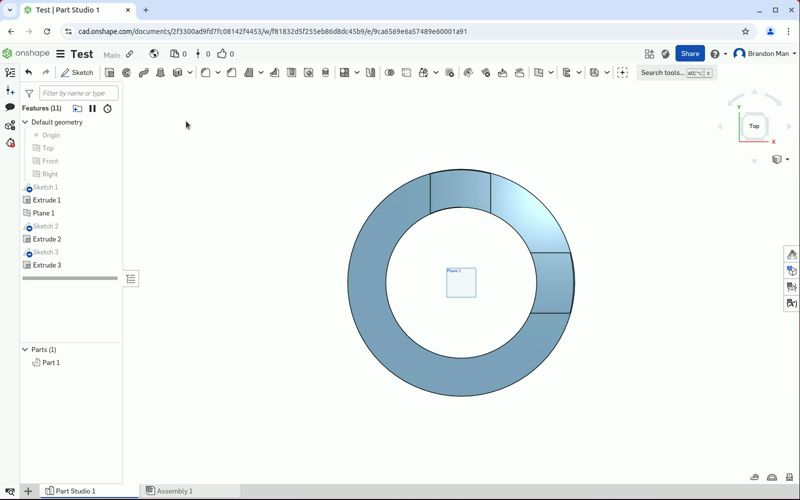
key(shift+h)
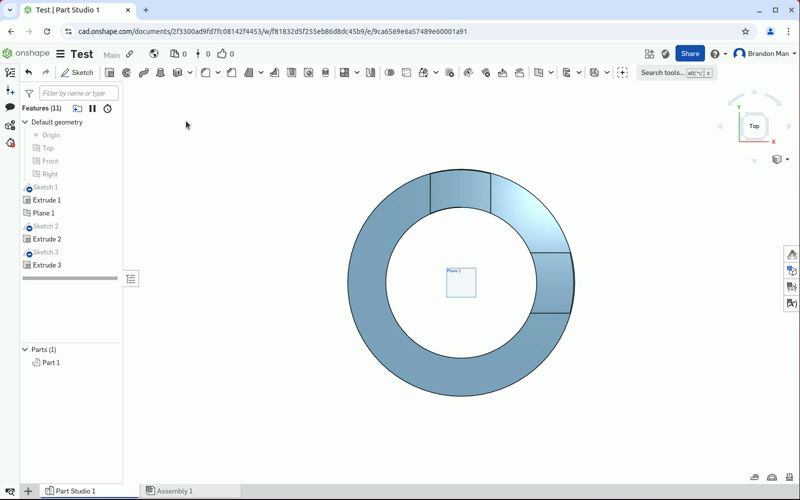
mouse_move(73, 189)
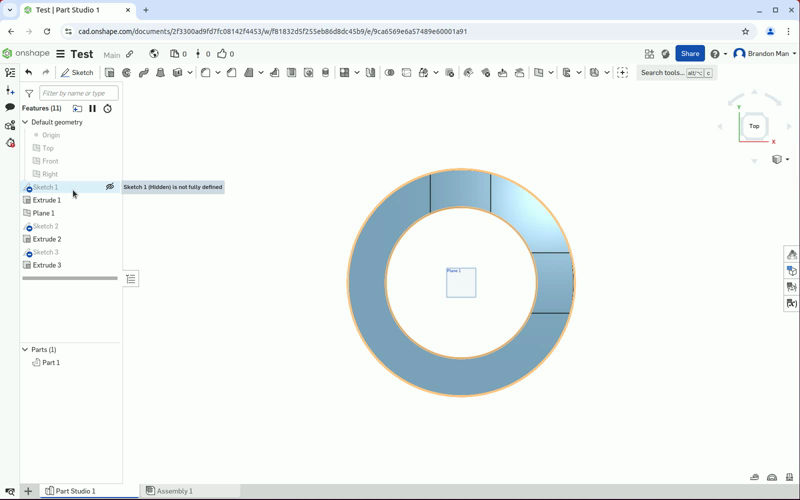
click(73, 189)
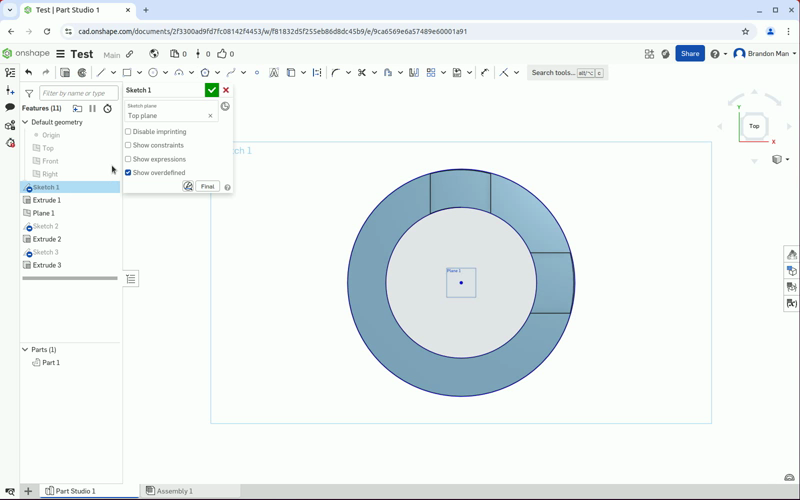
mouse_move(229, 92)
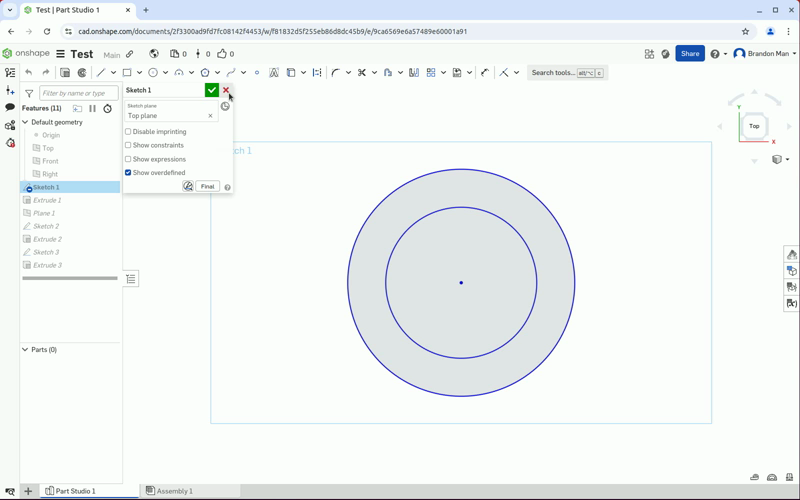
click(229, 92)
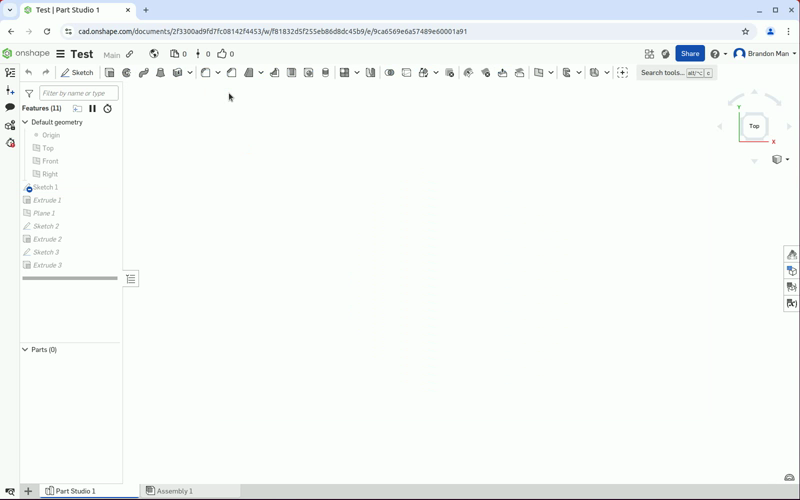
key(shift+s)
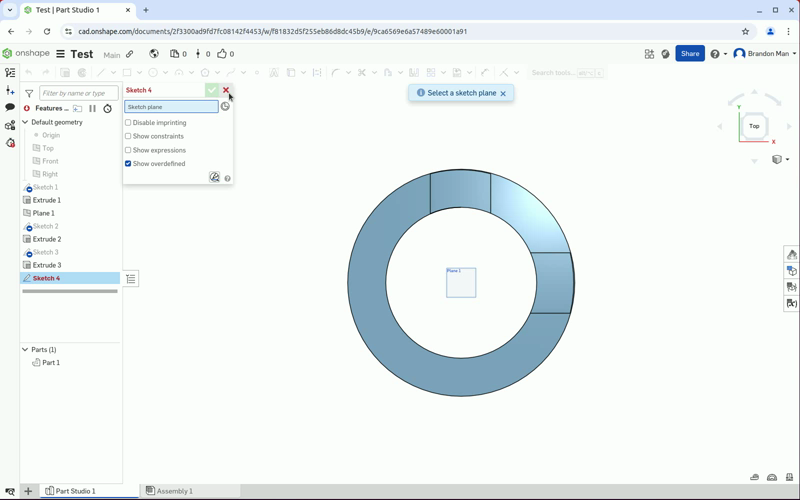
mouse_move(73, 215)
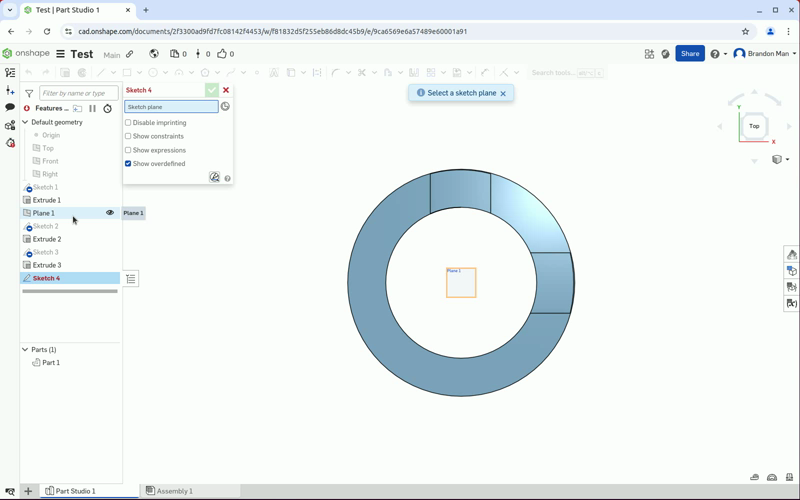
click(73, 215)
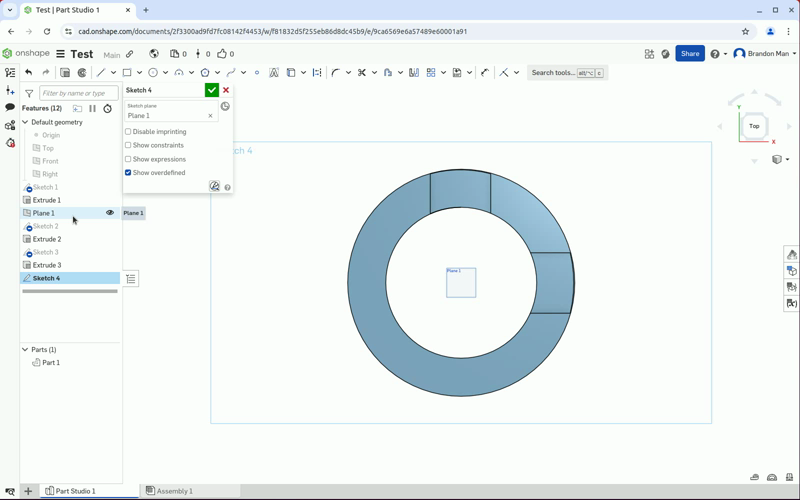
mouse_move(73, 352)
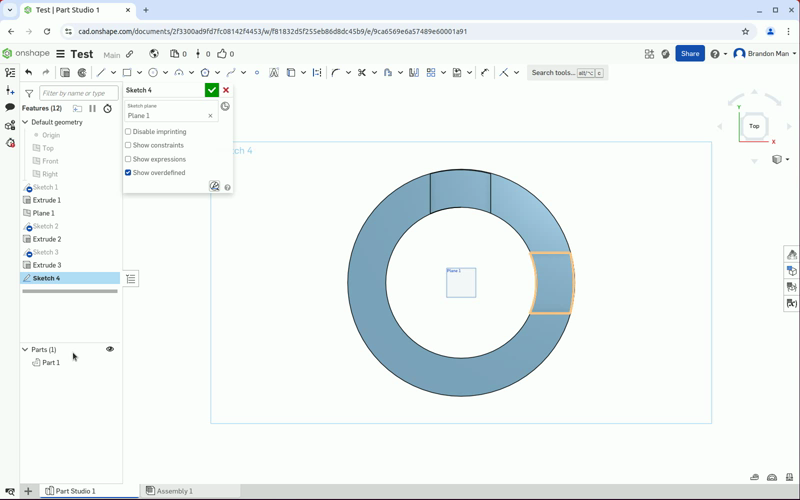
key(y)
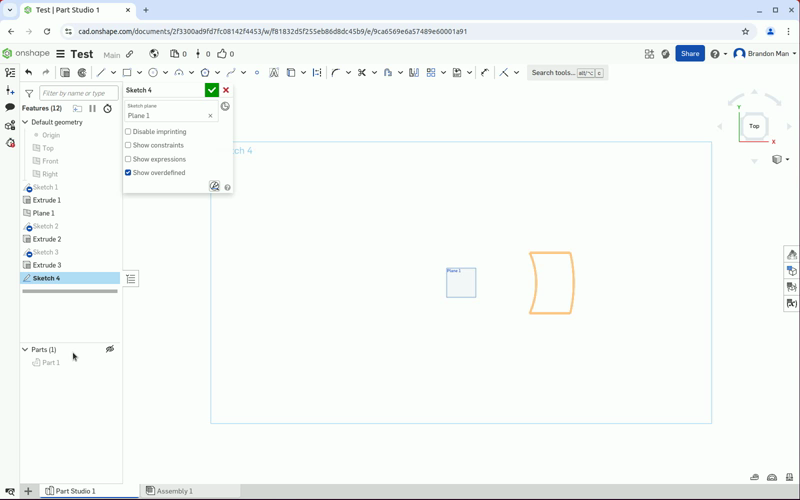
key(a)
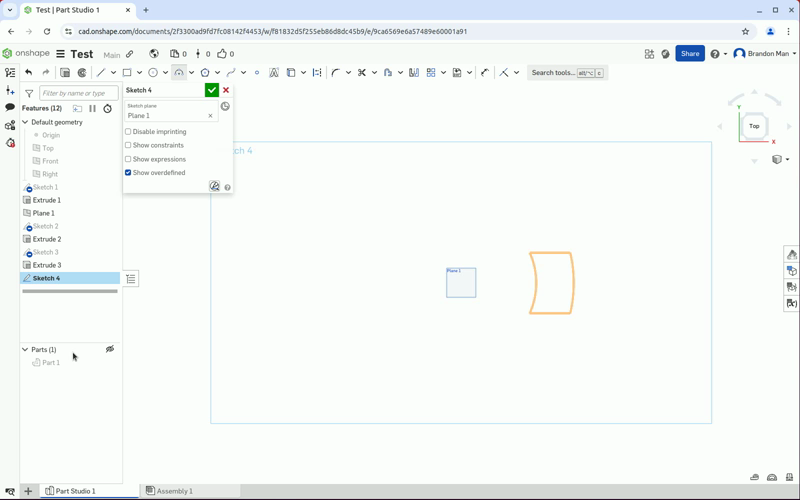
key_down(shift)
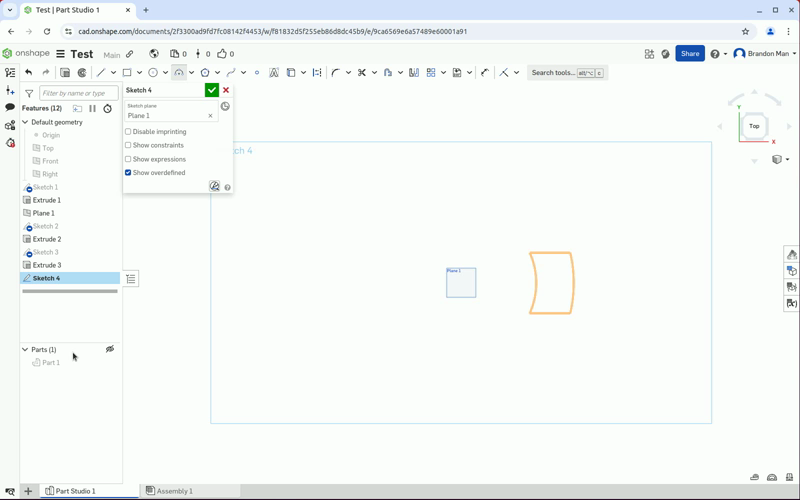
mouse_move(430, 391)
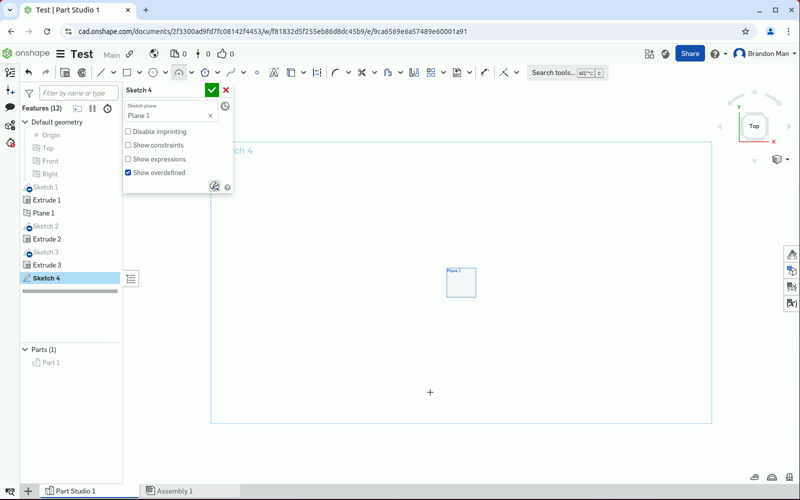
click(430, 391)
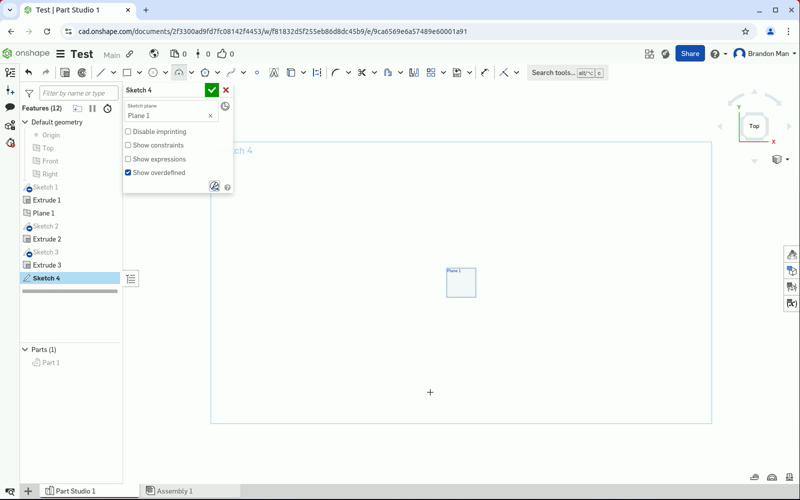
key_up(shift)
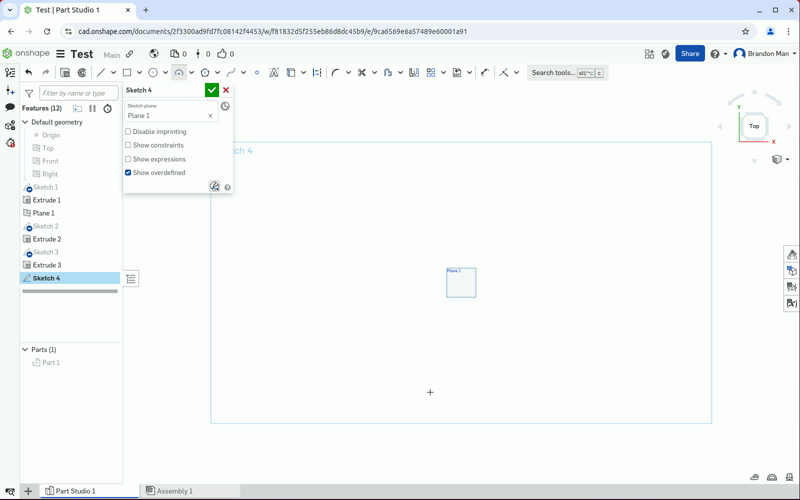
key_down(shift)
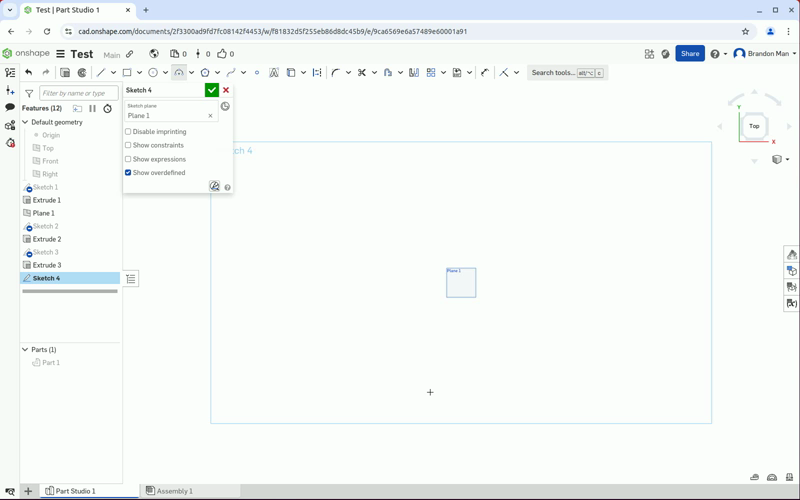
mouse_move(490, 391)
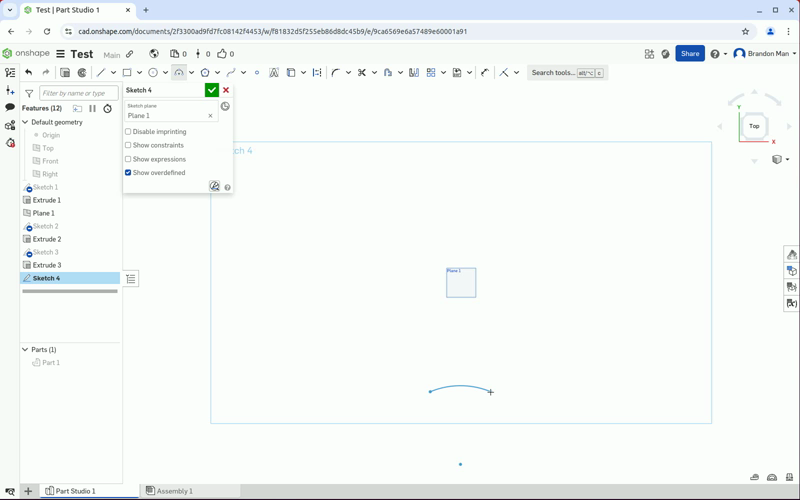
click(490, 391)
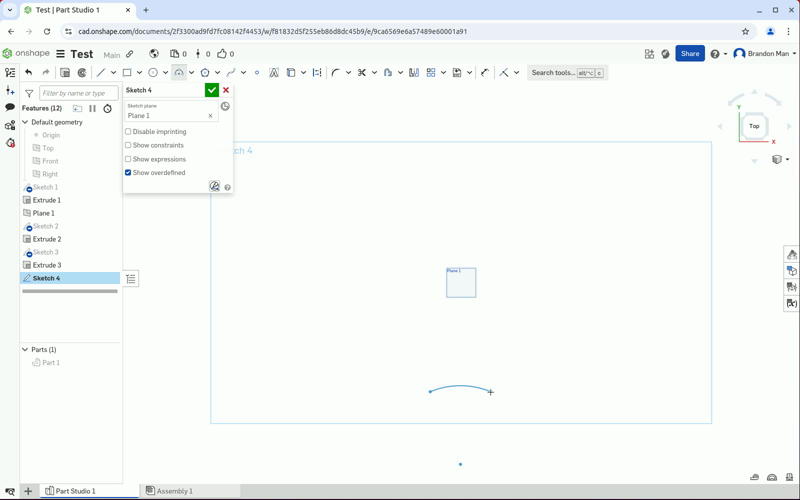
mouse_move(460, 396)
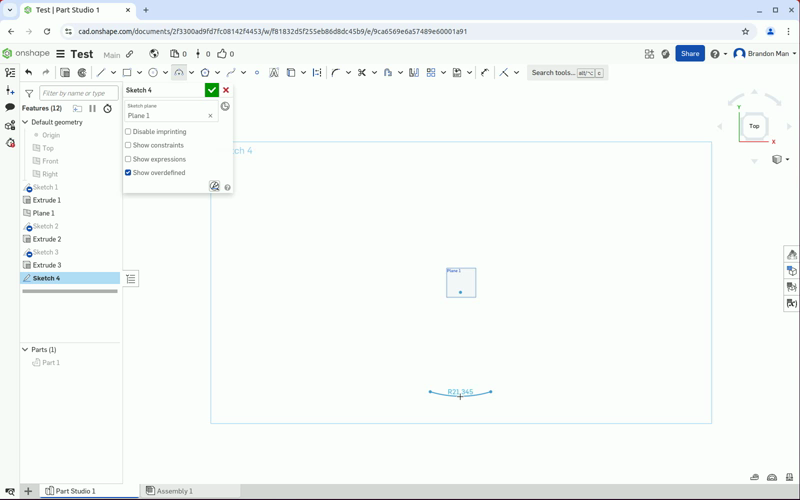
click(460, 396)
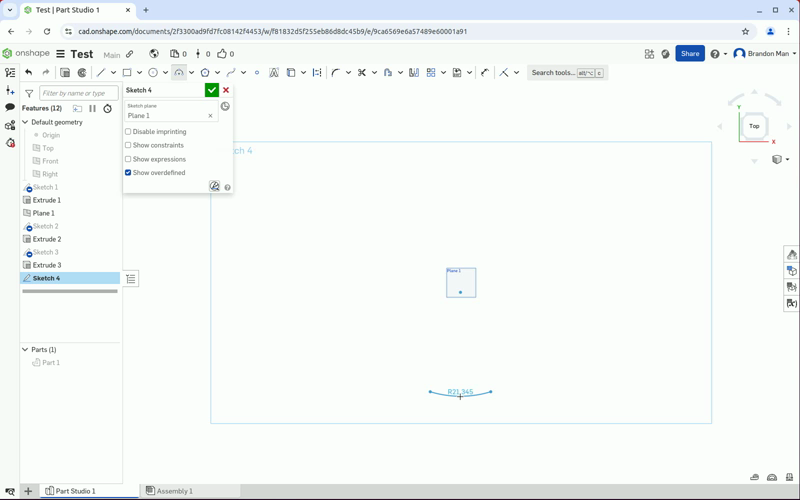
key_up(shift)
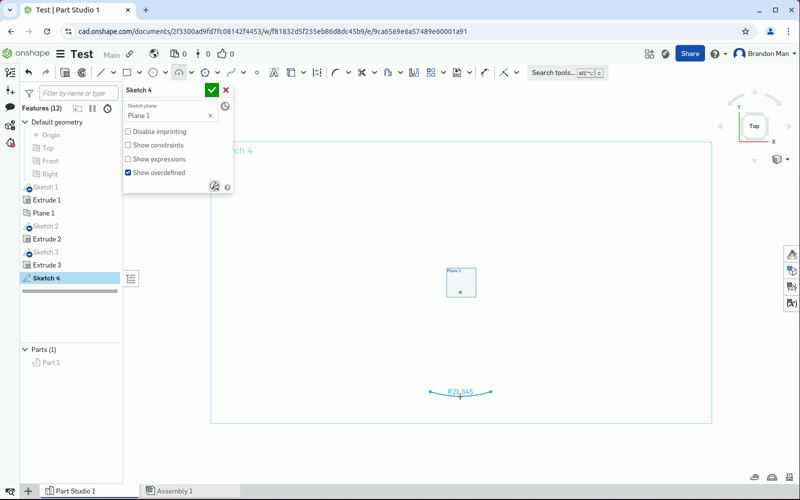
key(esc)
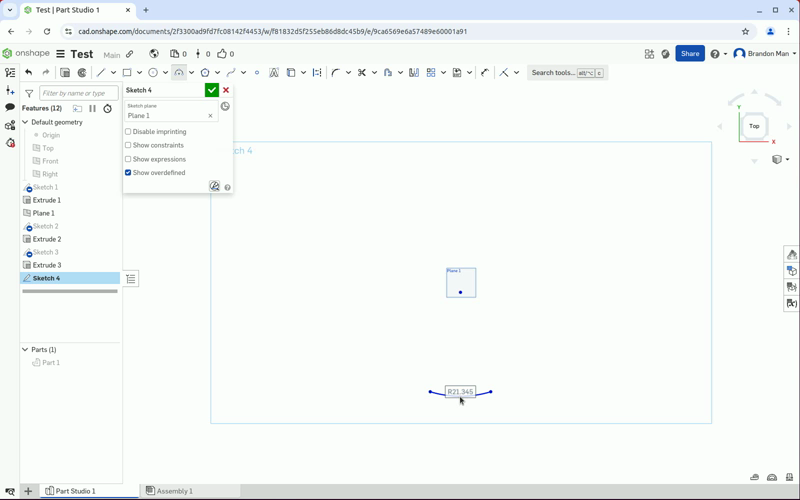
key(l)
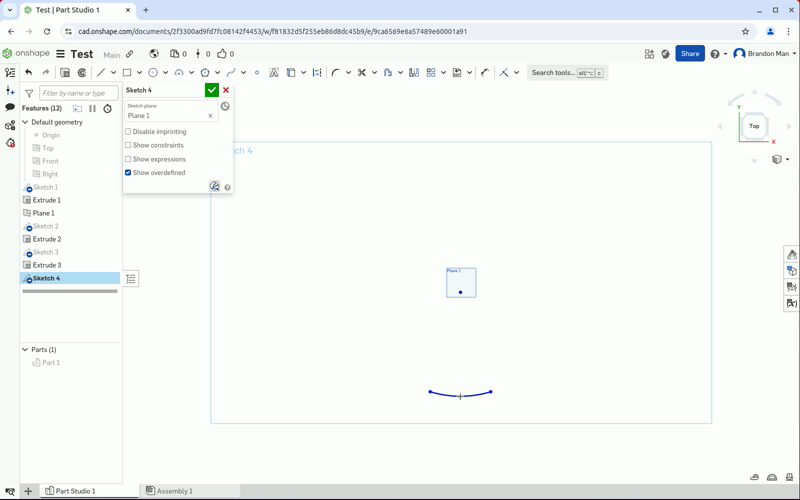
mouse_move(490, 391)
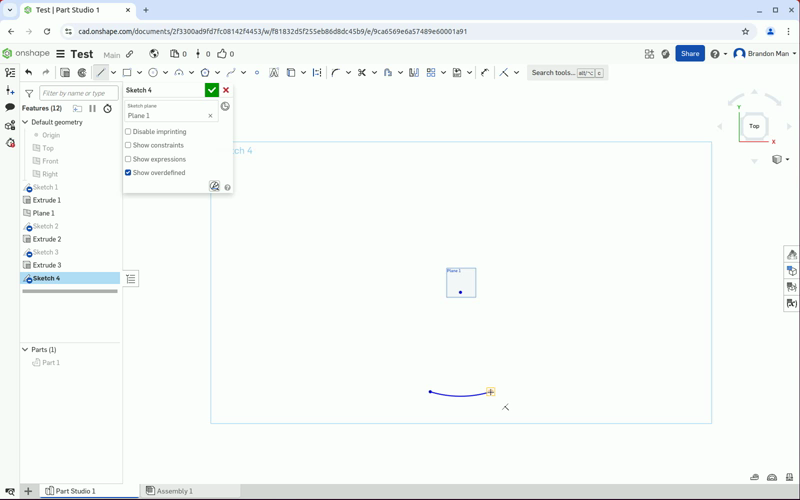
click(490, 391)
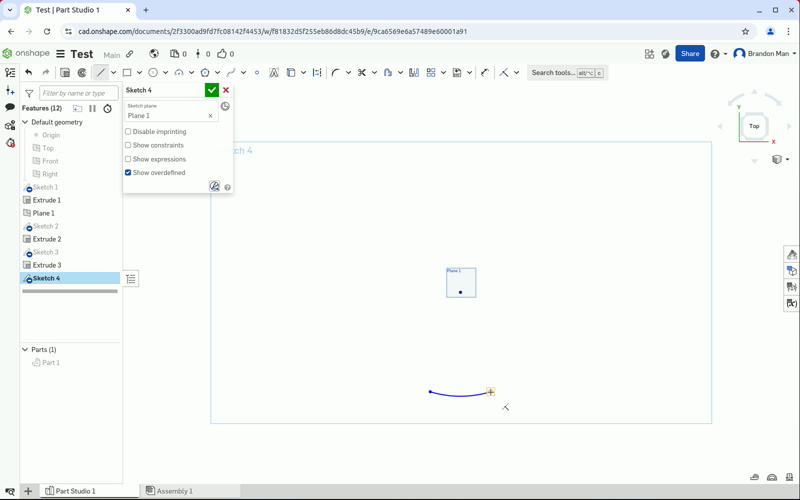
key_down(shift)
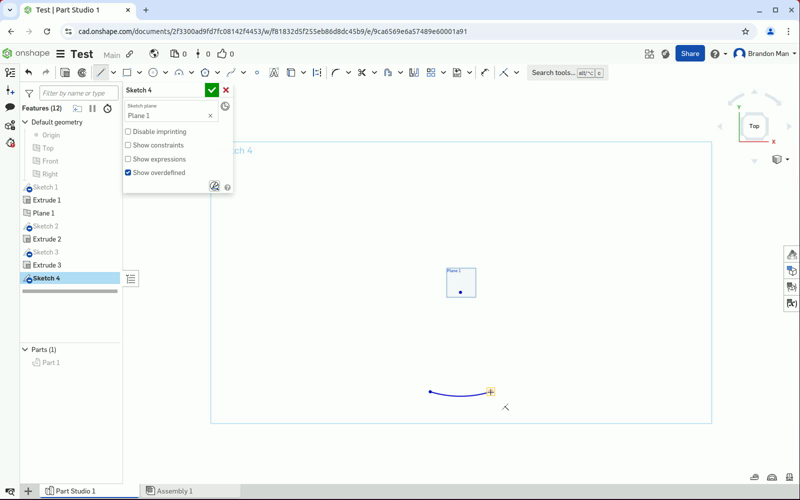
mouse_move(520, 391)
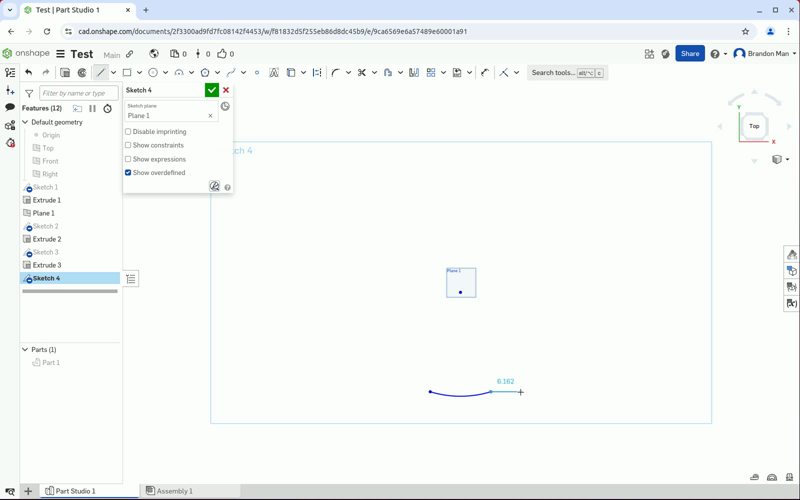
mouse_move(490, 351)
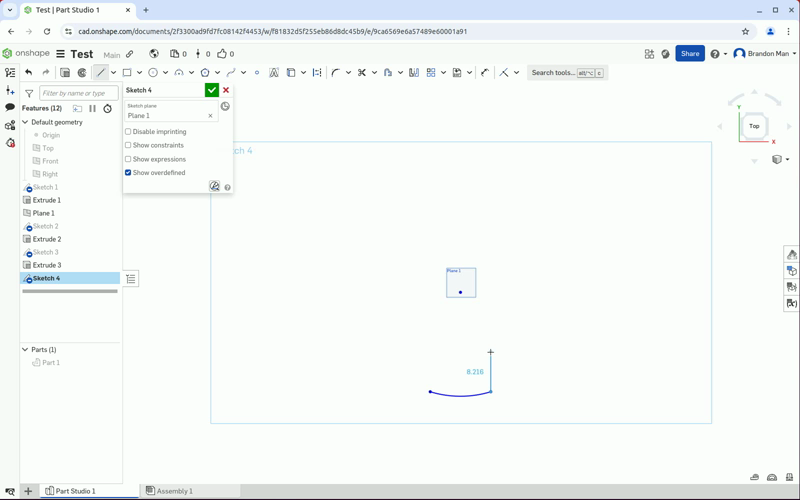
click(490, 351)
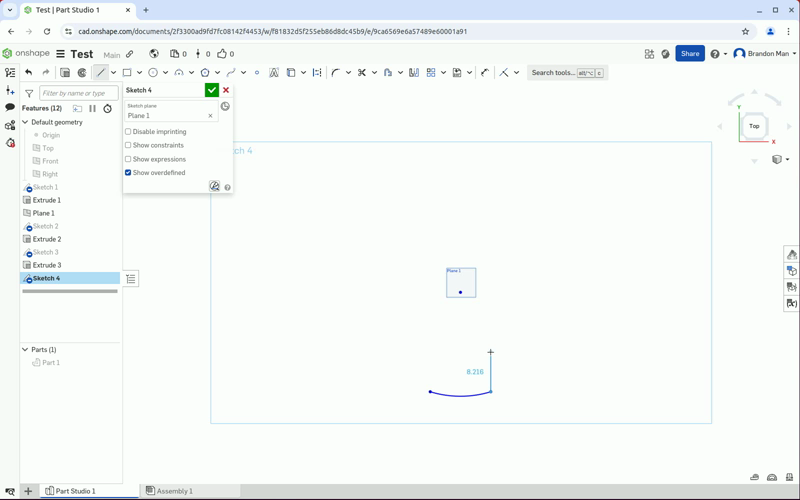
key_up(shift)
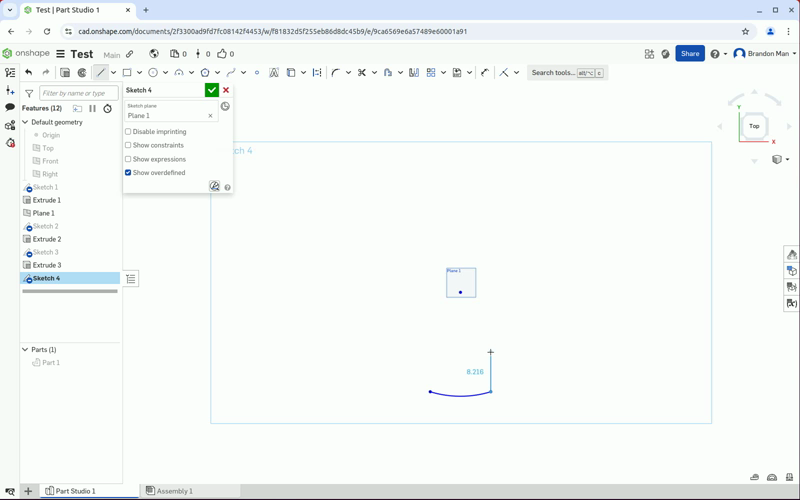
key(esc)
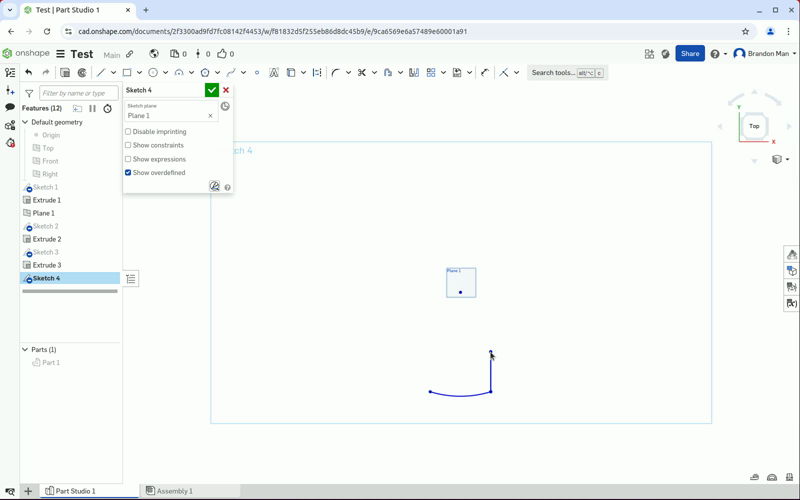
key(a)
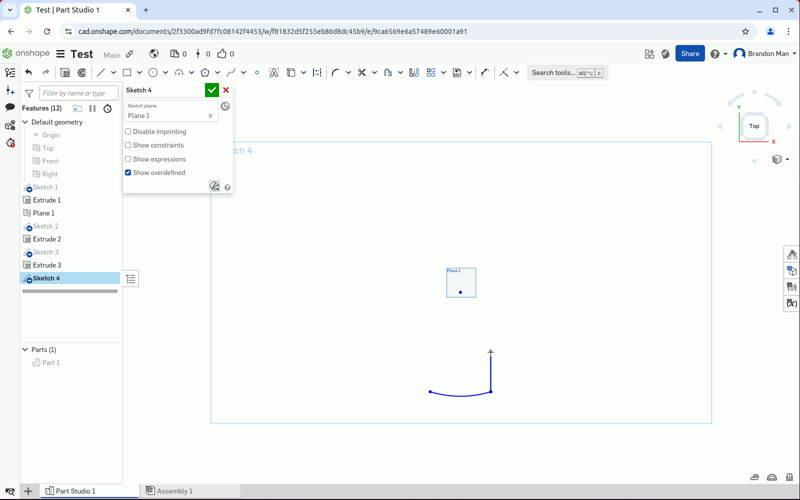
mouse_move(490, 351)
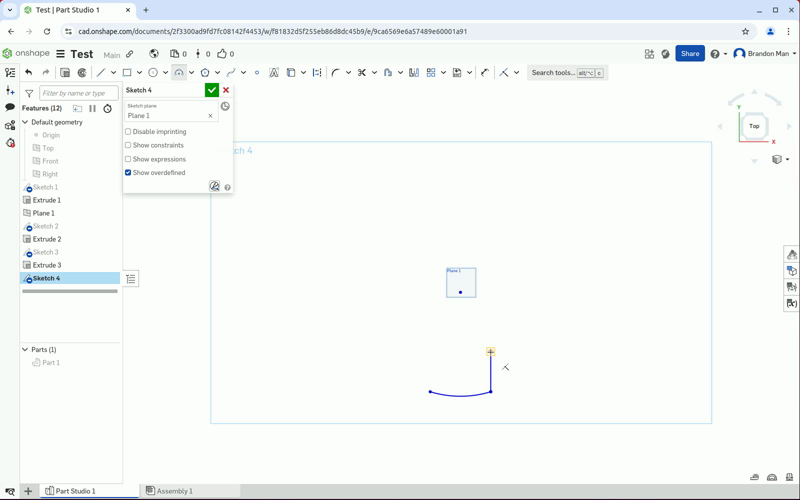
click(490, 351)
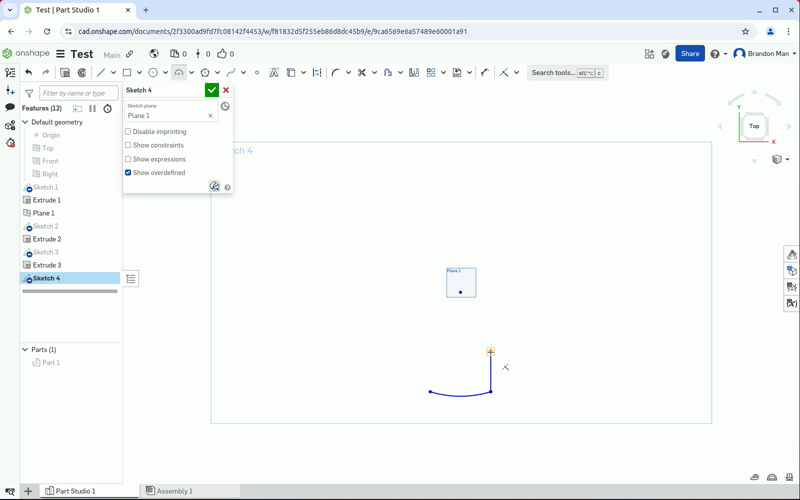
key_down(shift)
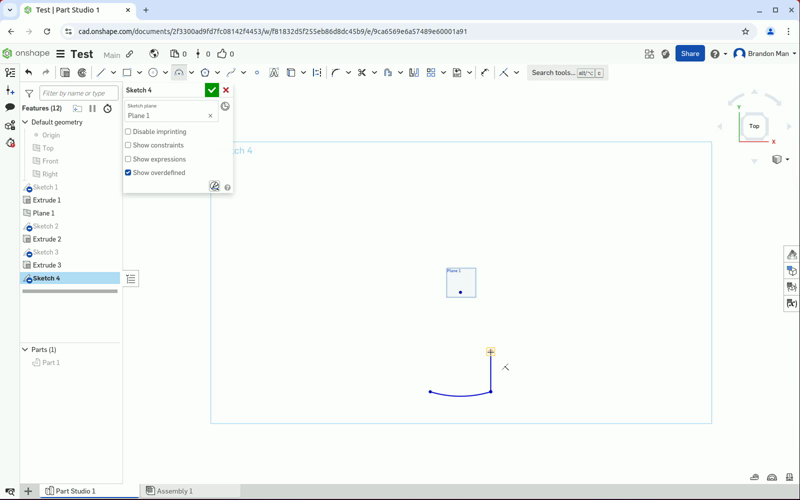
mouse_move(430, 351)
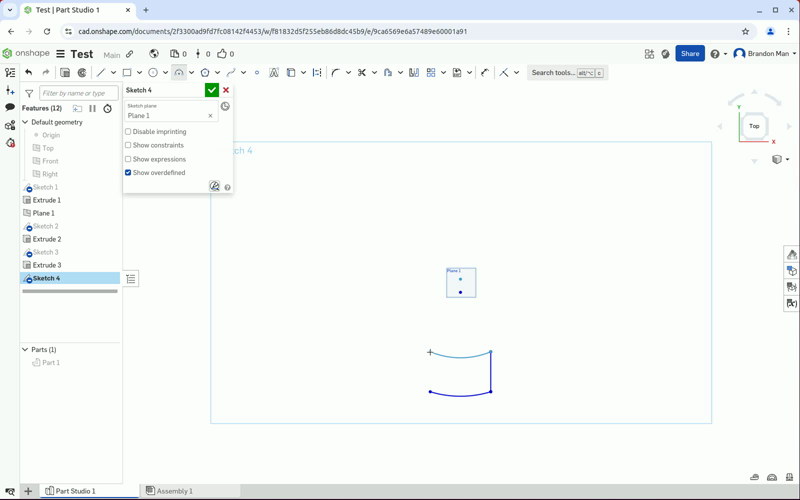
click(430, 351)
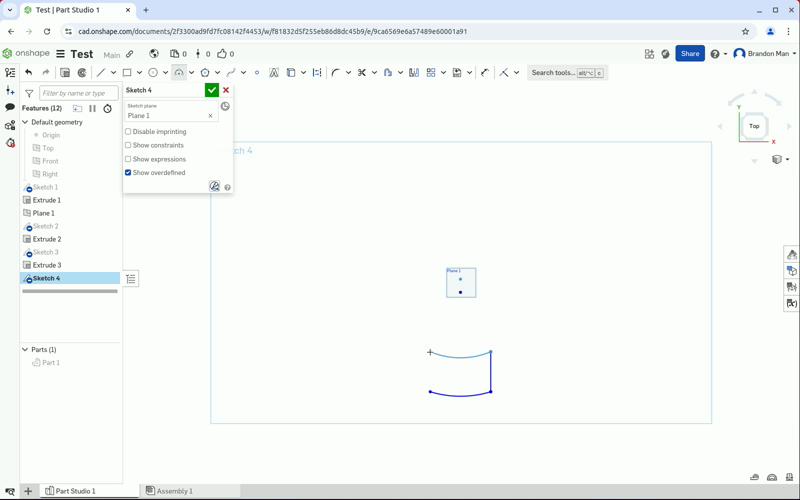
mouse_move(460, 358)
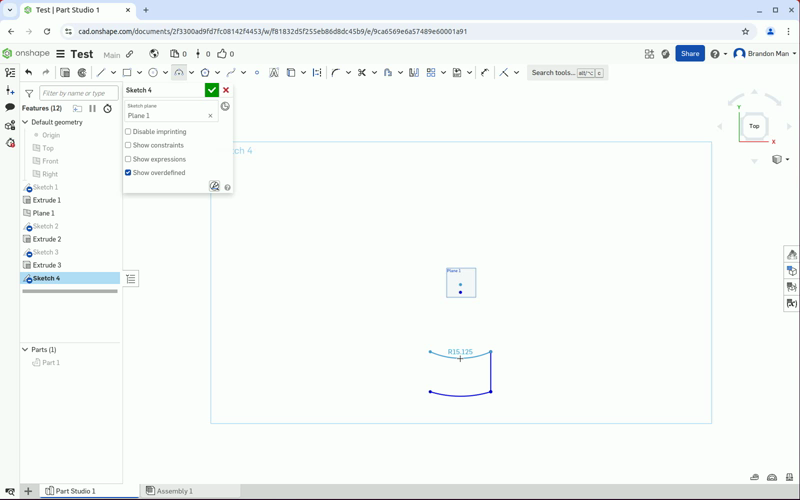
click(460, 358)
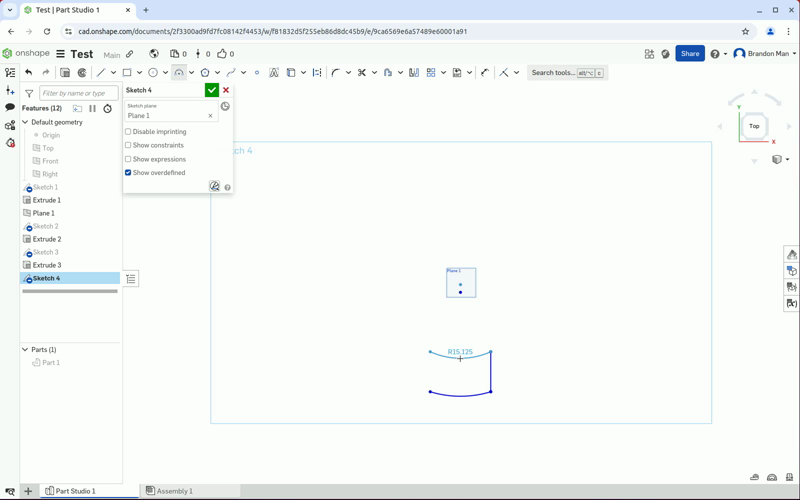
key_up(shift)
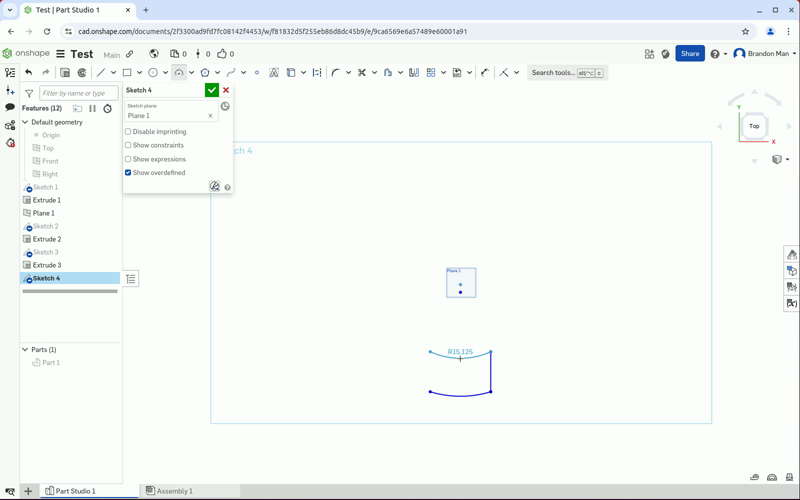
key(esc)
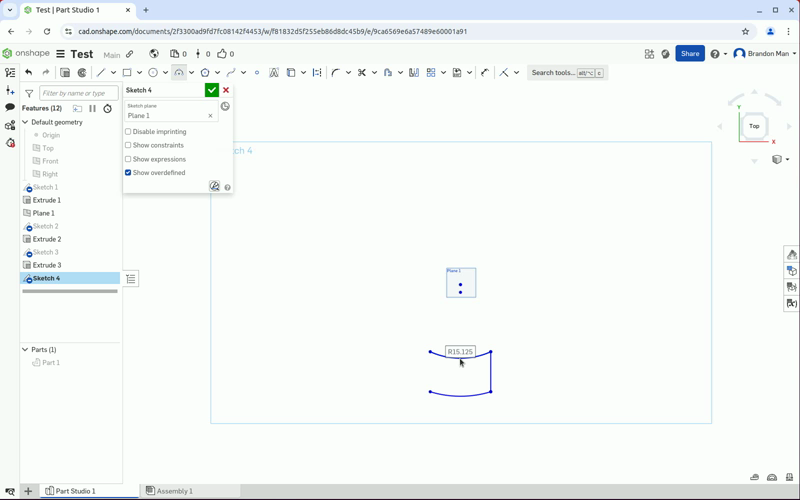
key(l)
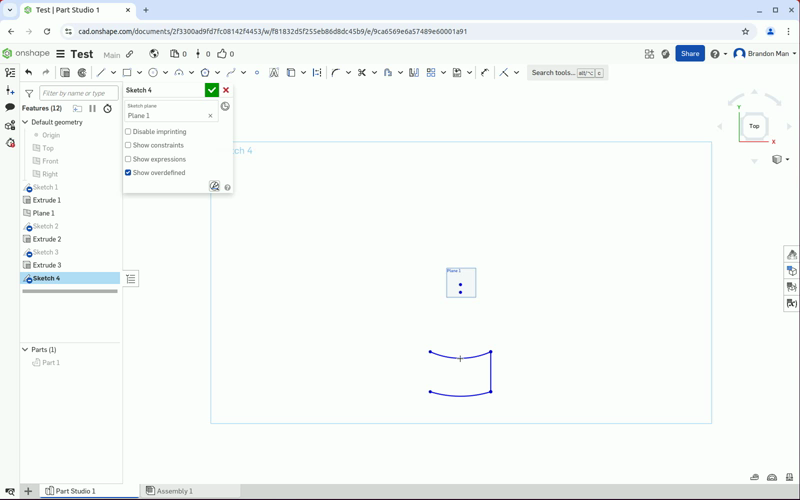
mouse_move(430, 351)
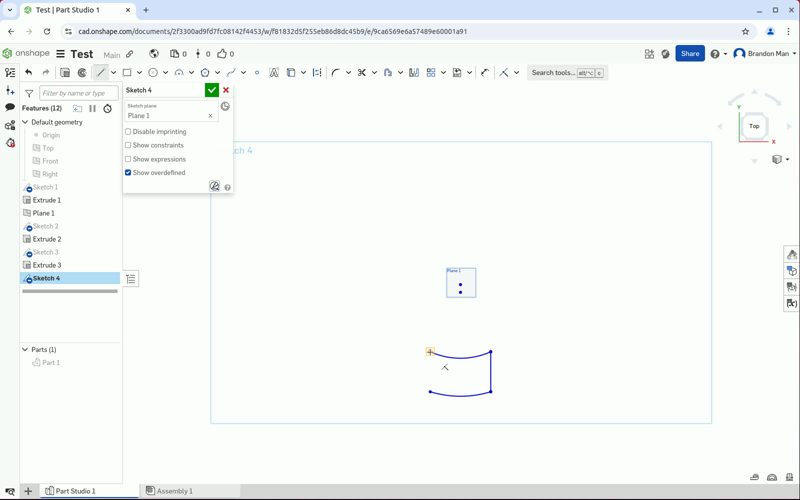
click(430, 351)
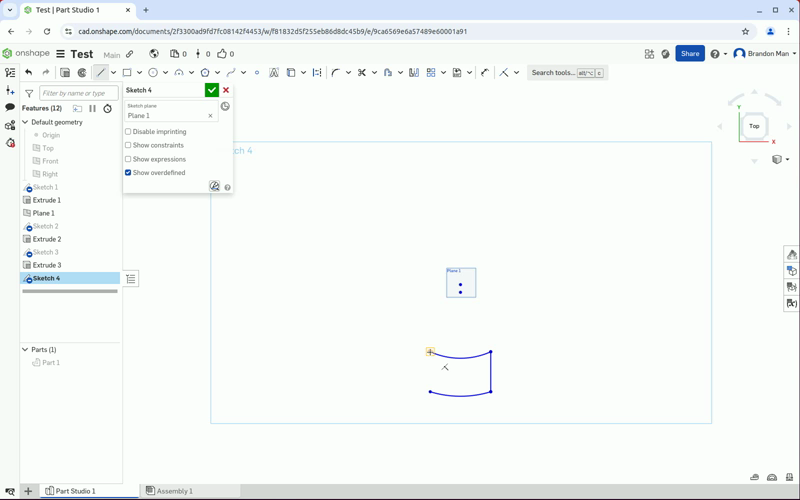
mouse_move(460, 351)
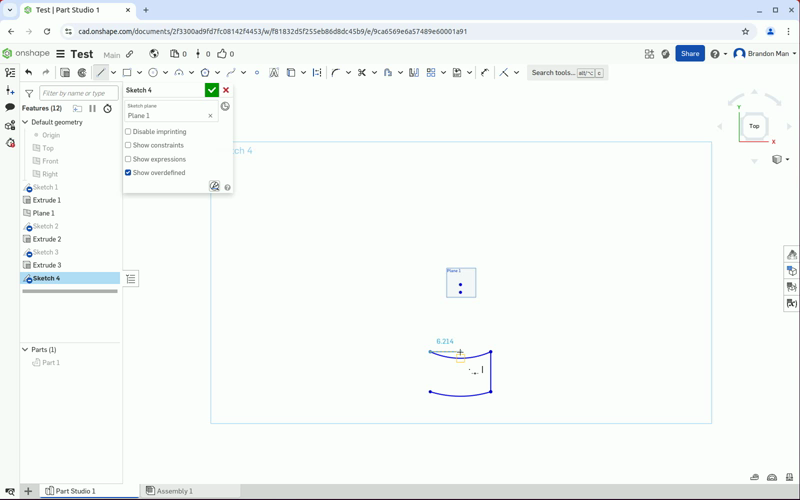
key_down(shift)
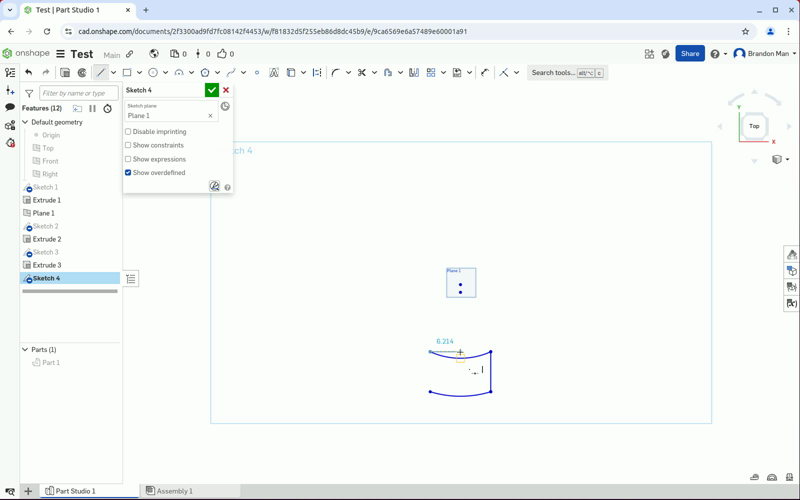
mouse_move(430, 391)
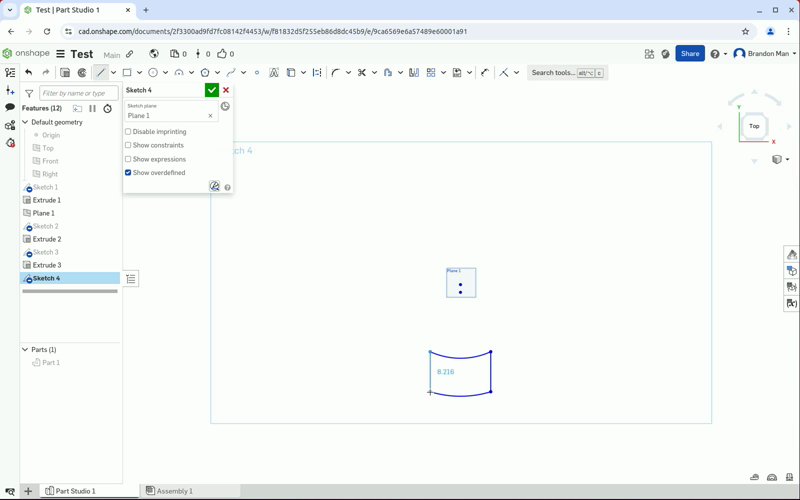
key_up(shift)
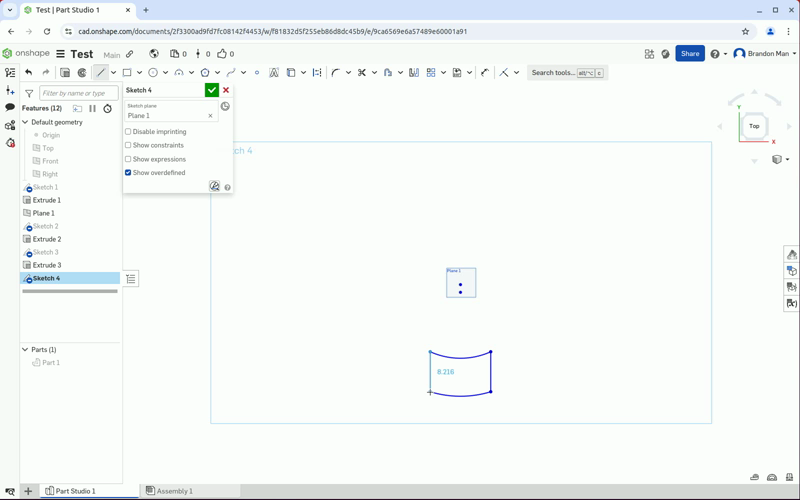
click(430, 391)
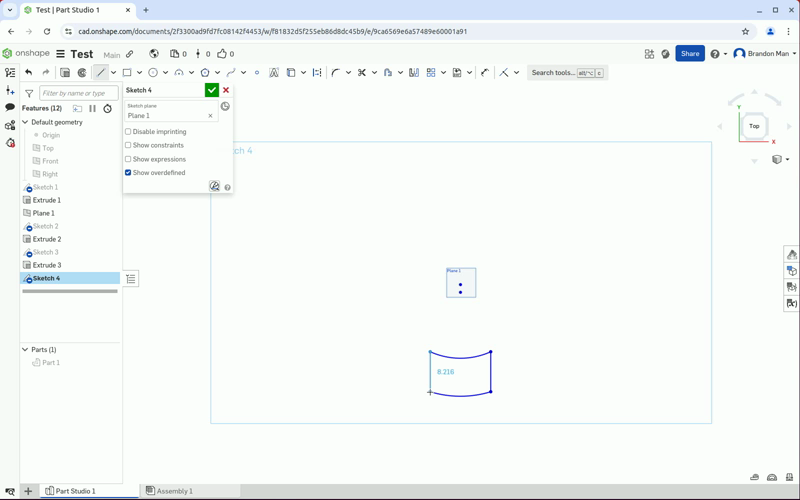
key(esc)
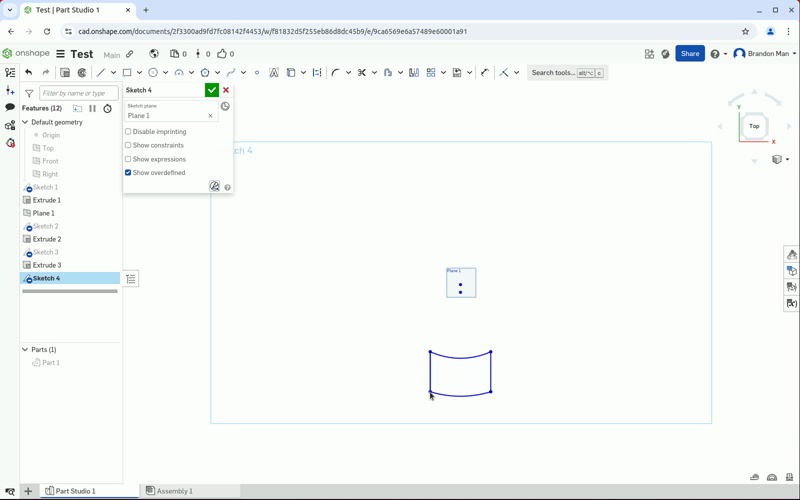
mouse_move(457, 364)
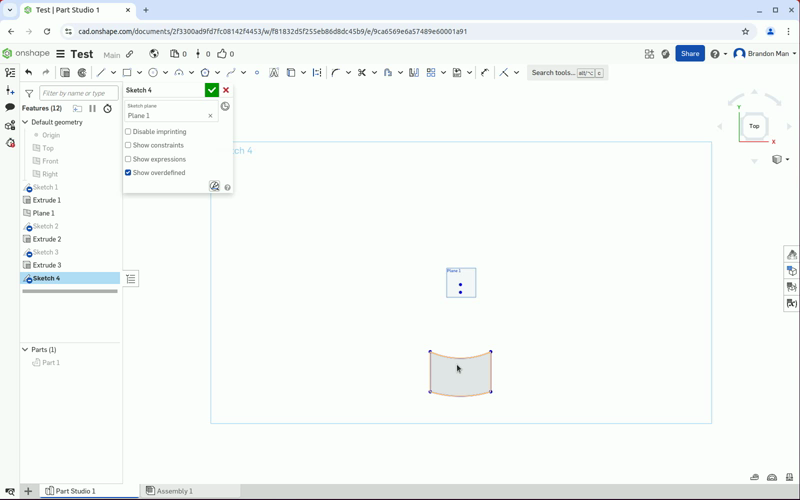
click(457, 364)
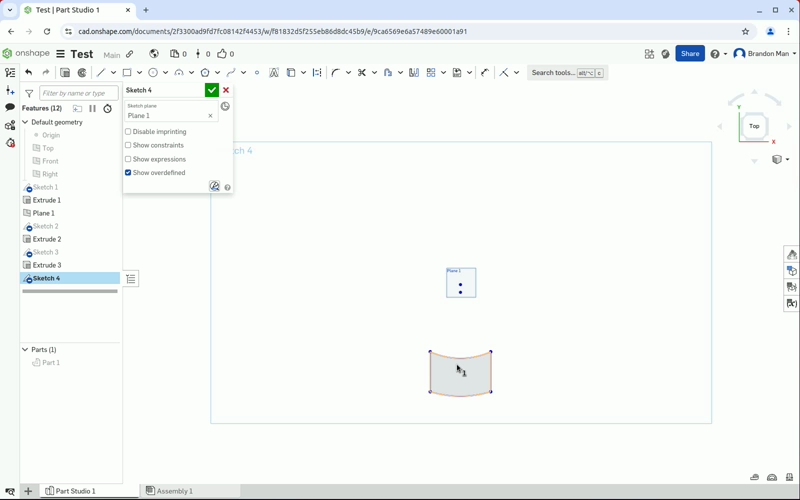
mouse_move(73, 352)
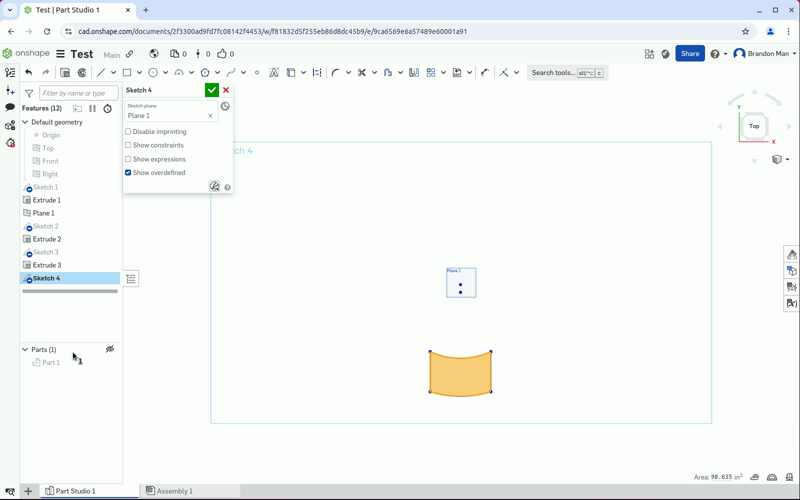
key(shift+y)
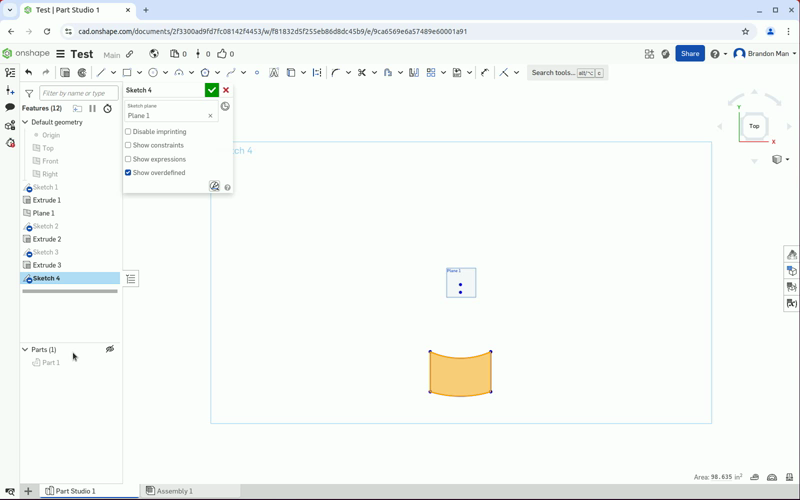
key(shift+e)
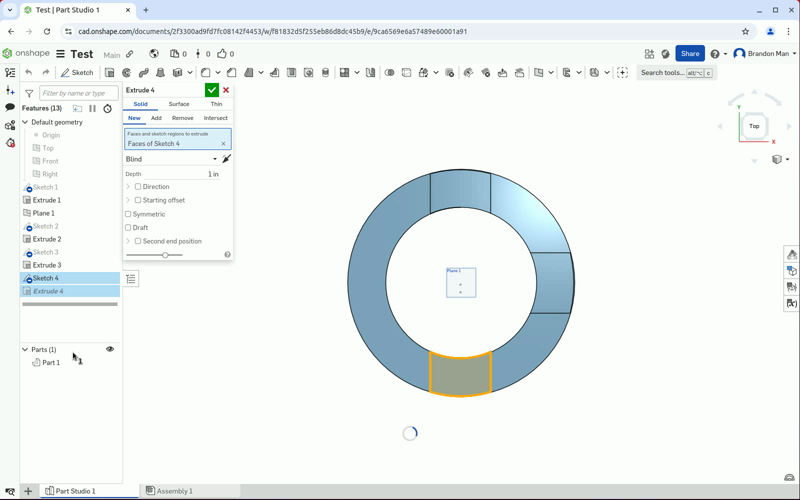
mouse_move(143, 106)
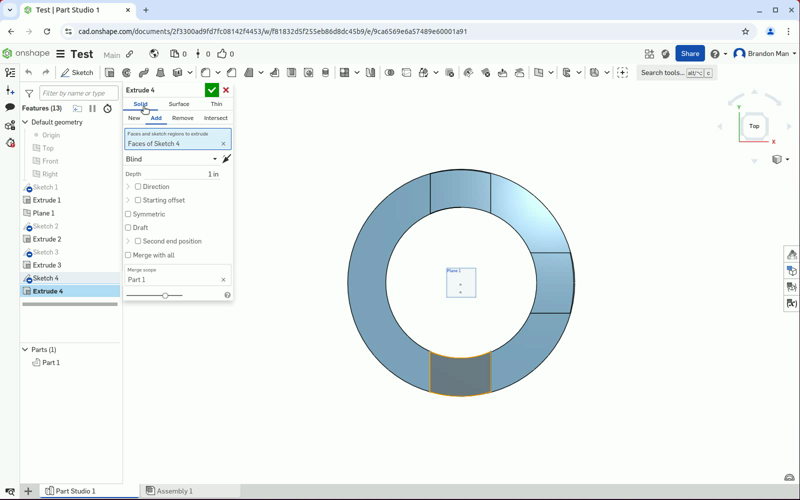
click(143, 106)
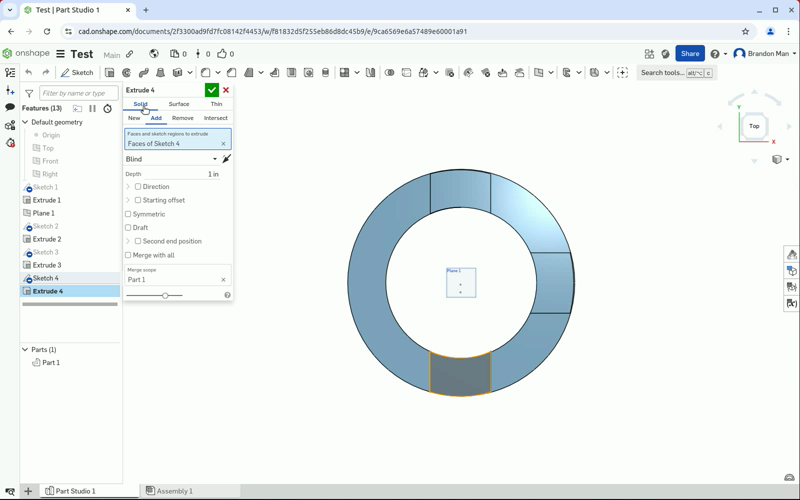
mouse_move(186, 120)
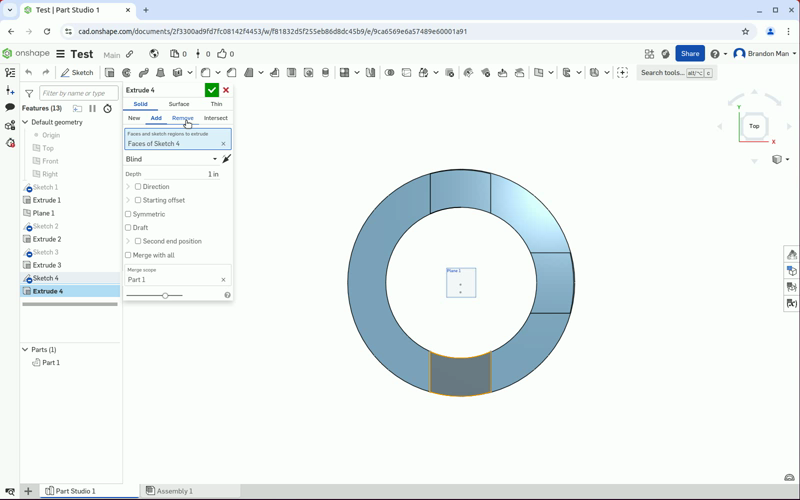
click(186, 120)
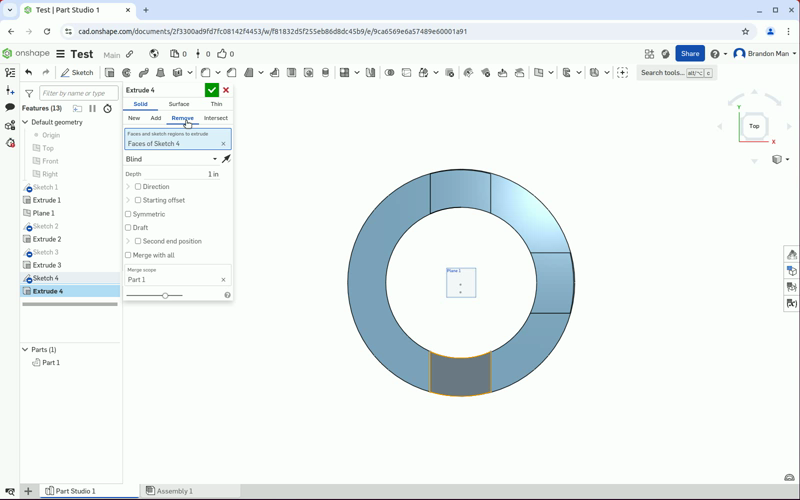
key(tab, 4)
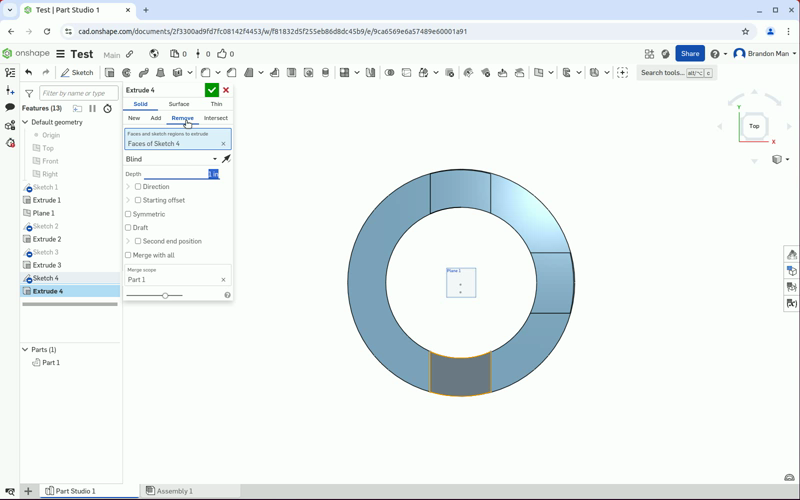
text(7.703)
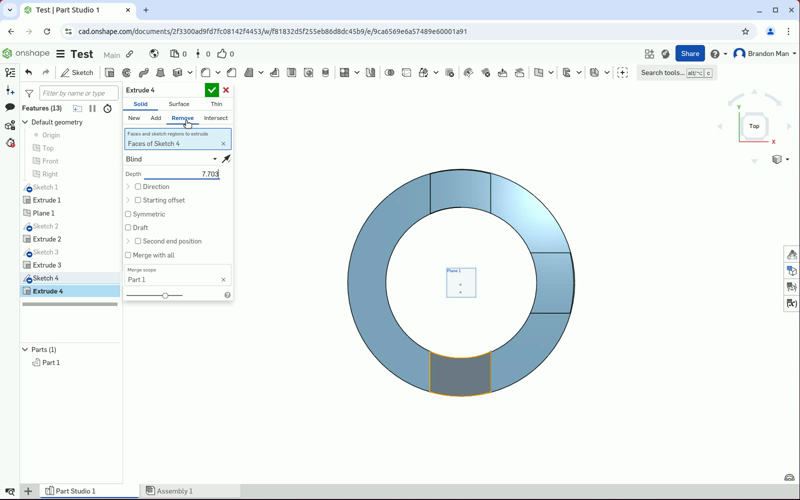
key(tab, 6)
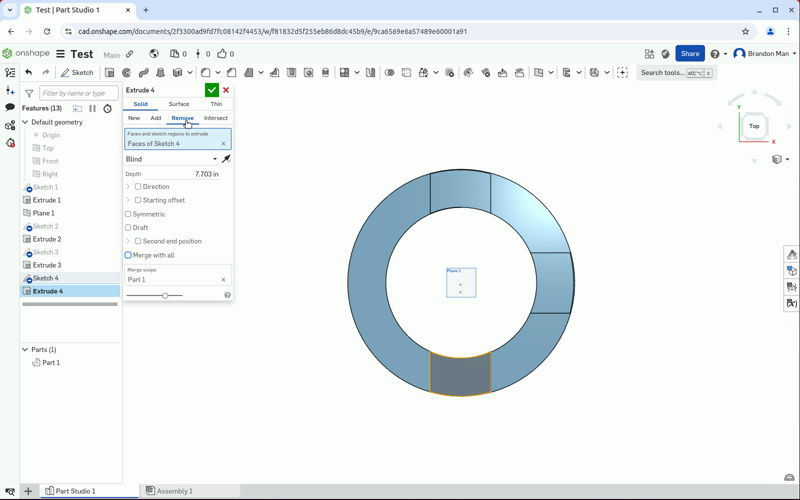
key(space)
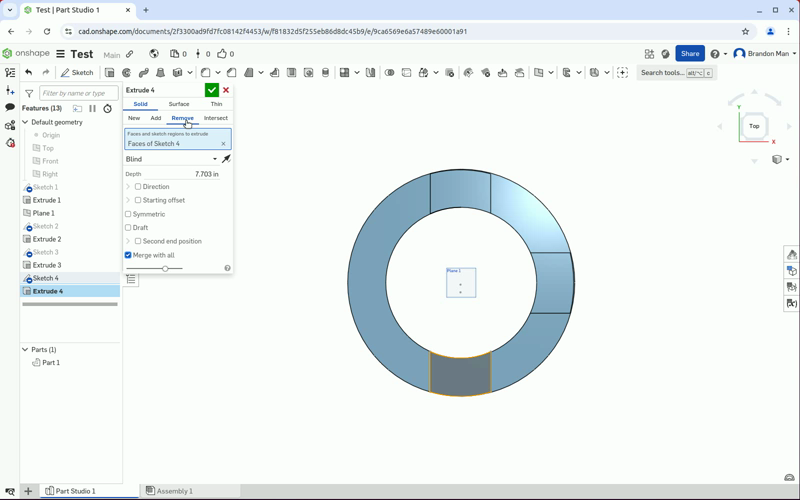
key(enter)
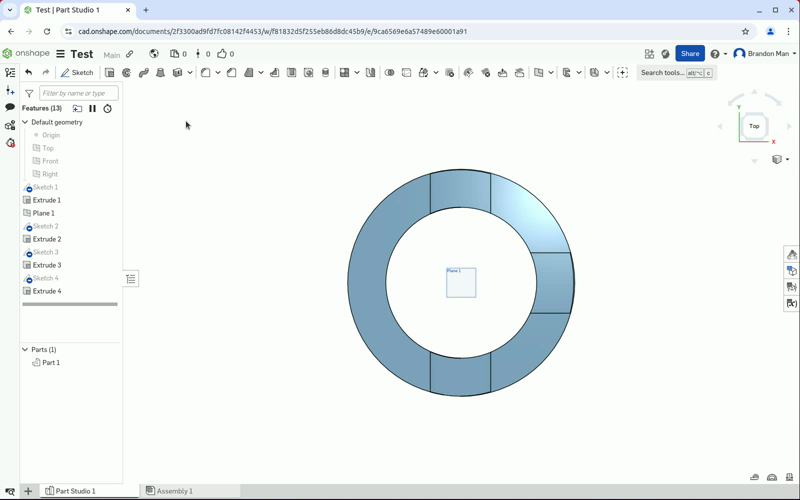
key(shift+h)
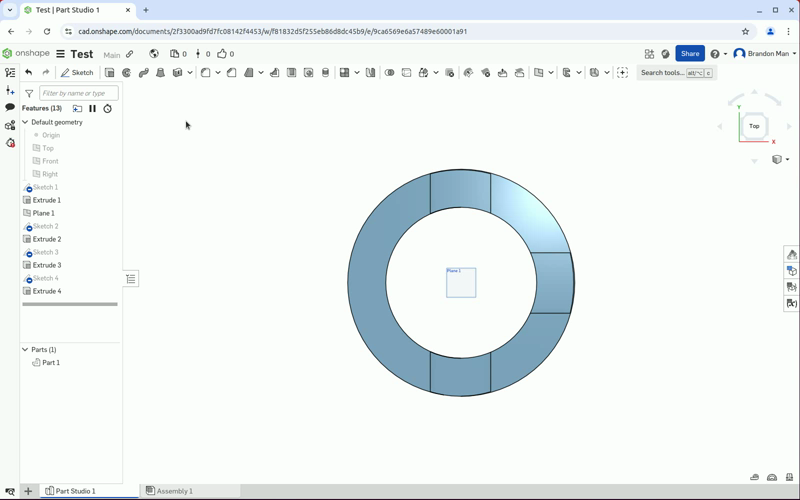
key(shift+h)
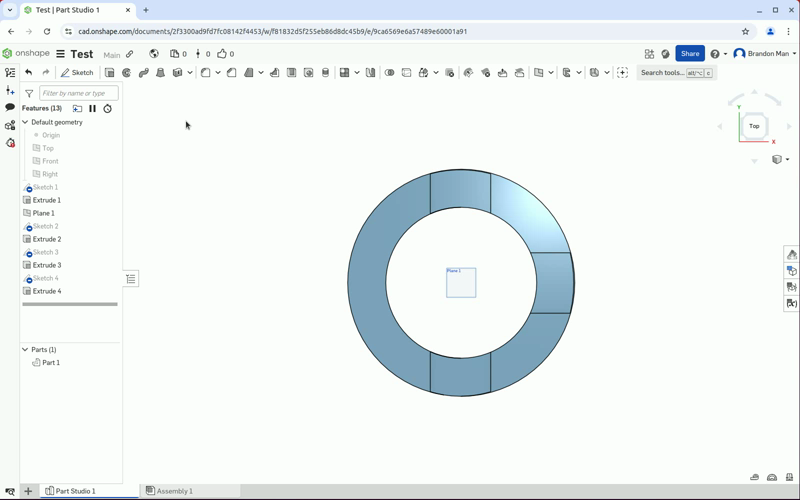
mouse_move(73, 189)
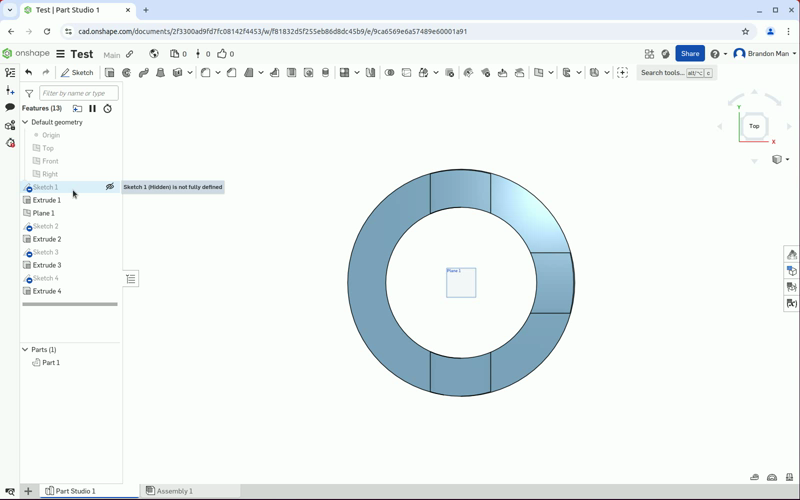
click(73, 189)
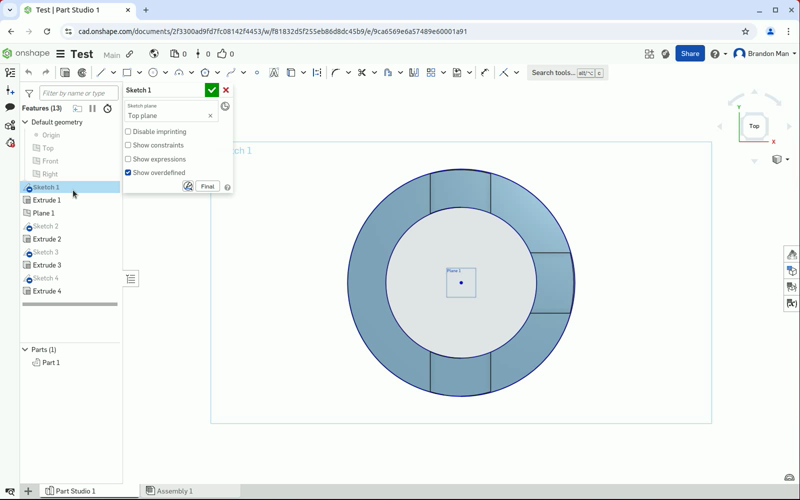
mouse_move(229, 92)
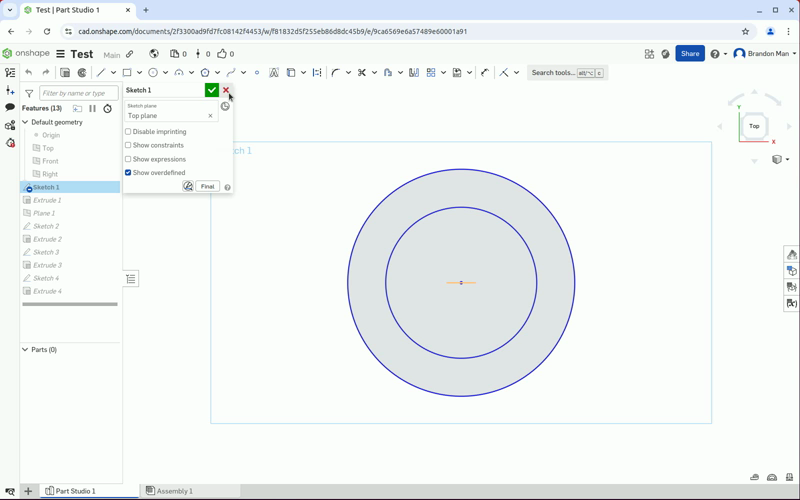
click(229, 92)
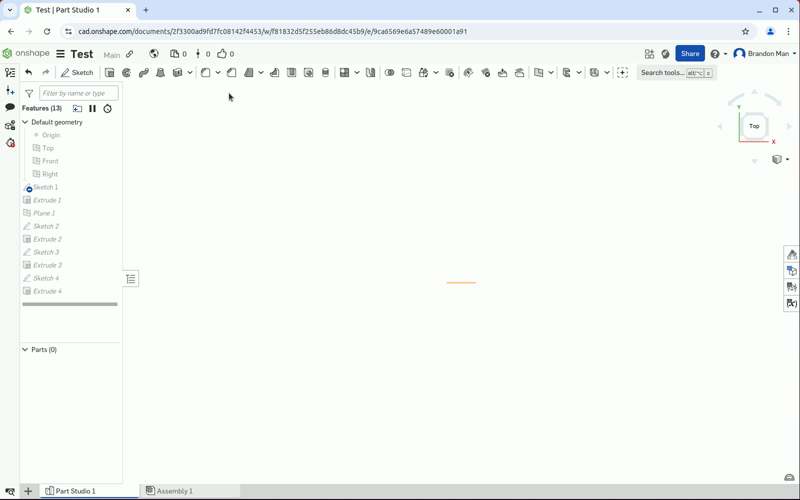
key(shift+s)
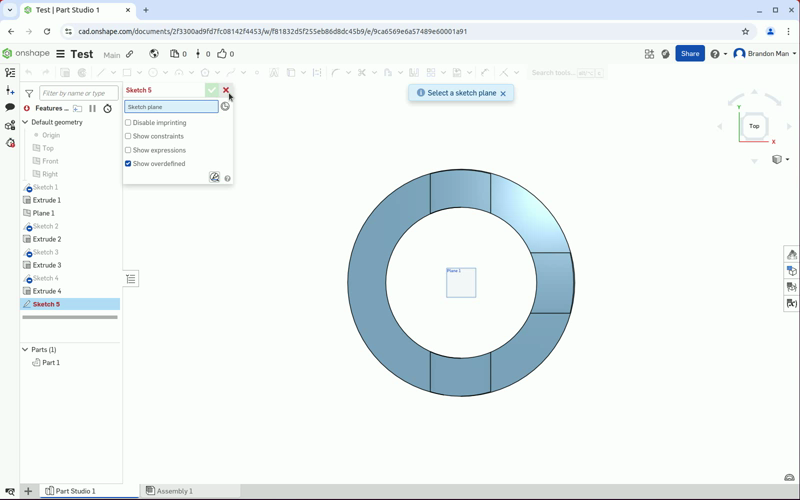
mouse_move(73, 215)
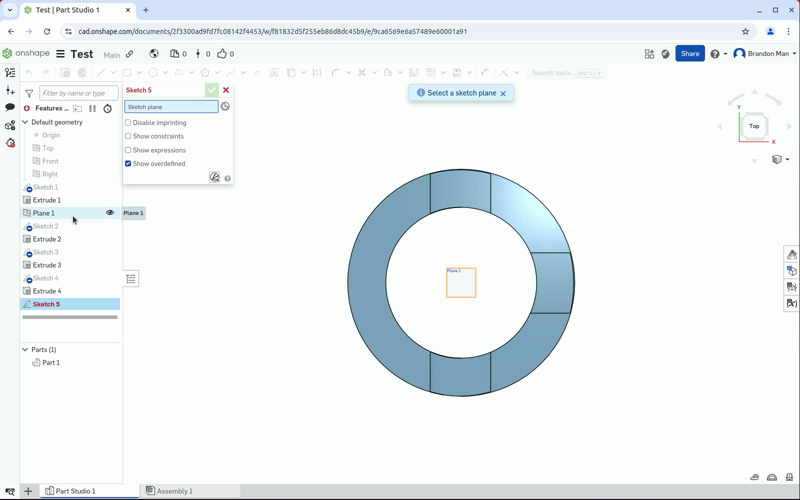
click(73, 215)
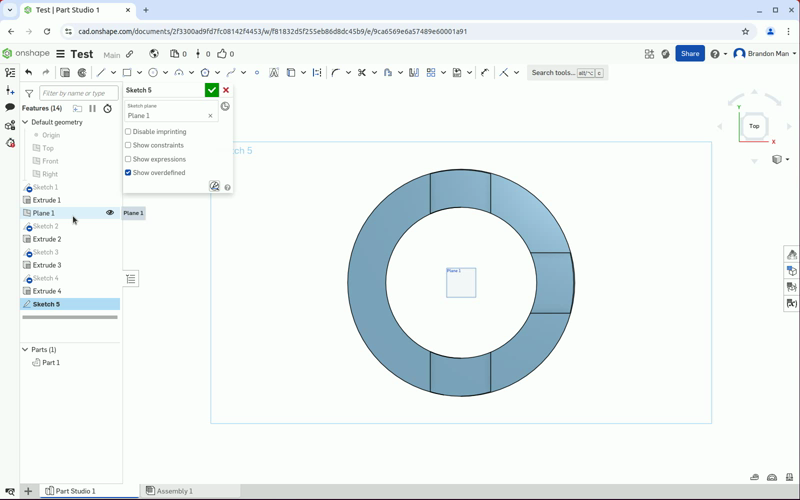
mouse_move(73, 352)
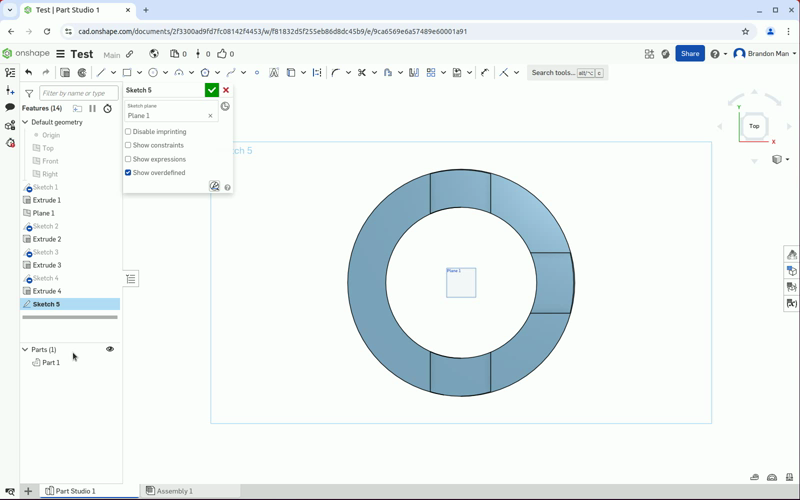
key(y)
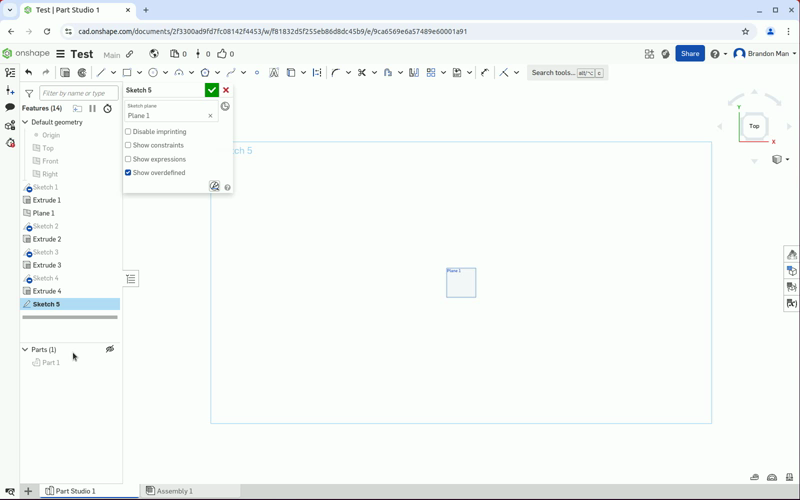
key(l)
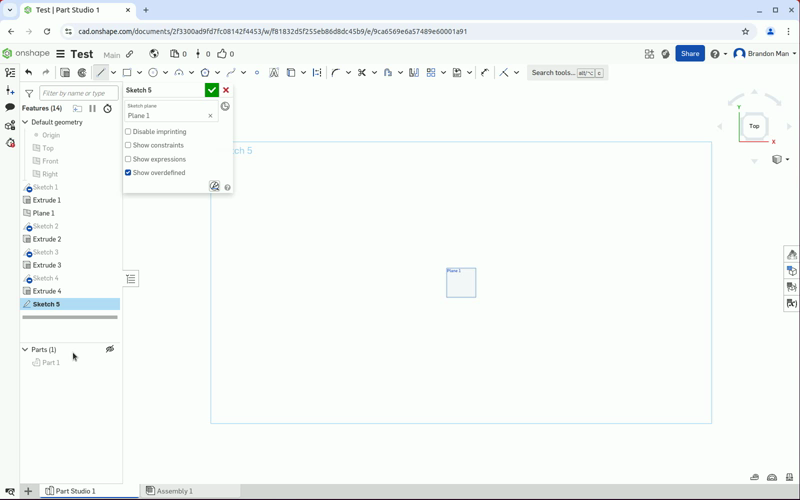
key_down(shift)
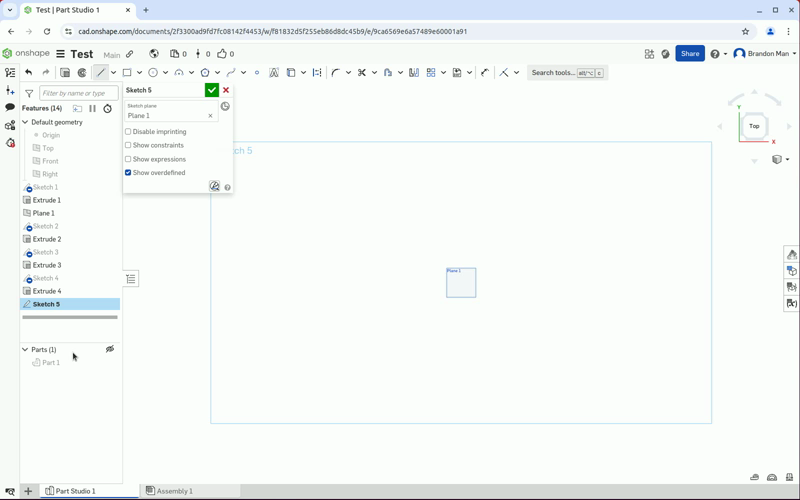
mouse_move(351, 313)
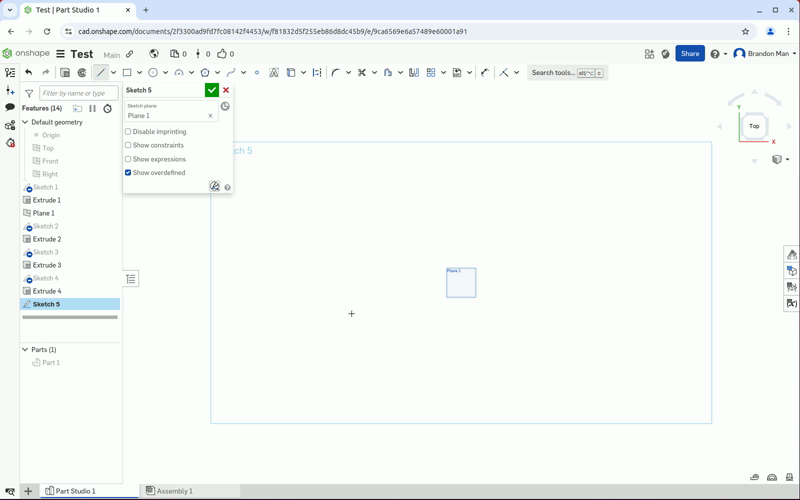
click(351, 313)
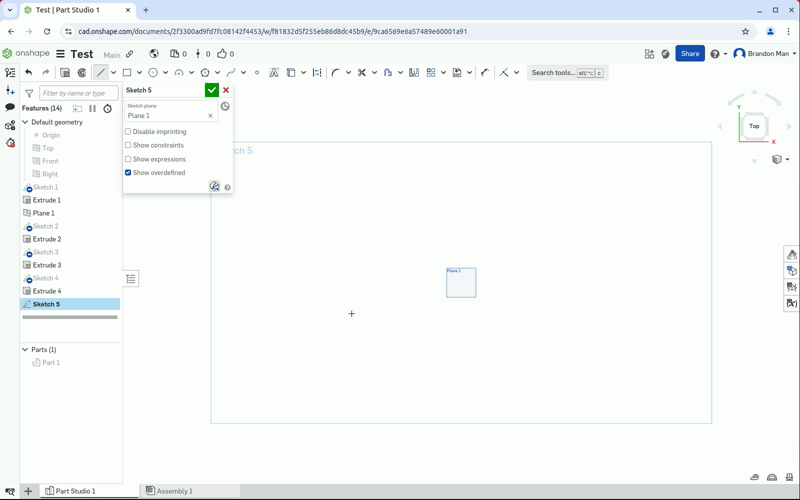
key_up(shift)
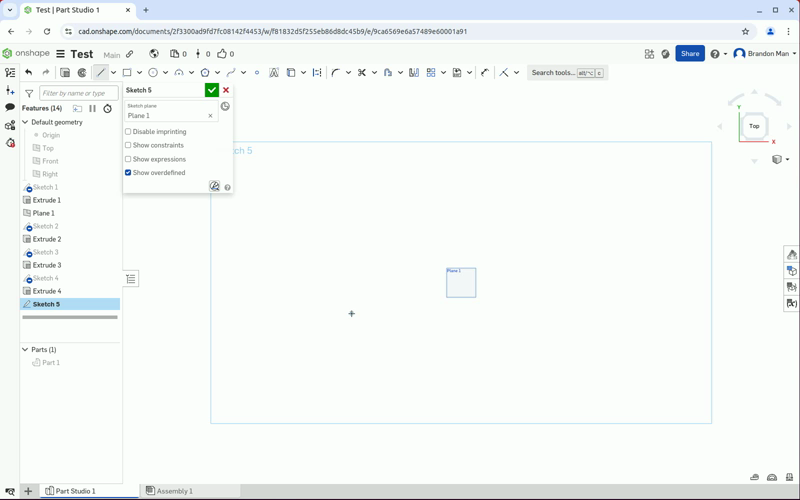
key_down(shift)
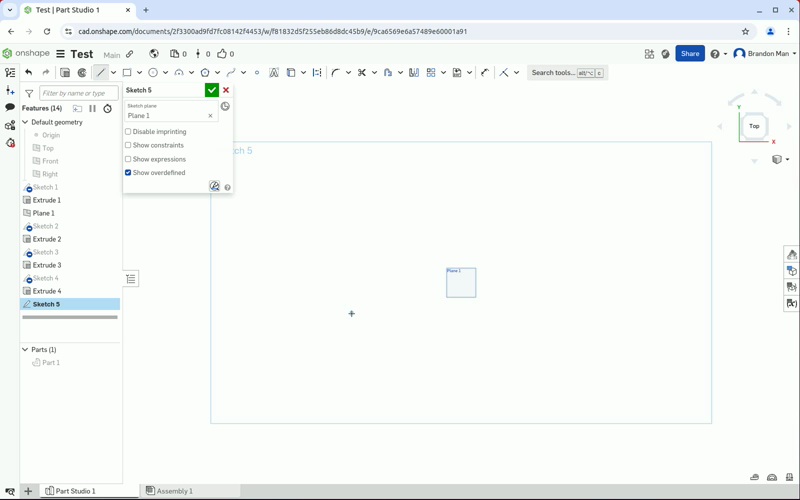
mouse_move(381, 313)
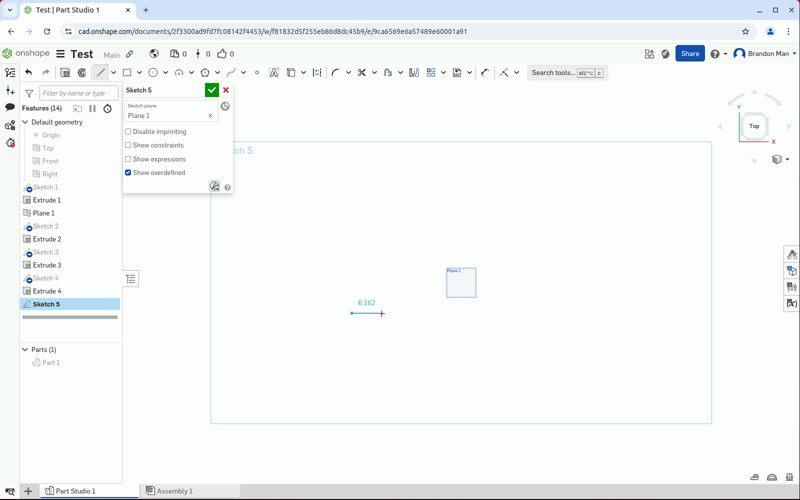
mouse_move(391, 313)
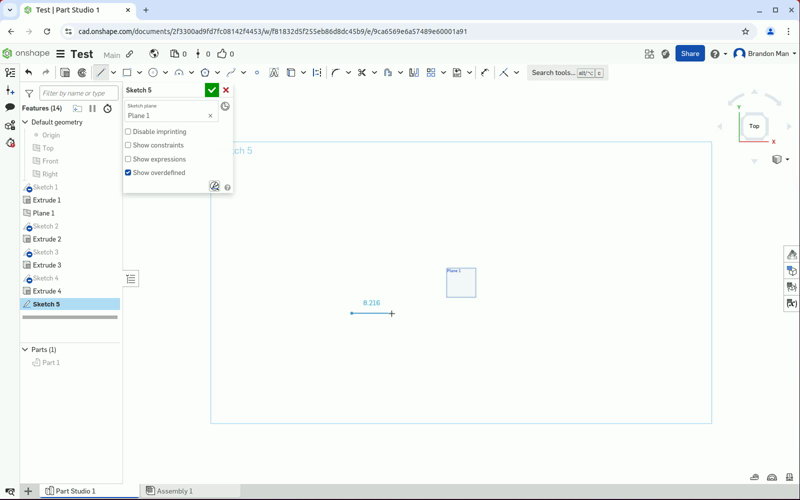
click(391, 313)
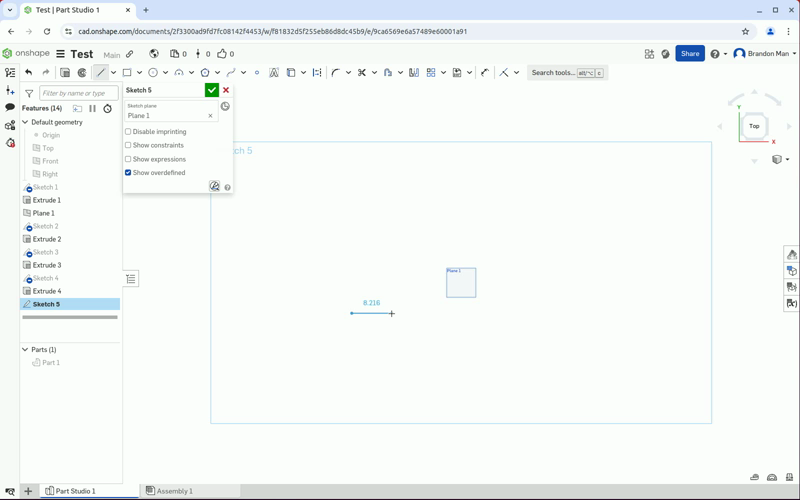
key_up(shift)
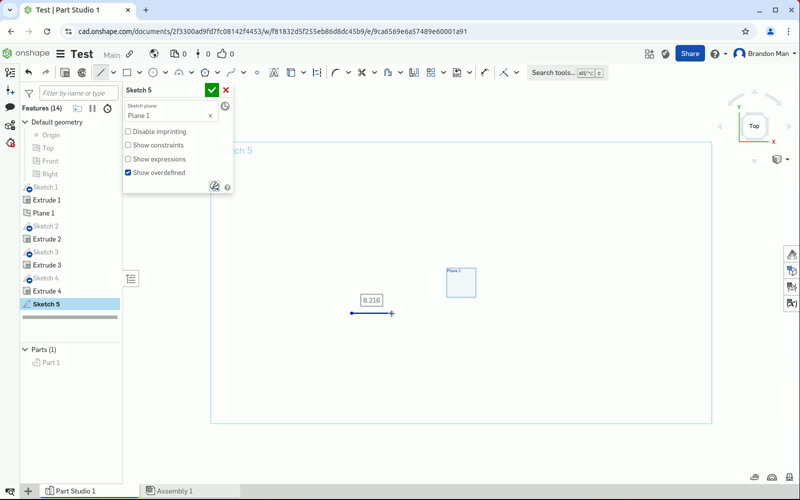
key(esc)
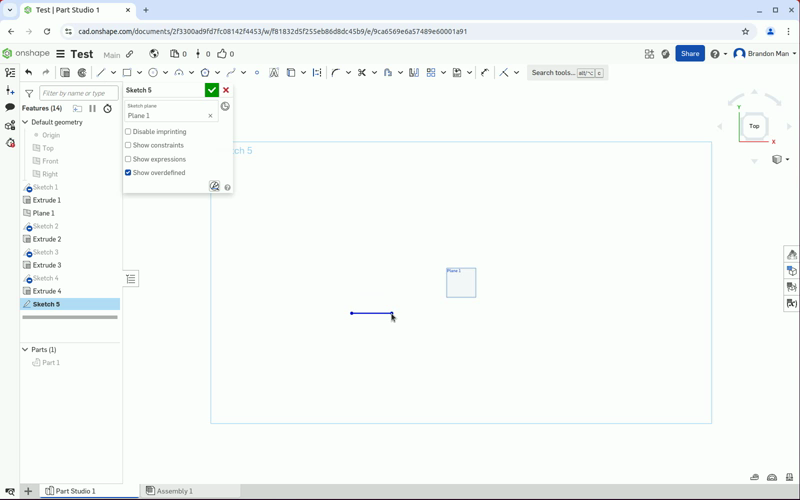
key(a)
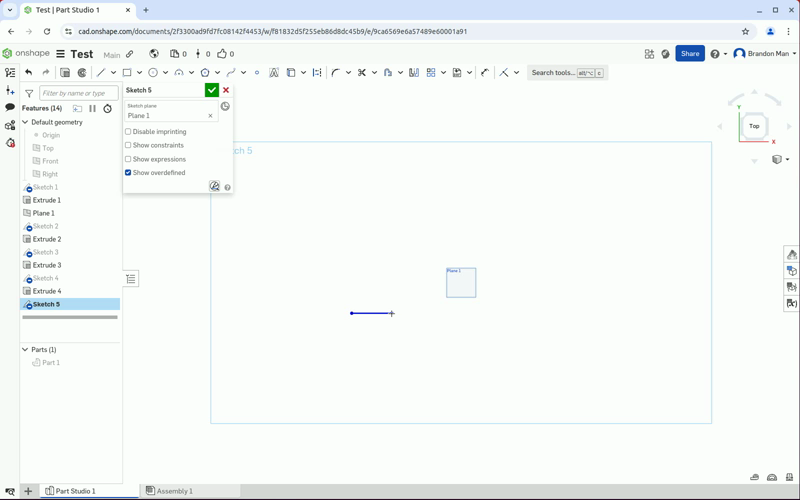
mouse_move(391, 313)
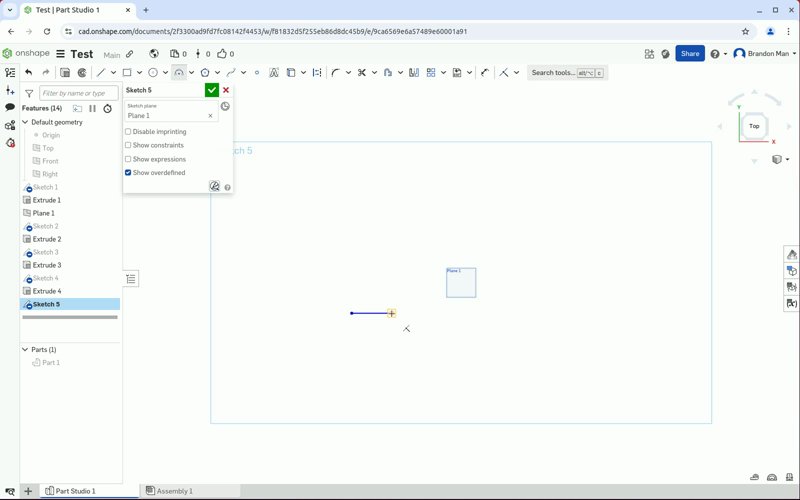
click(391, 313)
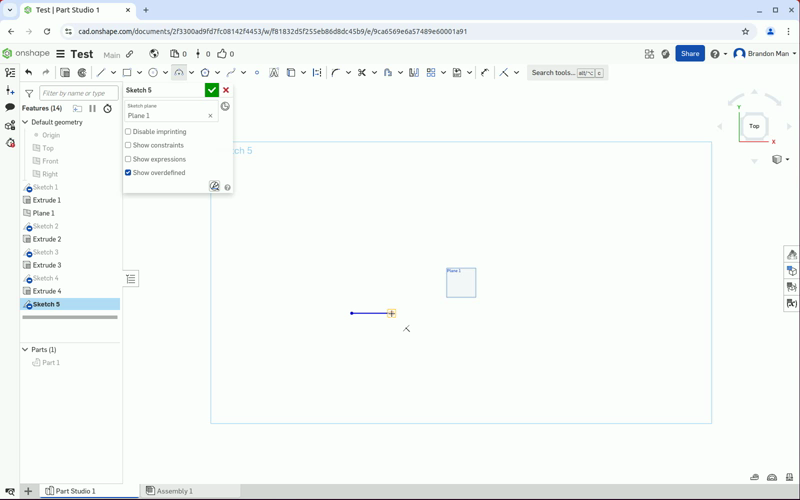
key_down(shift)
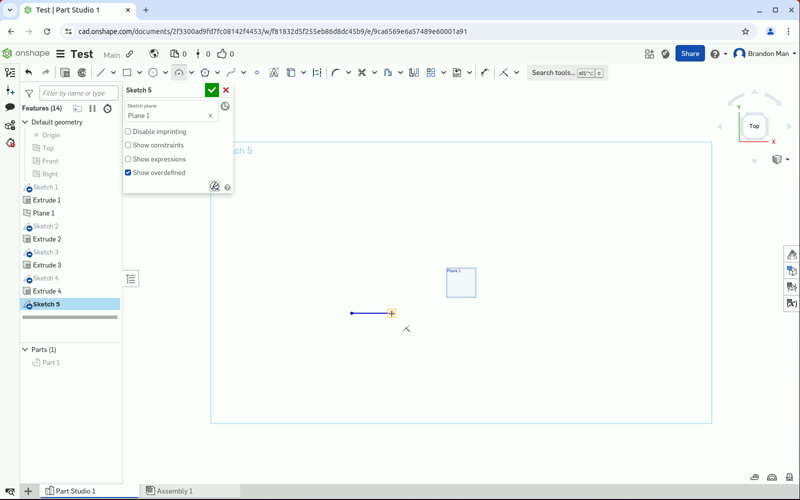
mouse_move(391, 252)
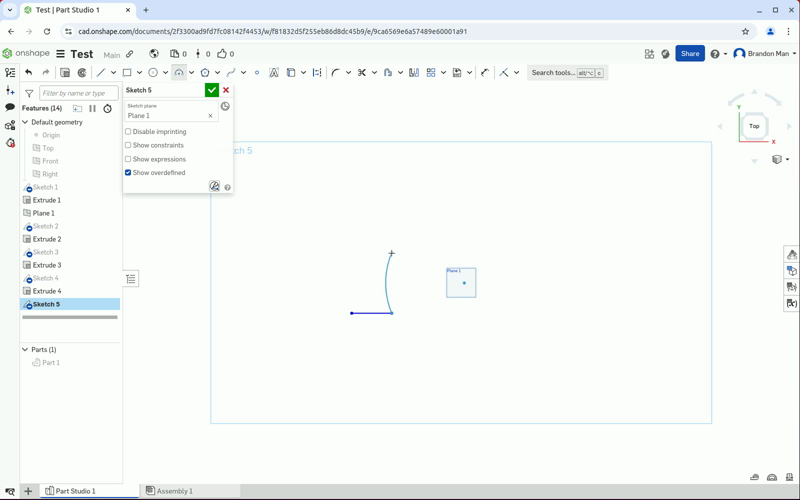
click(391, 252)
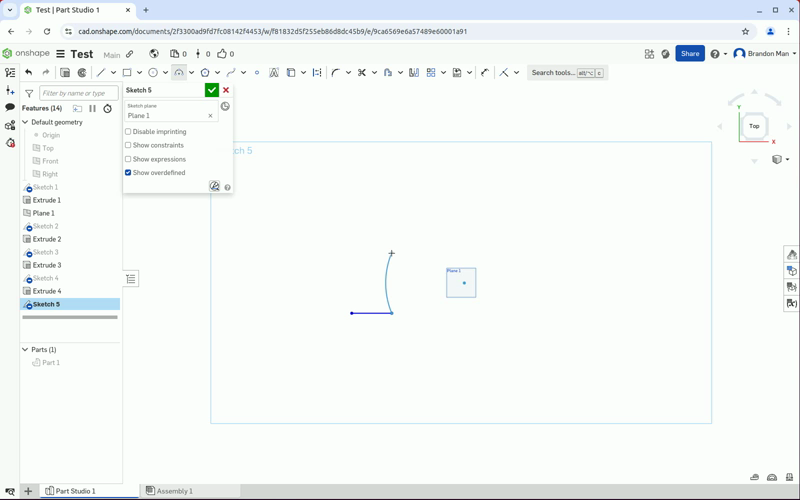
mouse_move(385, 283)
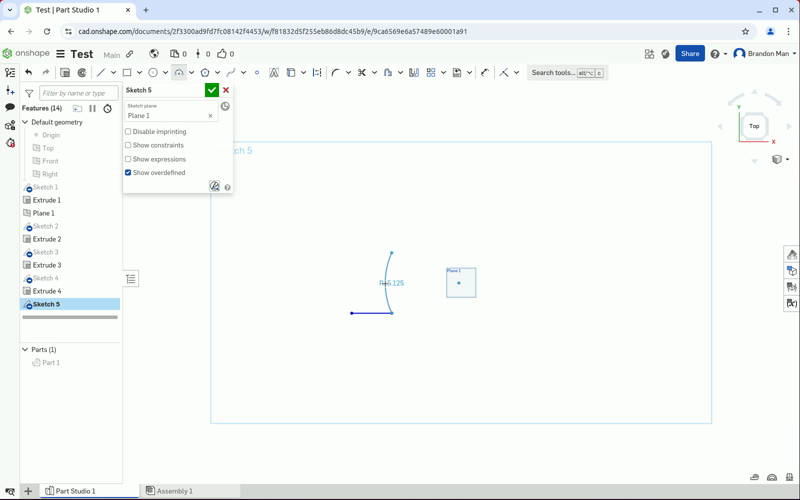
click(385, 283)
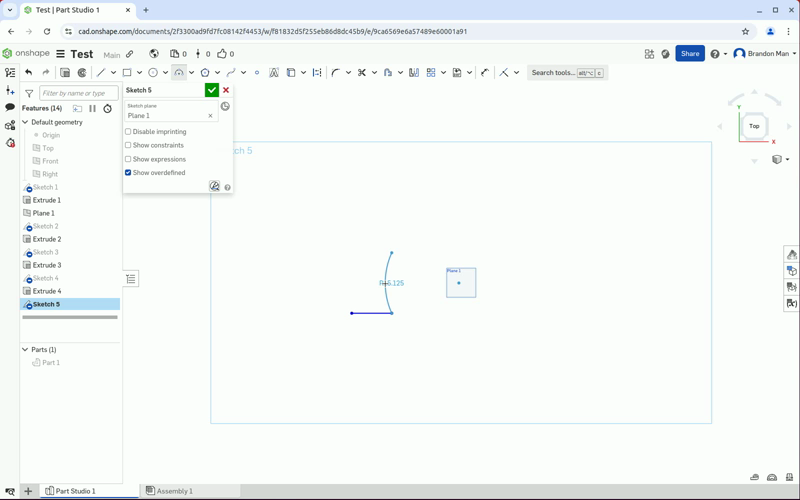
key_up(shift)
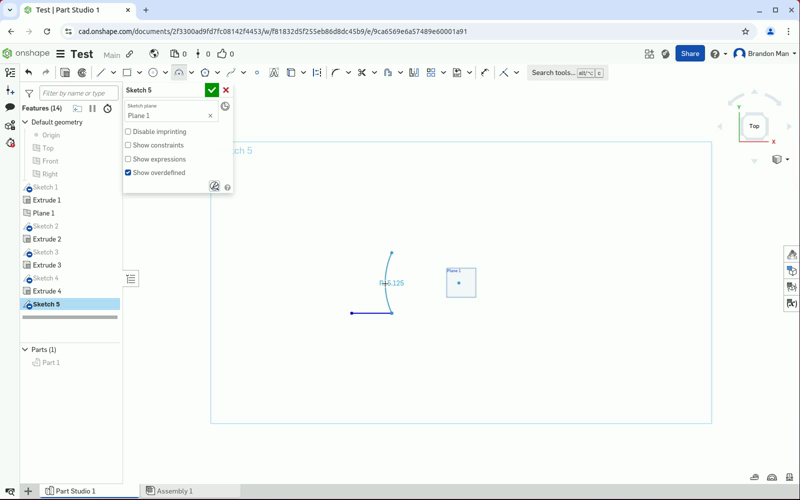
key(esc)
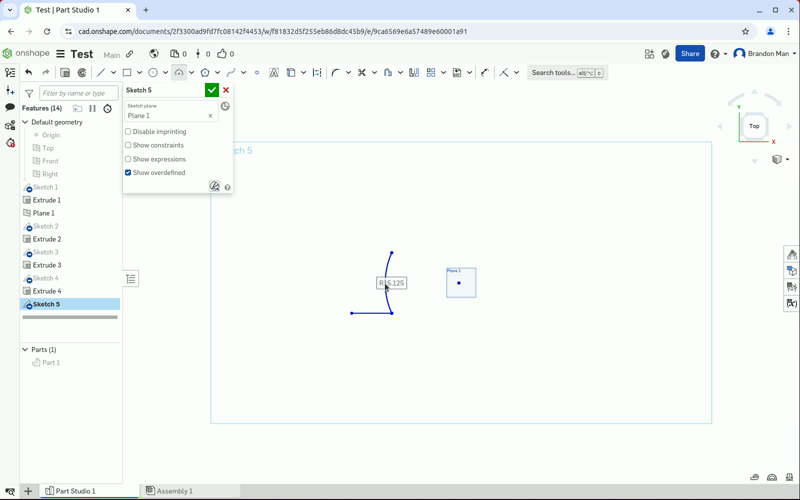
key(l)
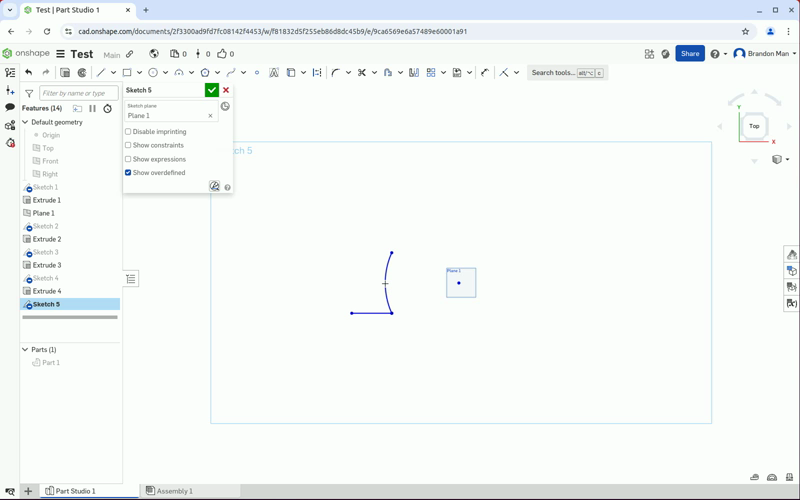
mouse_move(391, 252)
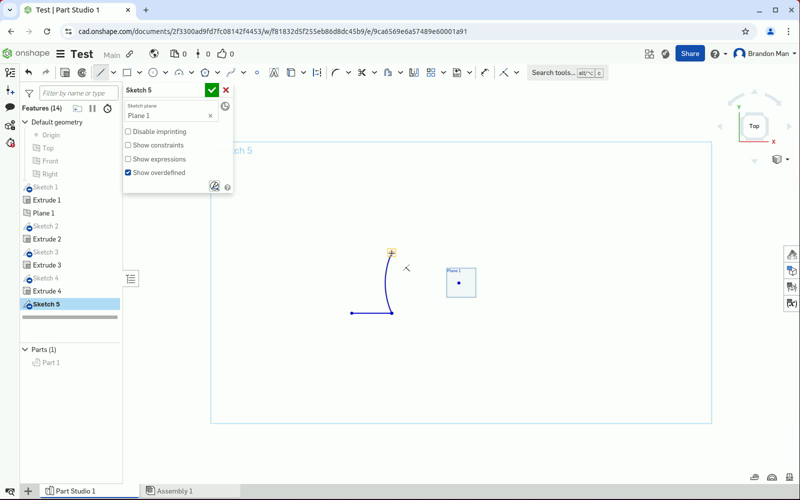
click(391, 252)
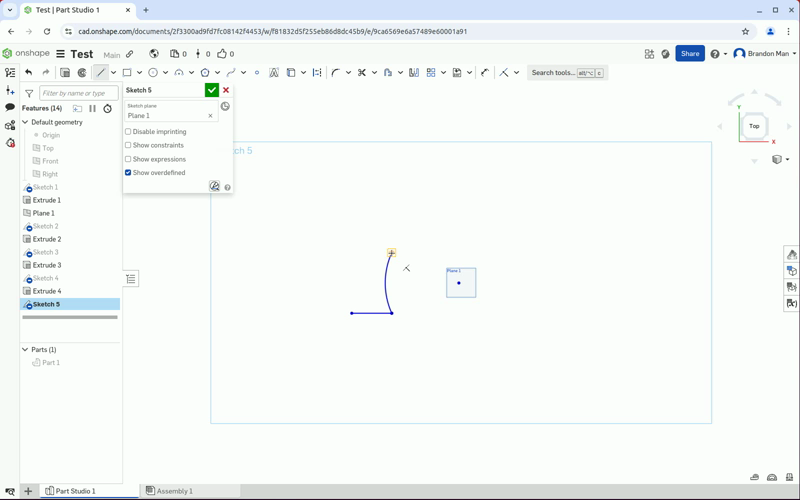
key_down(shift)
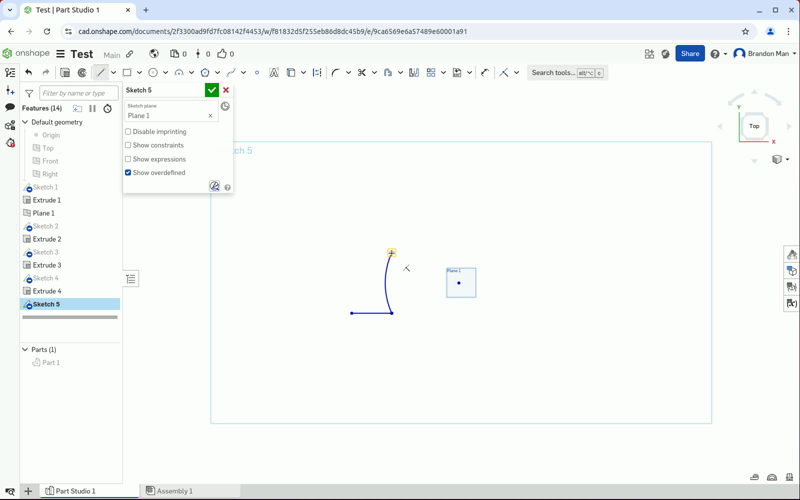
mouse_move(421, 252)
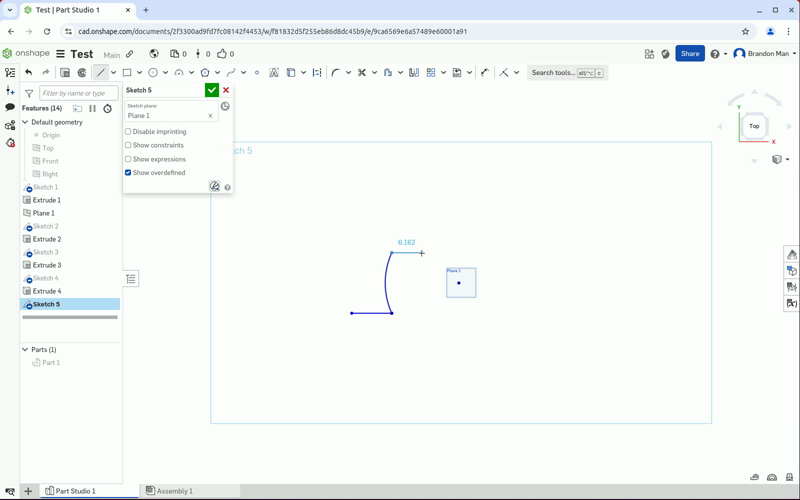
mouse_move(351, 252)
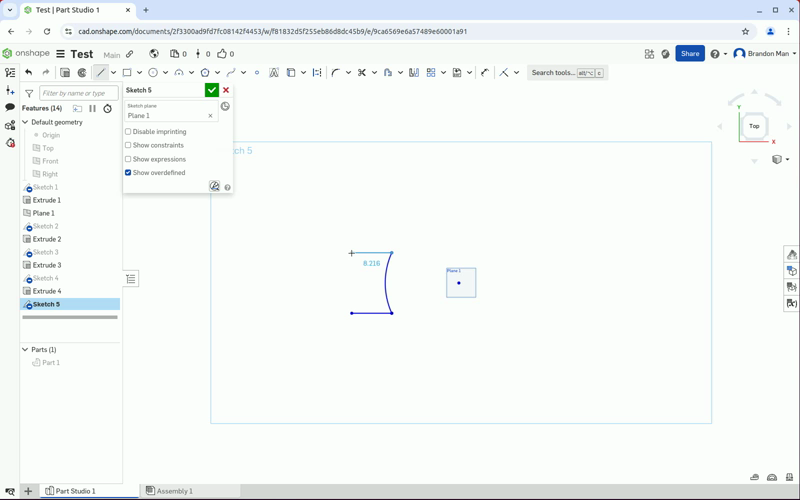
click(351, 252)
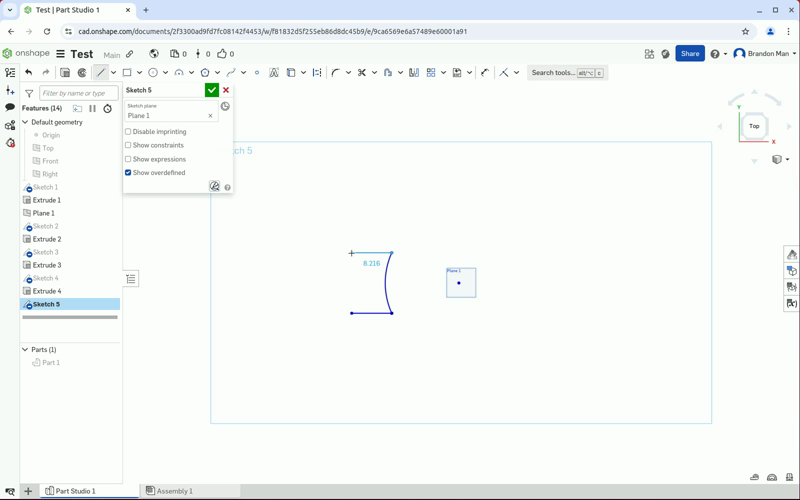
key_up(shift)
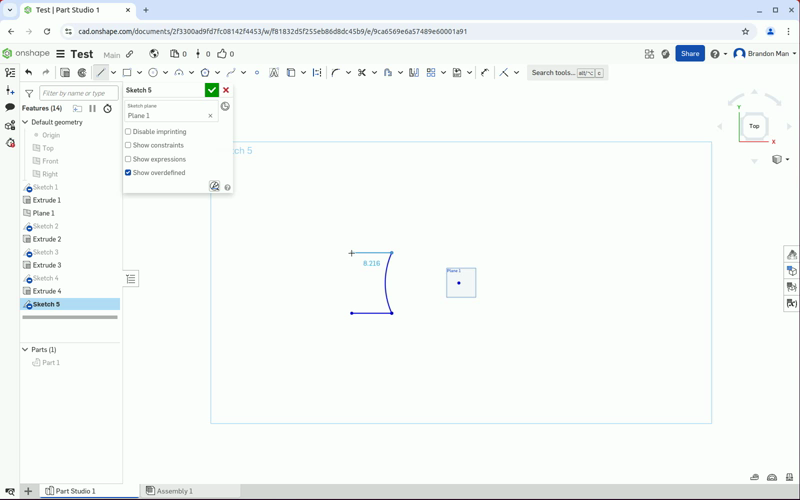
key(esc)
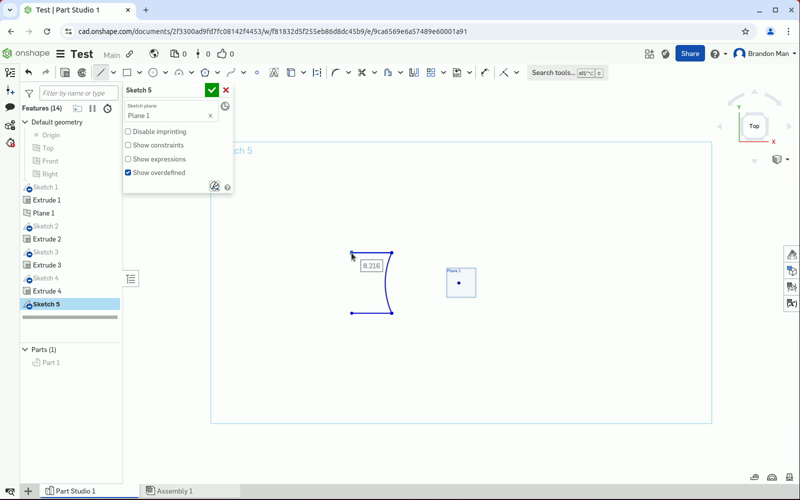
key(a)
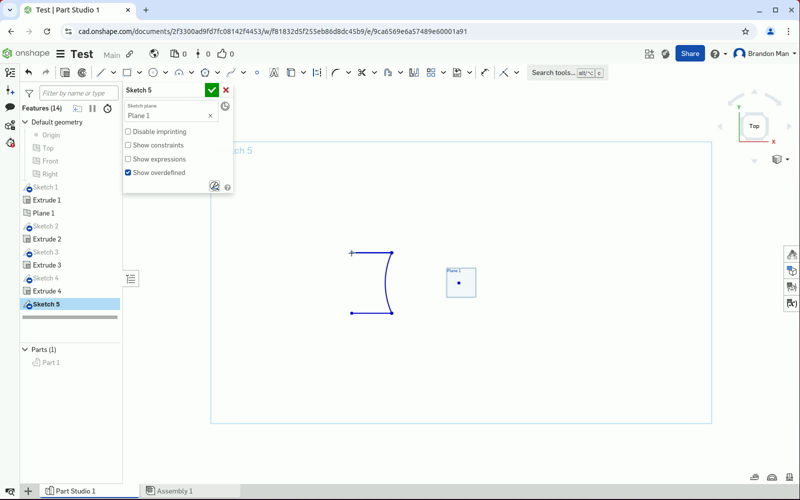
mouse_move(351, 252)
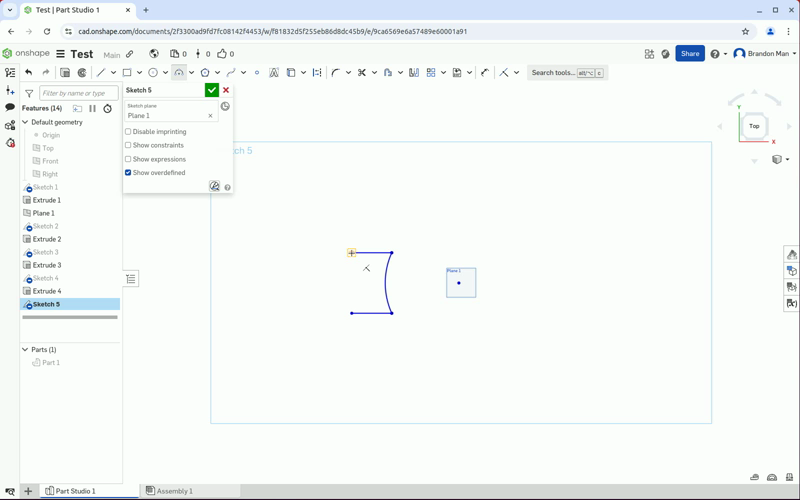
click(351, 252)
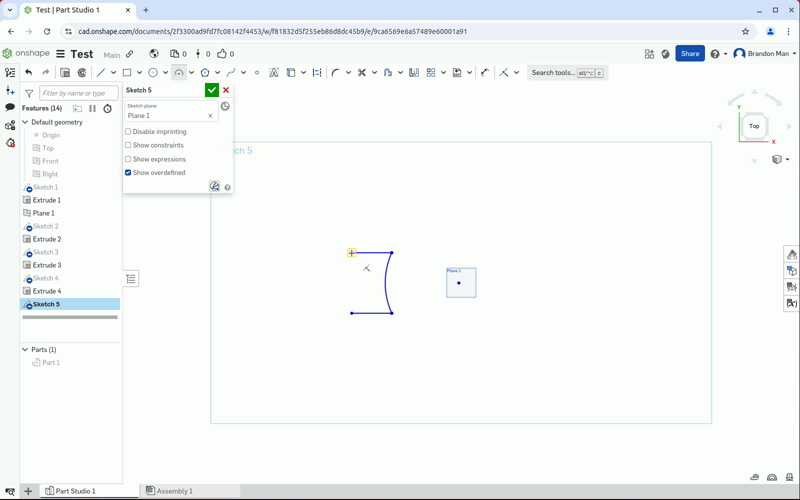
mouse_move(351, 313)
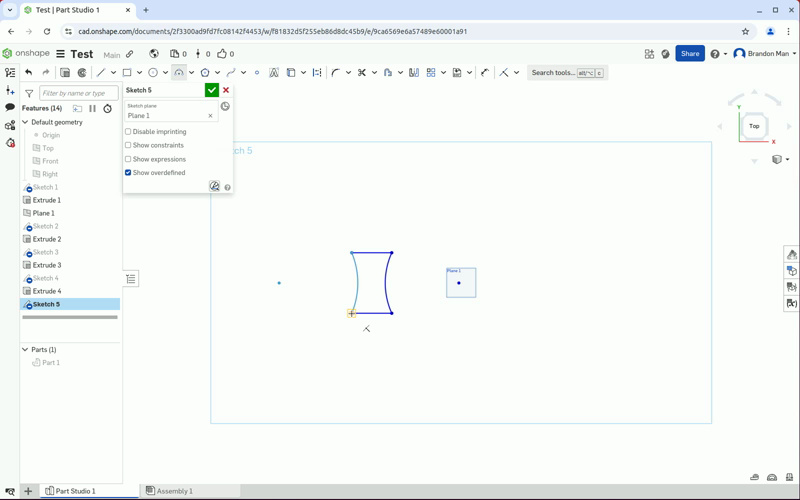
click(351, 313)
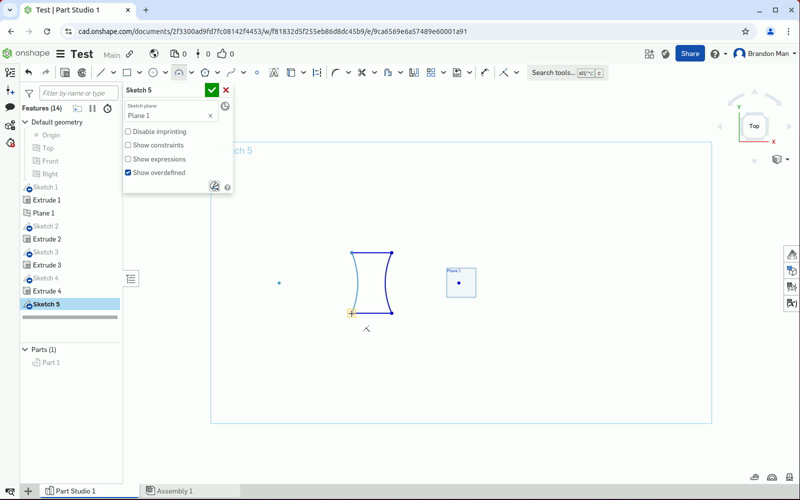
key_down(shift)
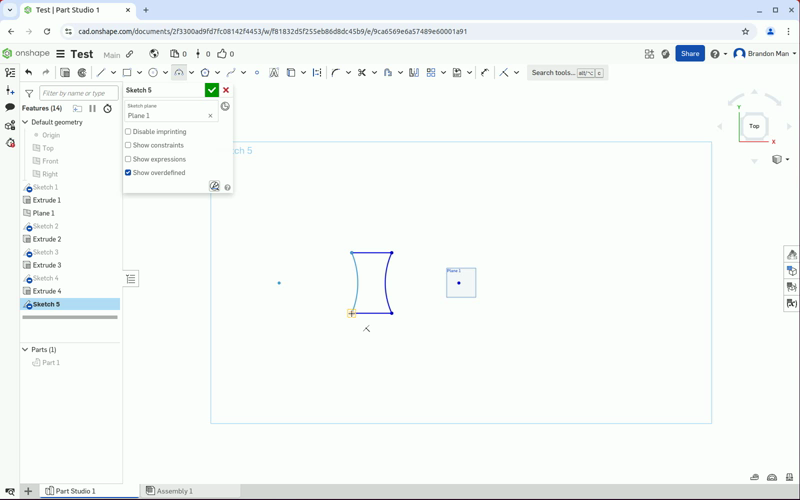
mouse_move(347, 283)
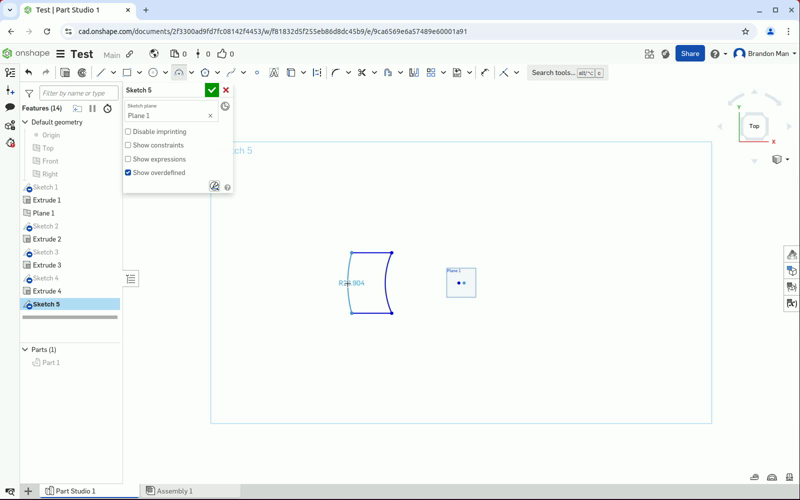
click(347, 283)
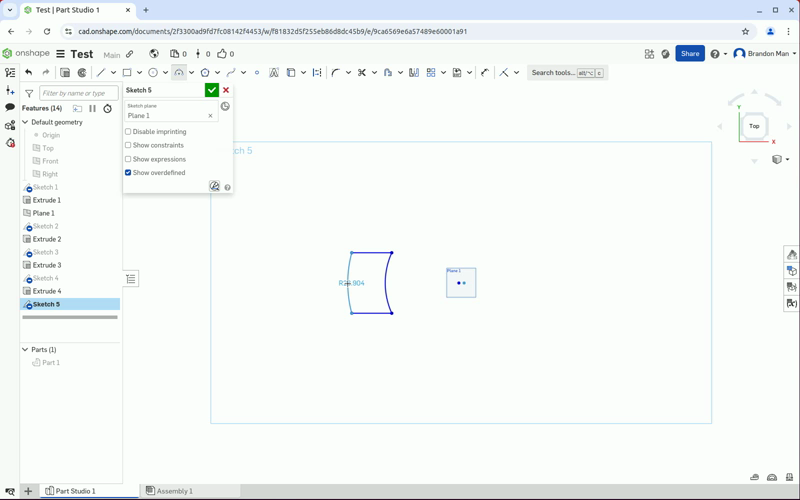
key_up(shift)
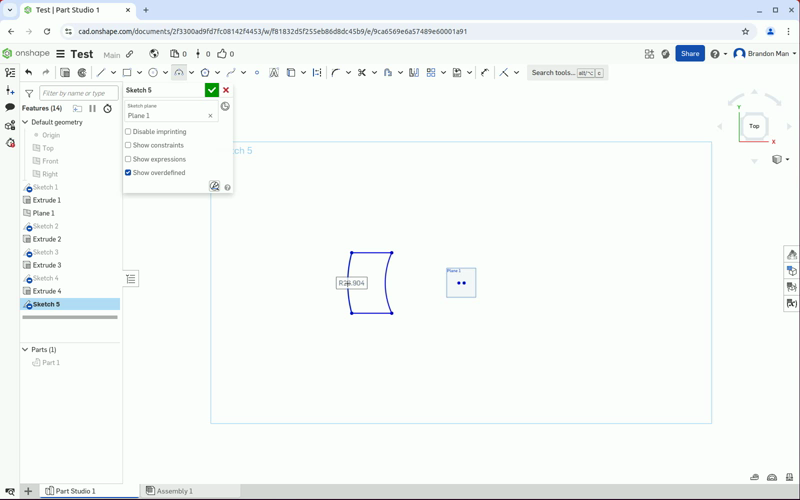
key(esc)
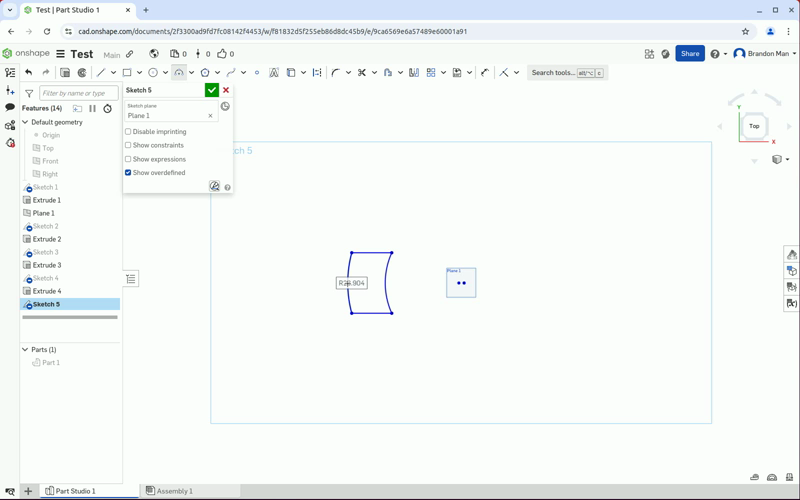
mouse_move(367, 295)
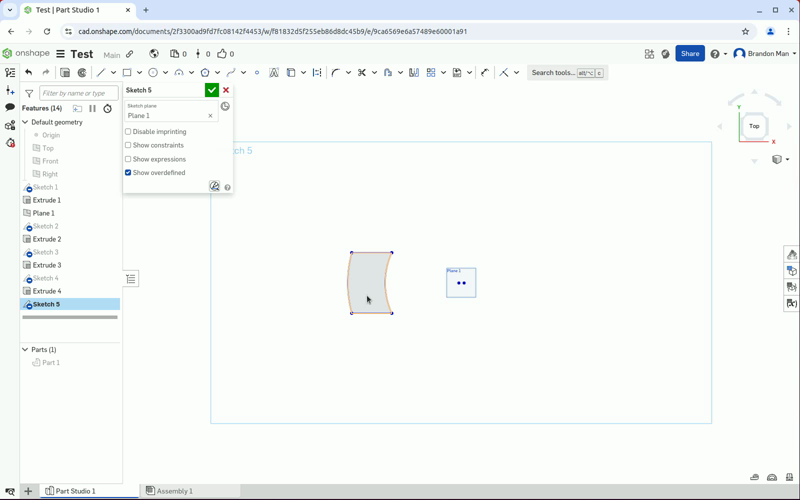
click(367, 295)
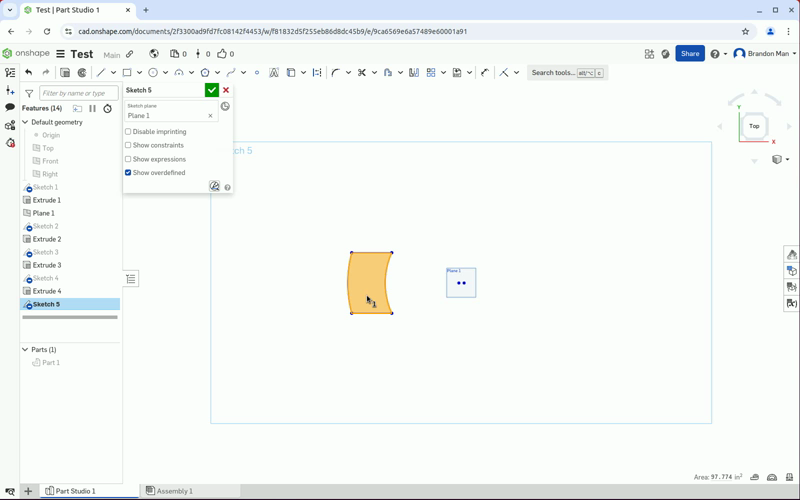
mouse_move(73, 352)
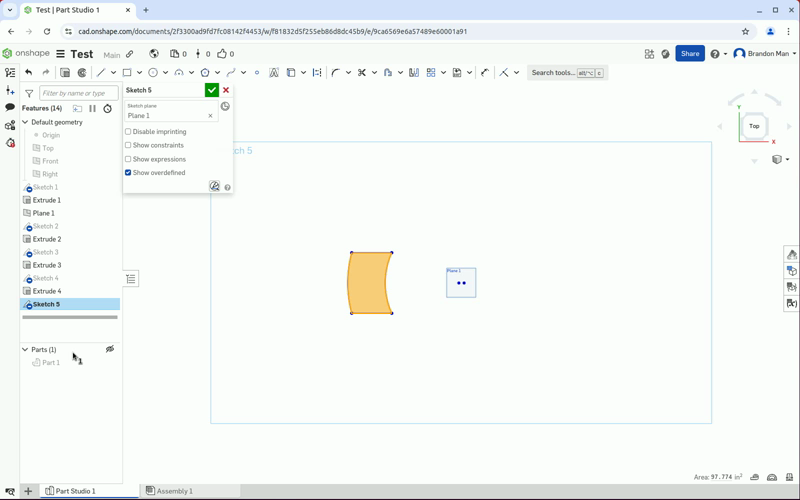
key(shift+y)
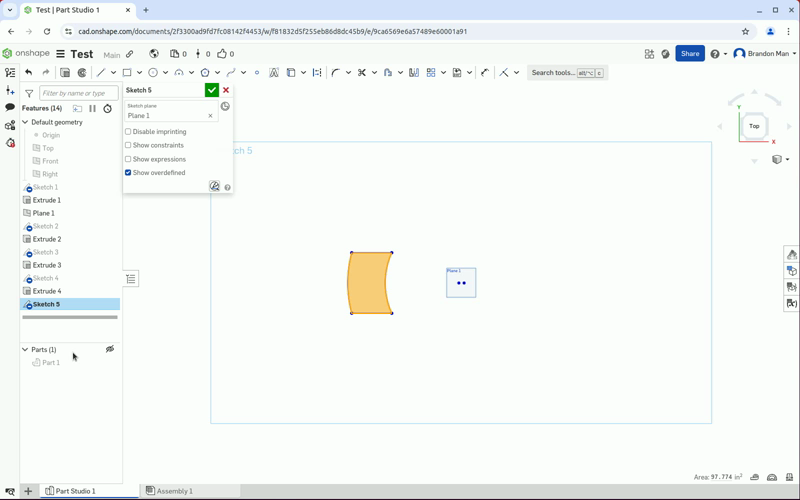
key(shift+e)
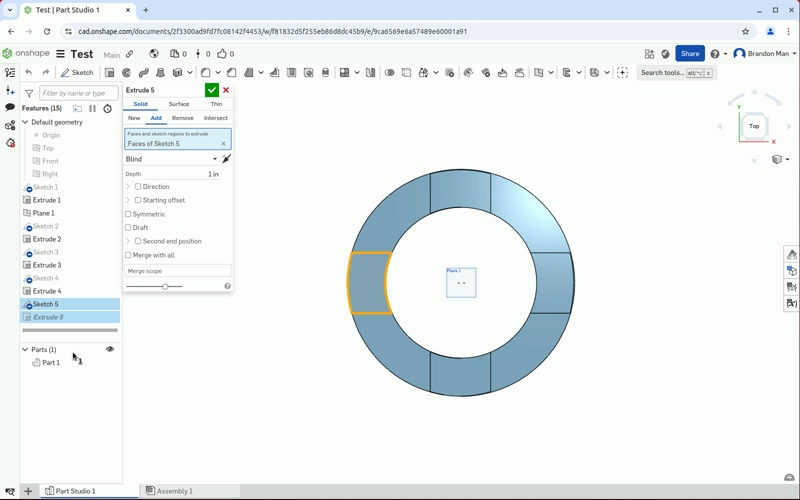
mouse_move(143, 106)
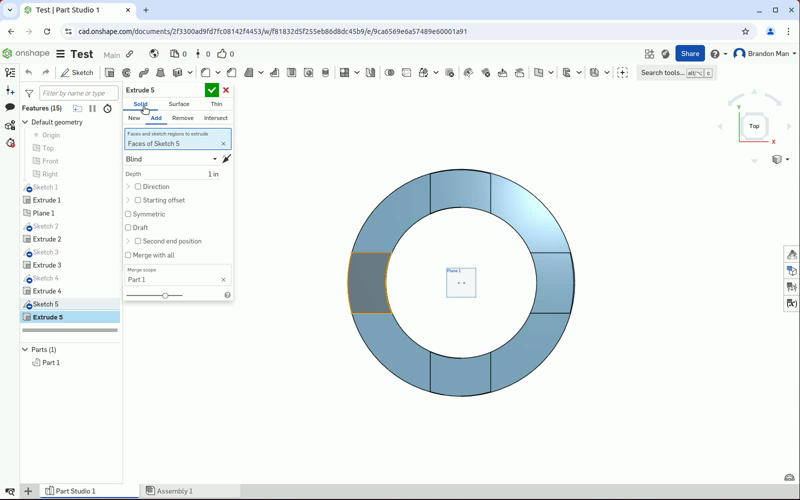
click(143, 106)
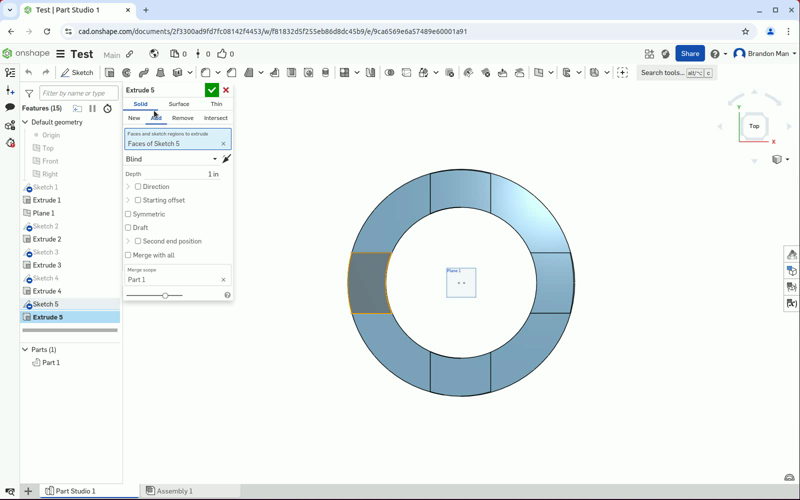
mouse_move(186, 120)
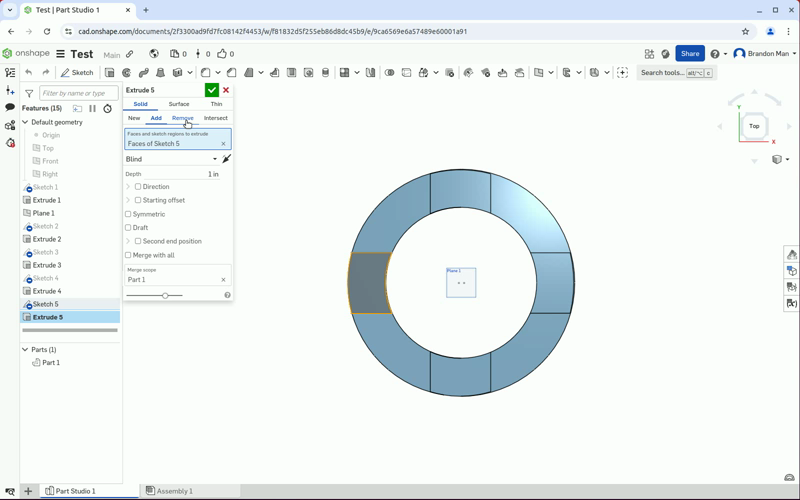
click(186, 120)
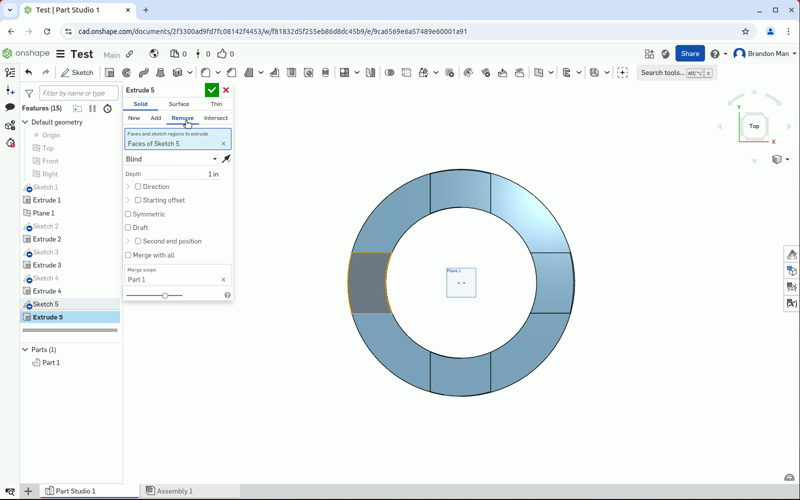
key(tab, 4)
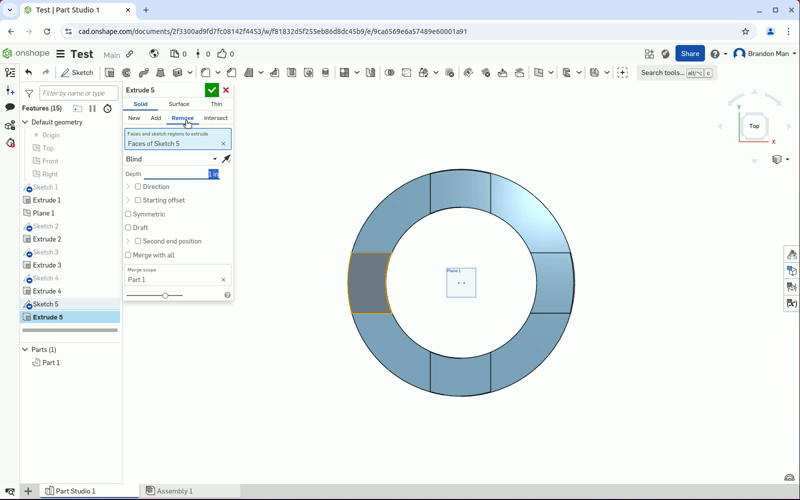
text(7.703)
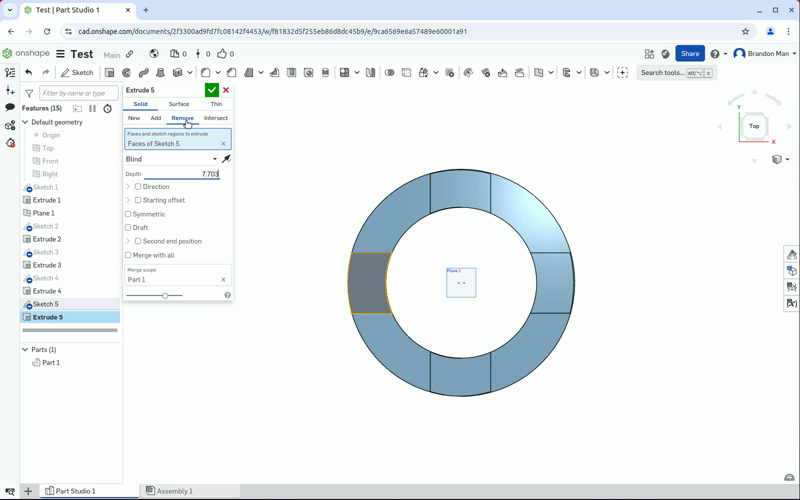
key(tab, 6)
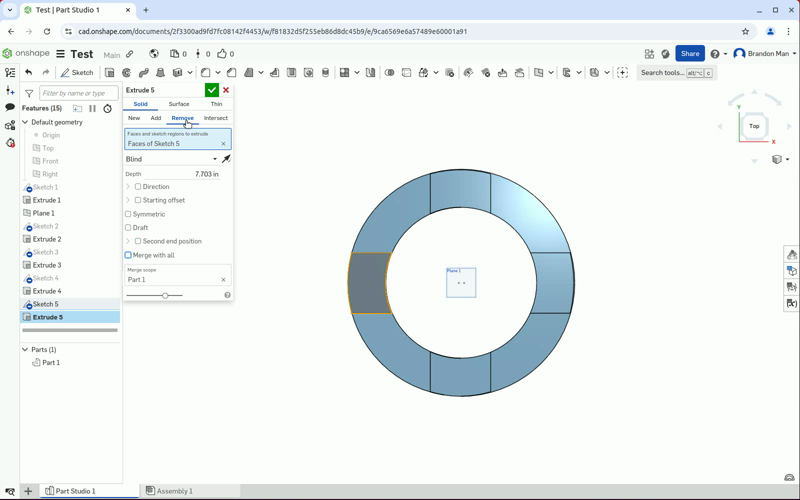
key(space)
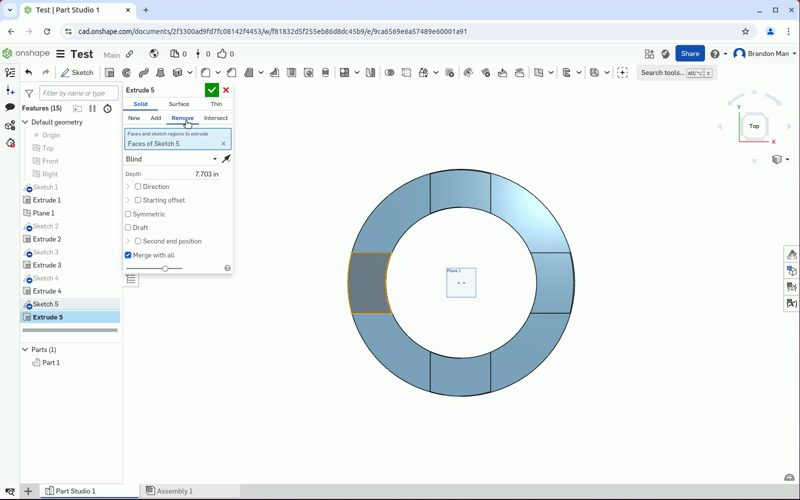
key(enter)
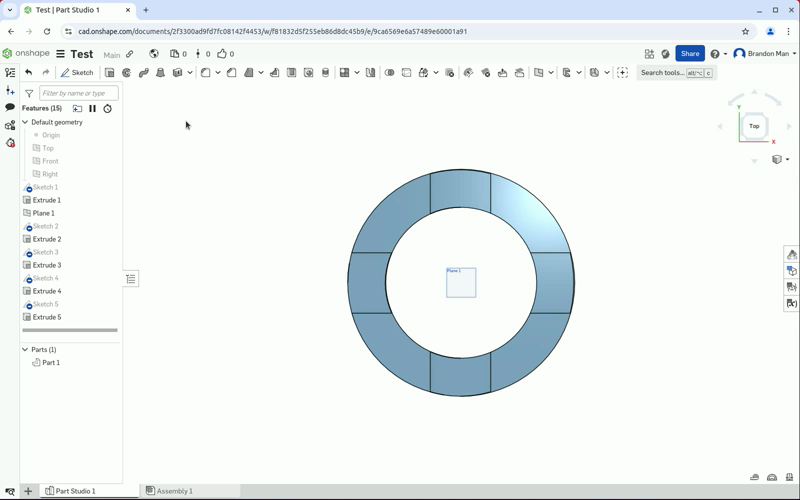
key(shift+h)
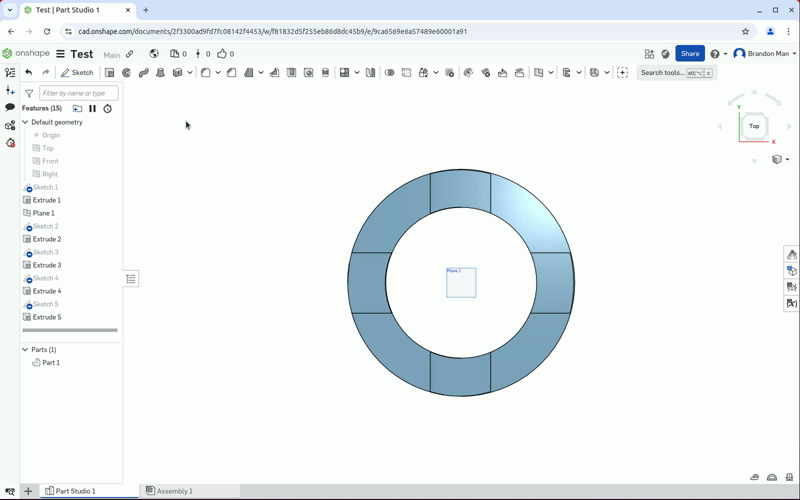
key(shift+h)
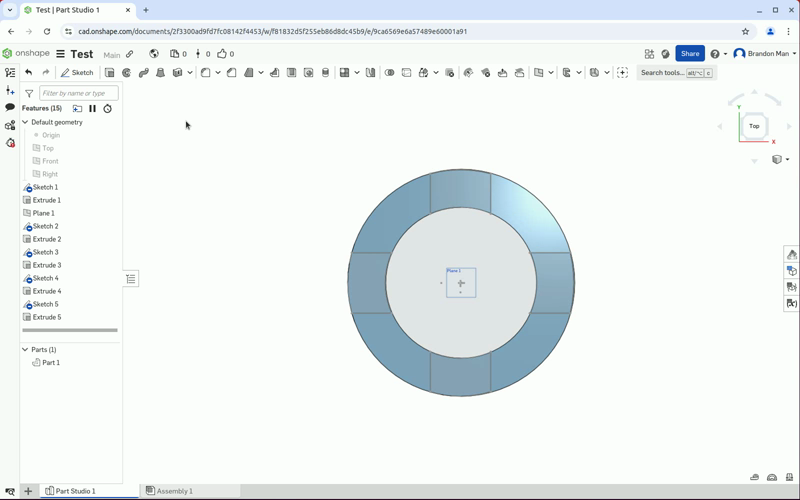
key(shift+7)
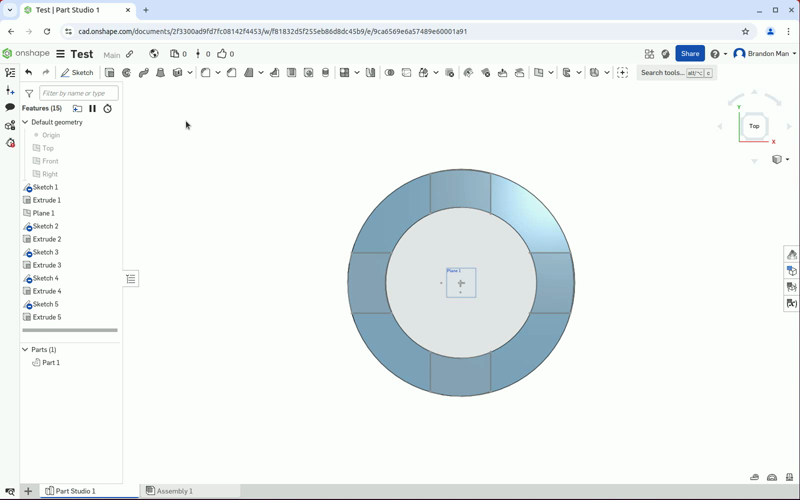
key(up, 3)
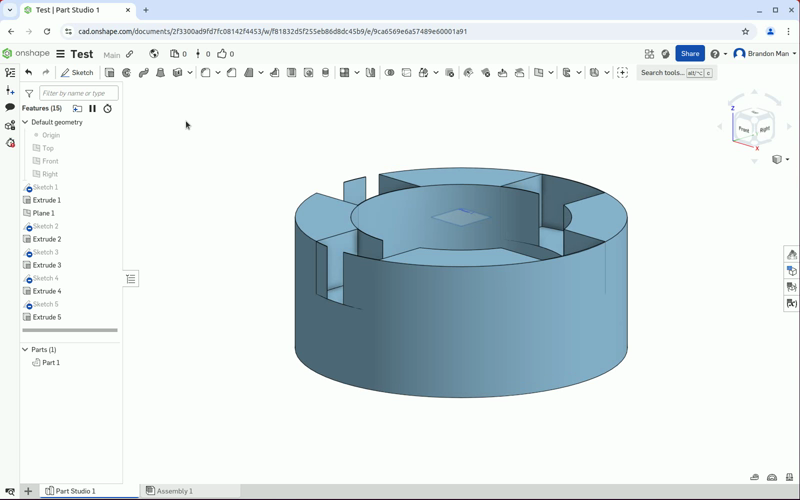
key(left, 3)
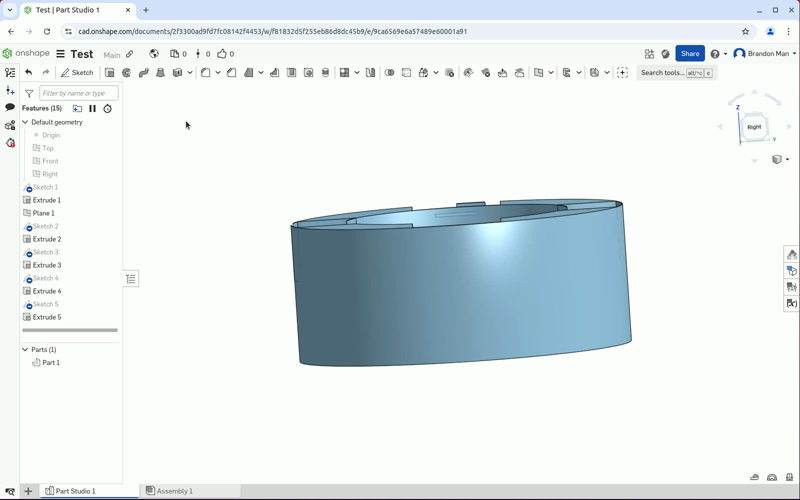
key(right, 3)
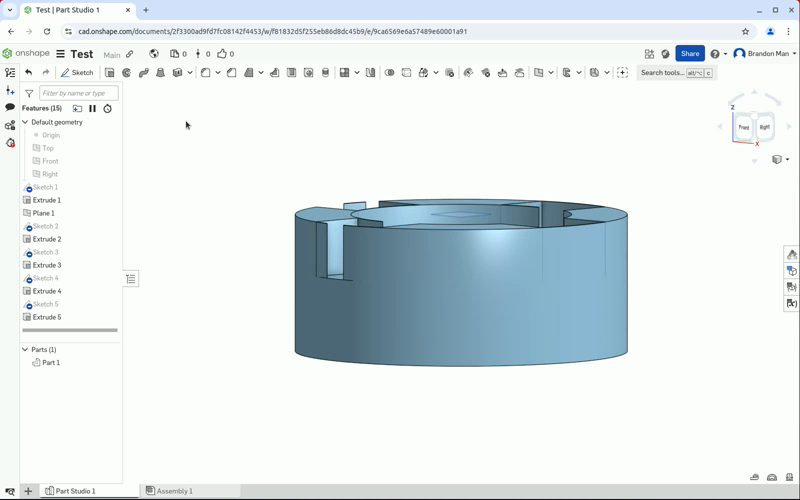
key(down, 3)
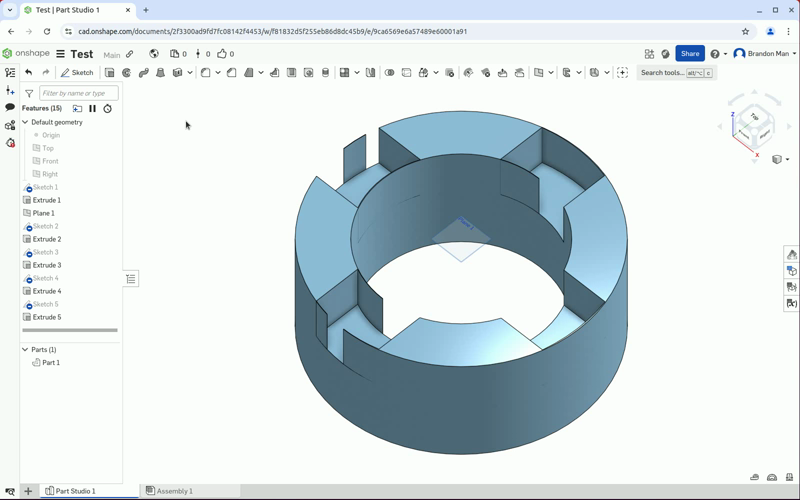
mouse_move(73, 189)
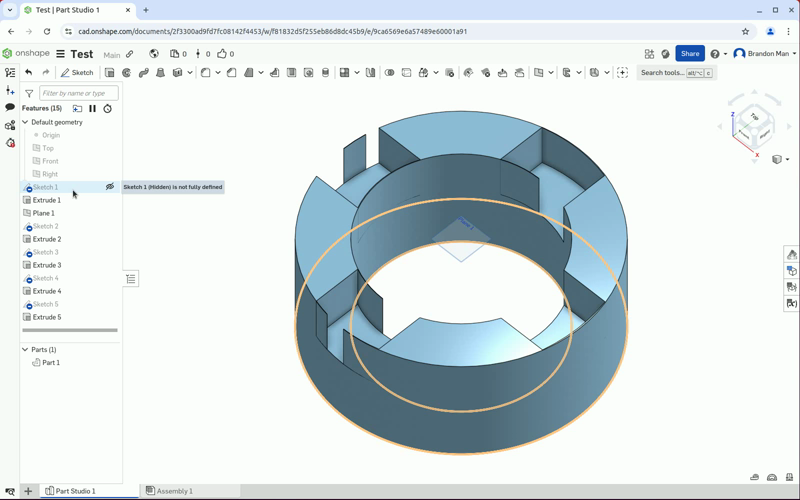
click(73, 189)